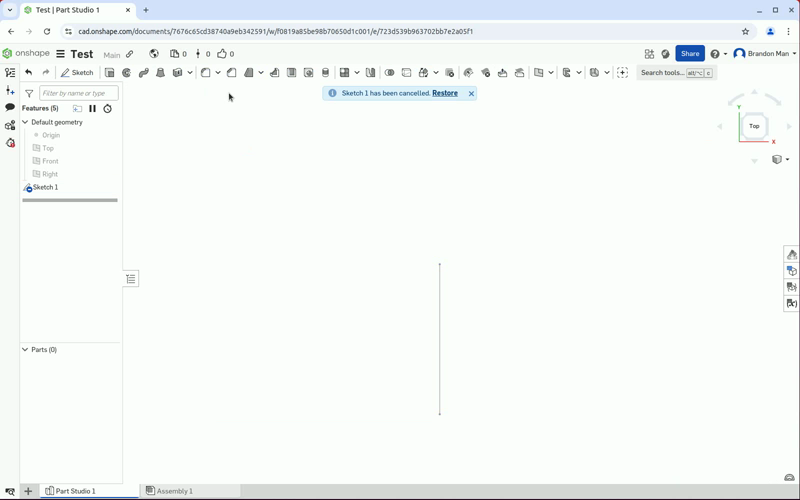
key(shift+h)
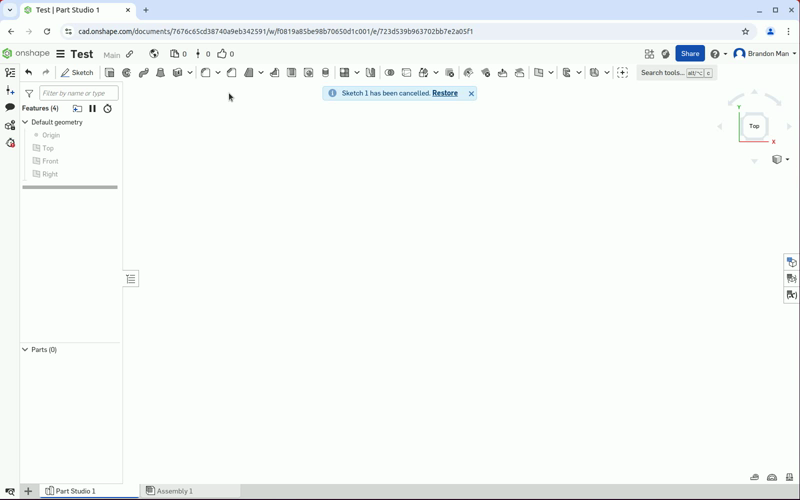
mouse_move(73, 352)
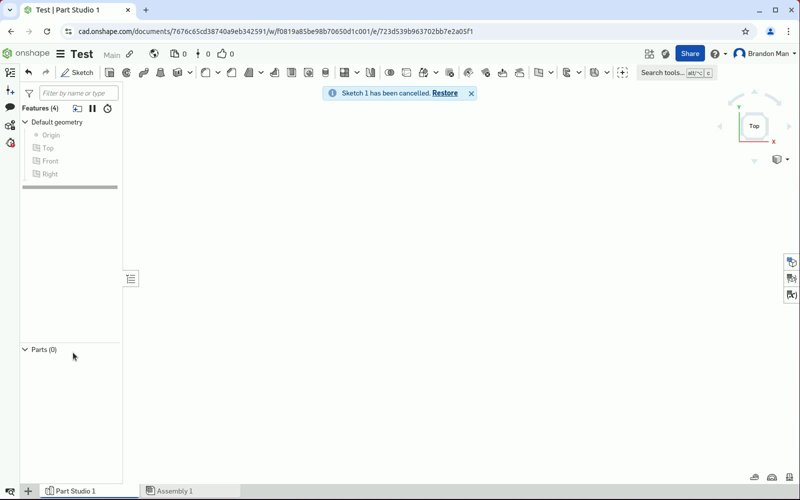
key(y)
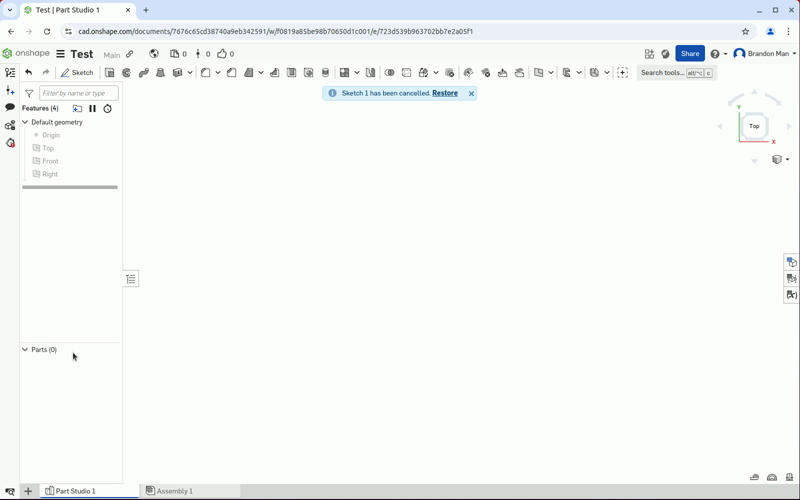
key(shift+p)
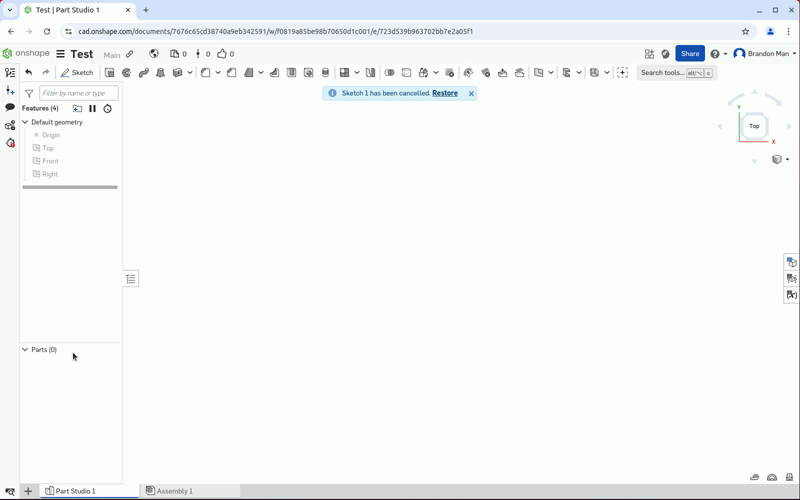
key(space)
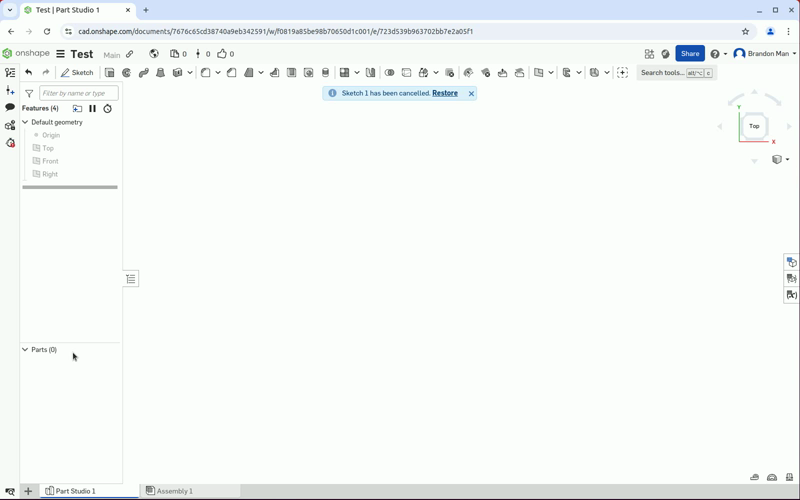
key_down(shift)
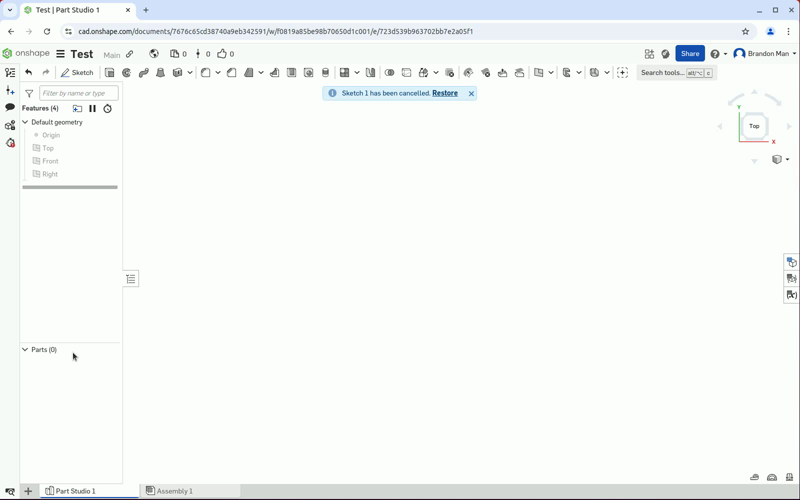
key(up)
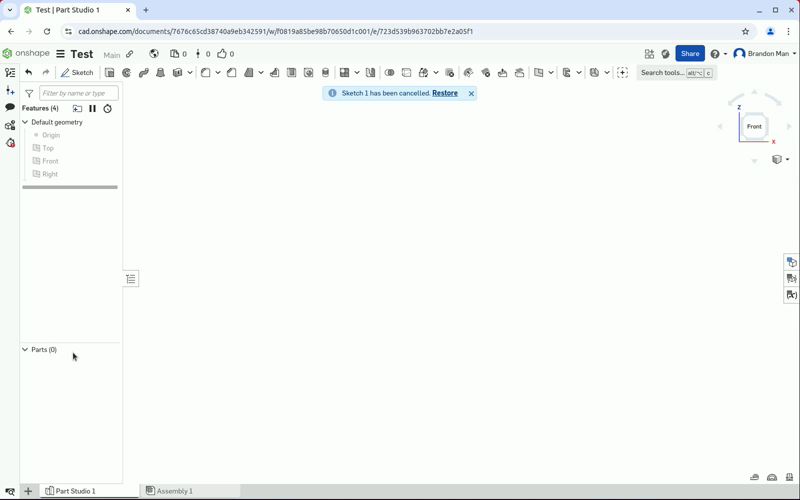
key_up(shift)
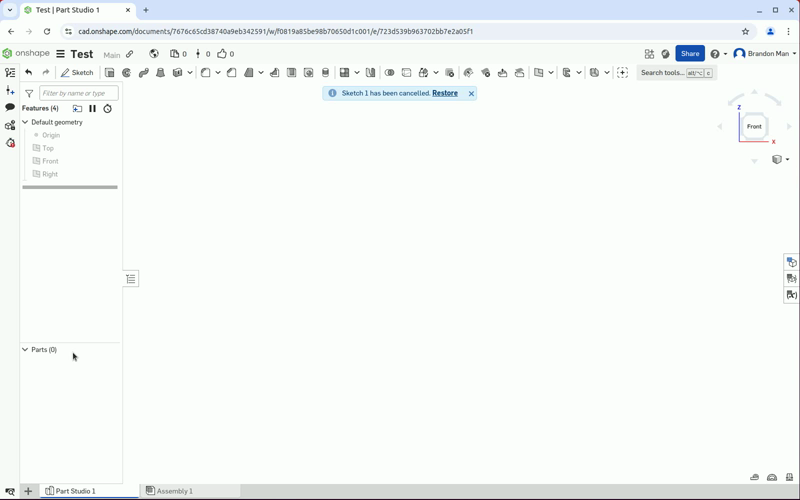
mouse_move(73, 352)
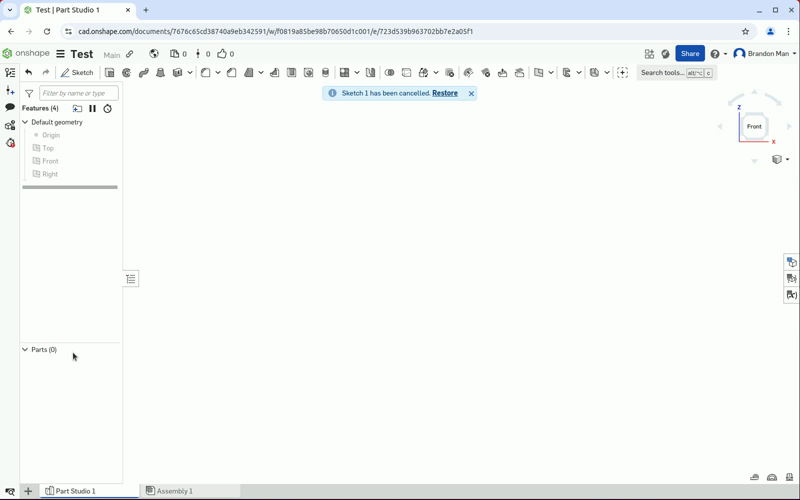
key(shift+y)
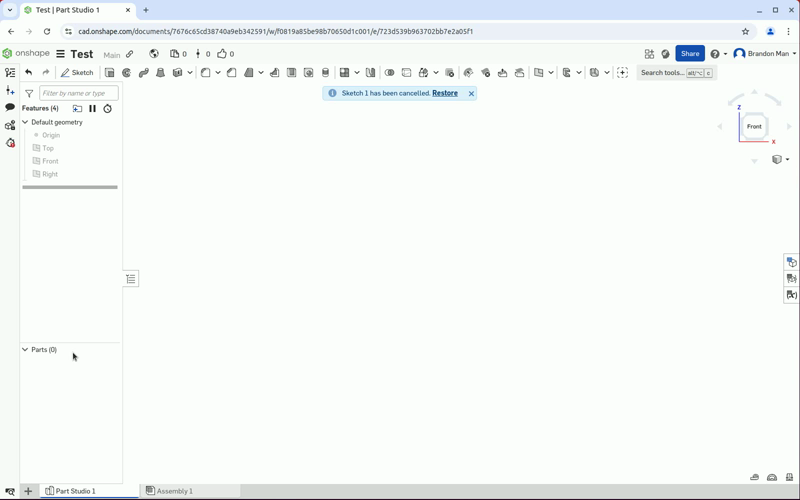
key(shift+s)
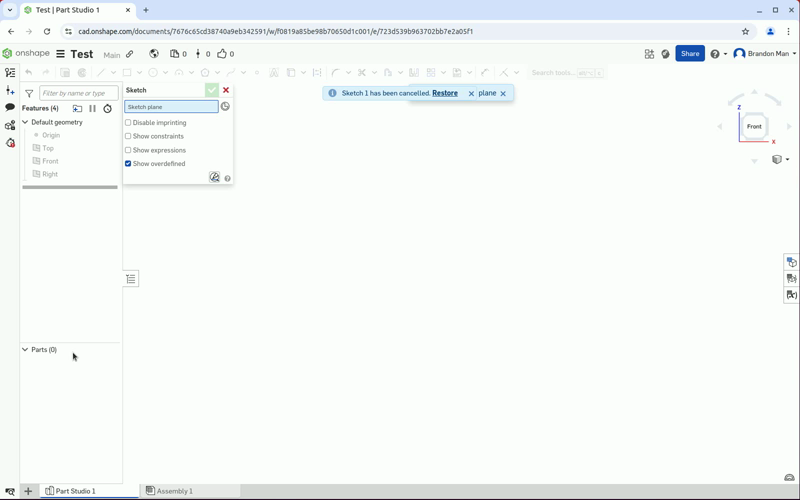
mouse_move(73, 163)
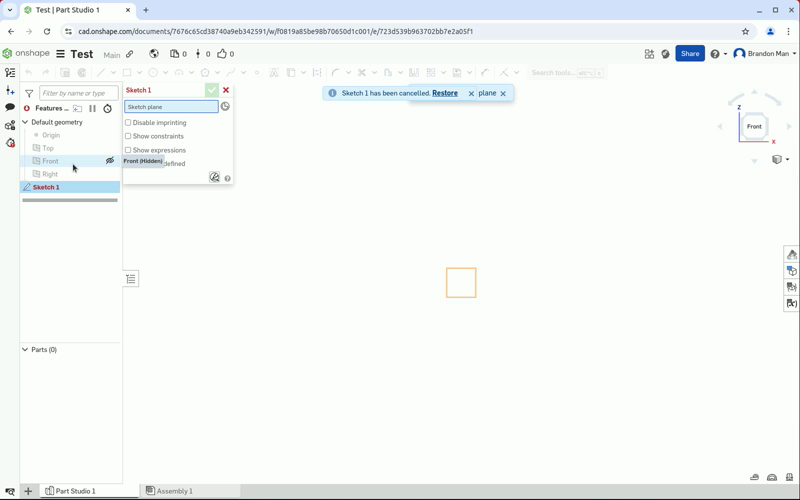
click(73, 163)
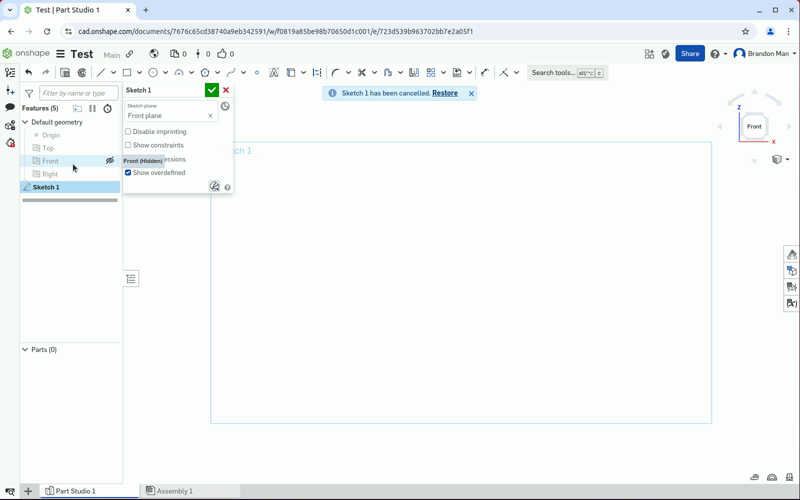
mouse_move(73, 352)
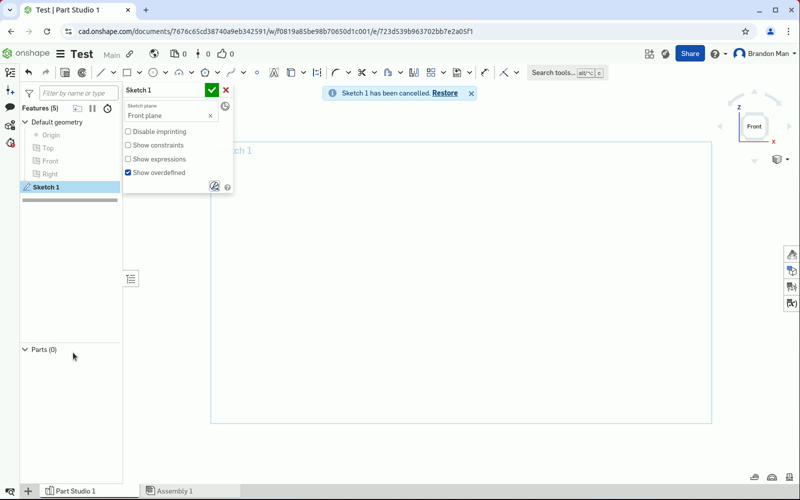
key(y)
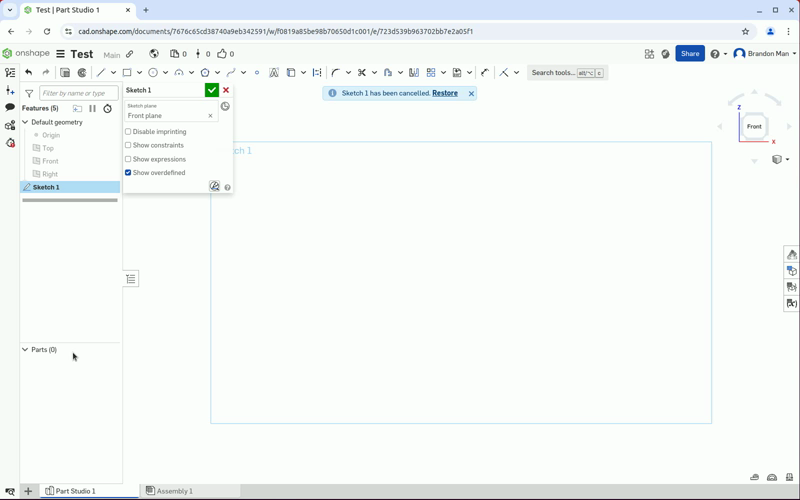
key(l)
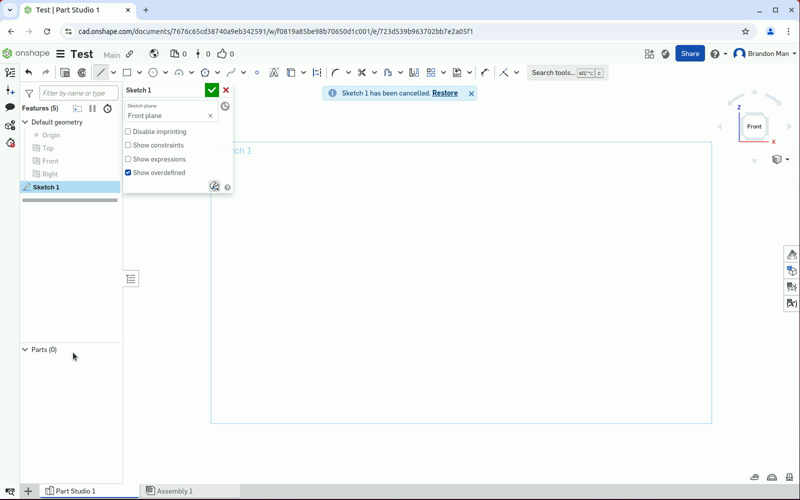
key_down(shift)
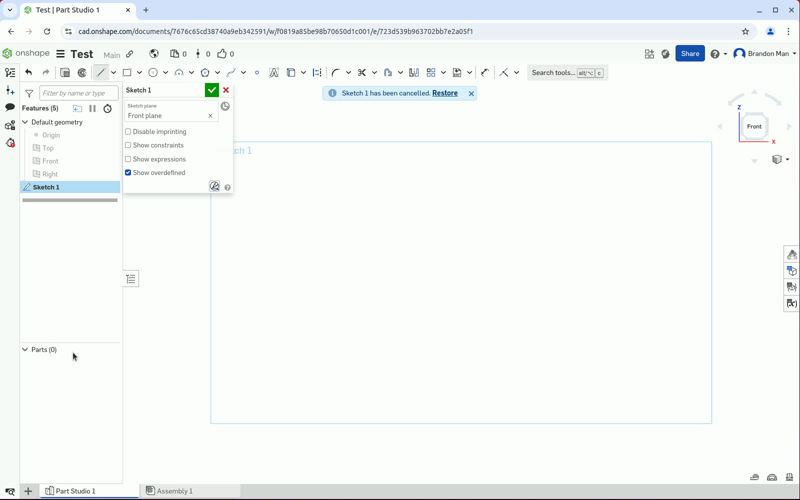
mouse_move(460, 285)
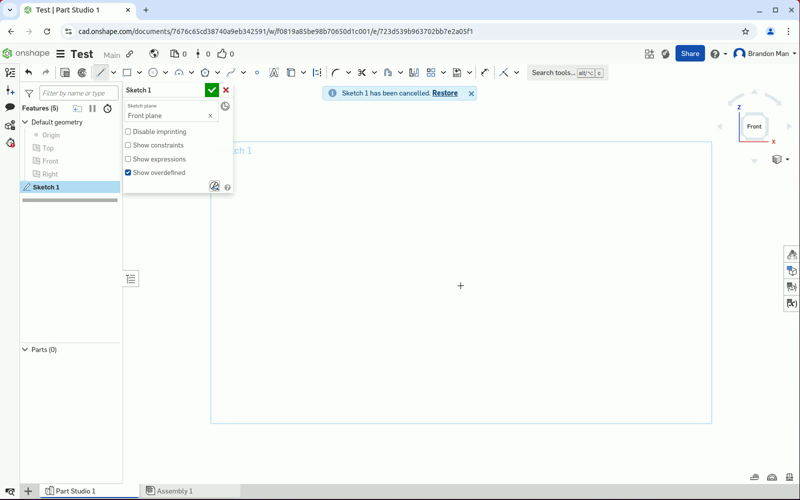
click(460, 285)
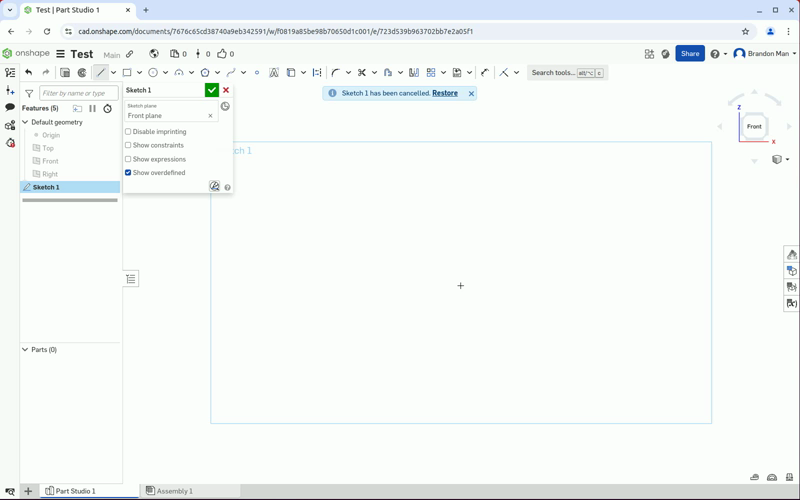
key_up(shift)
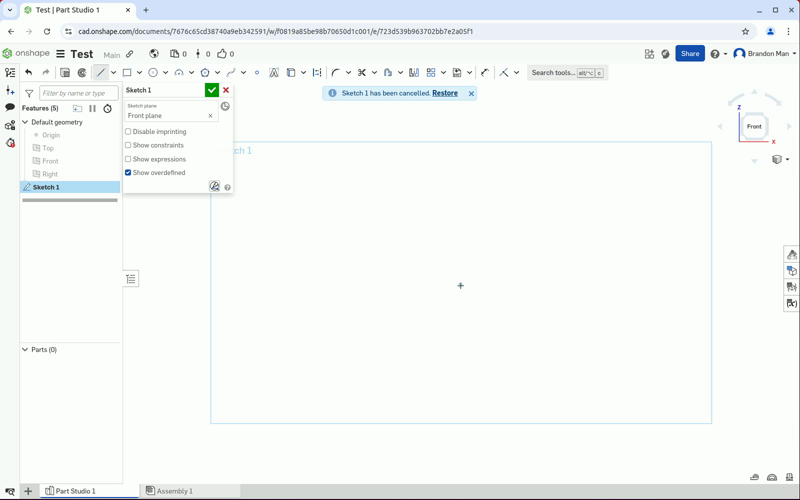
key_down(shift)
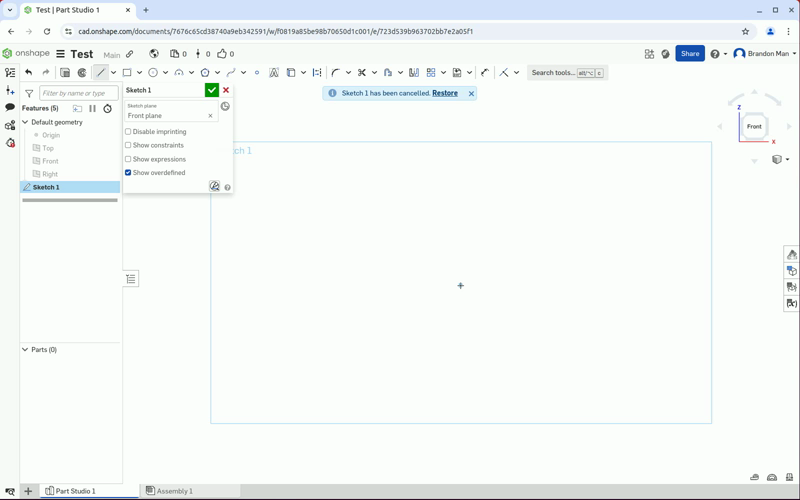
mouse_move(490, 285)
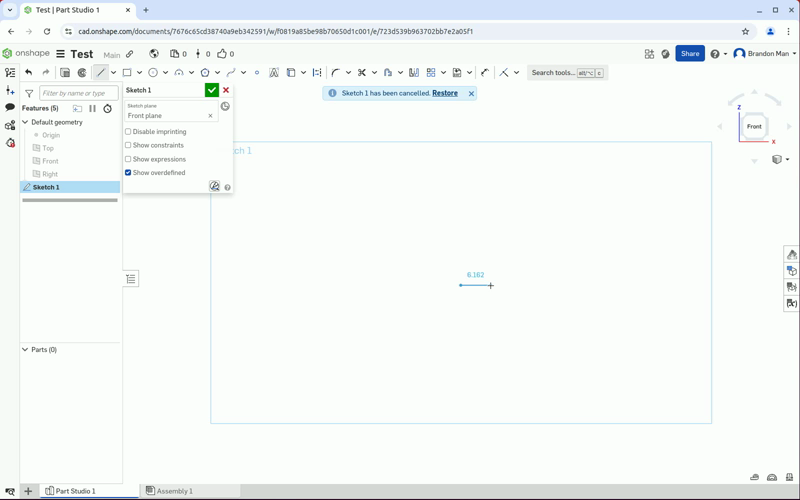
mouse_move(462, 285)
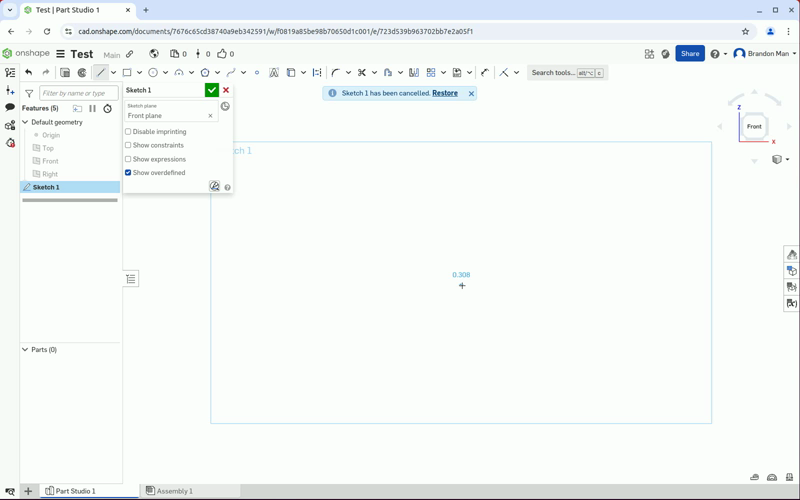
scroll(6)
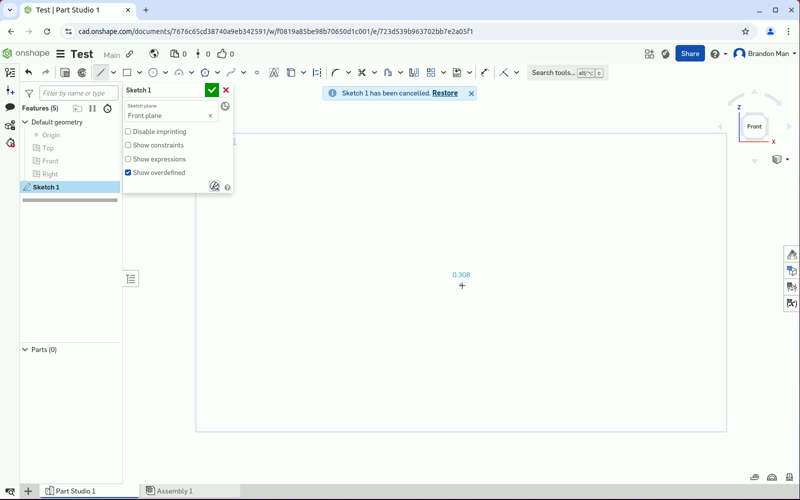
scroll(6)
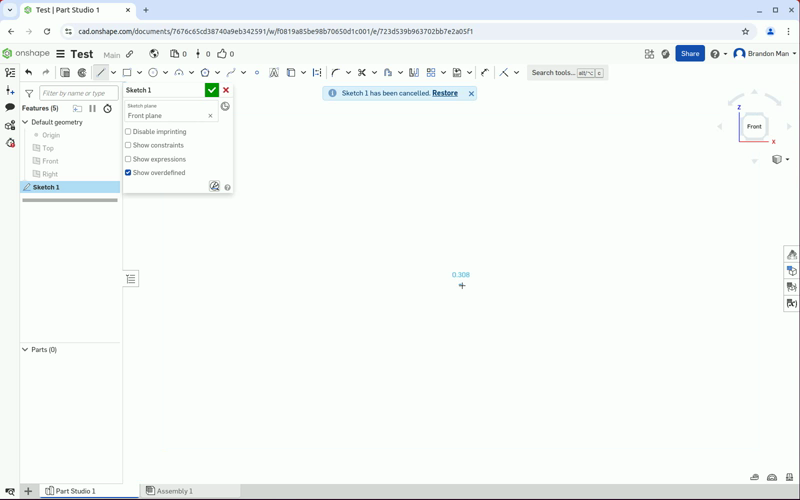
scroll(6)
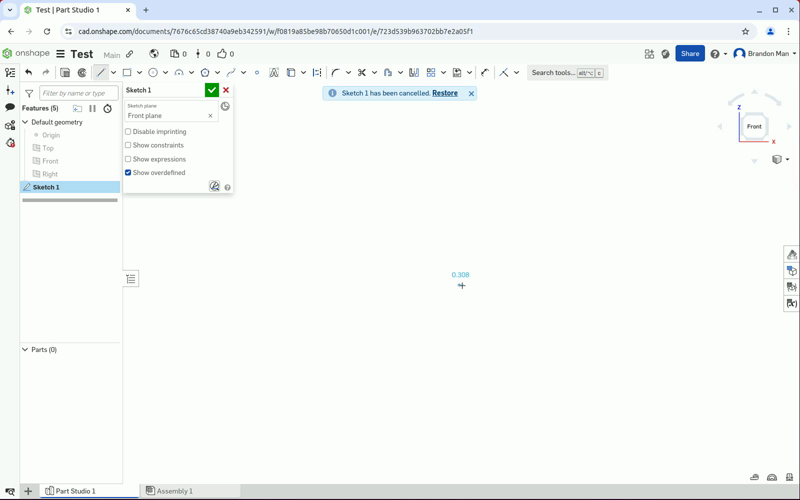
scroll(6)
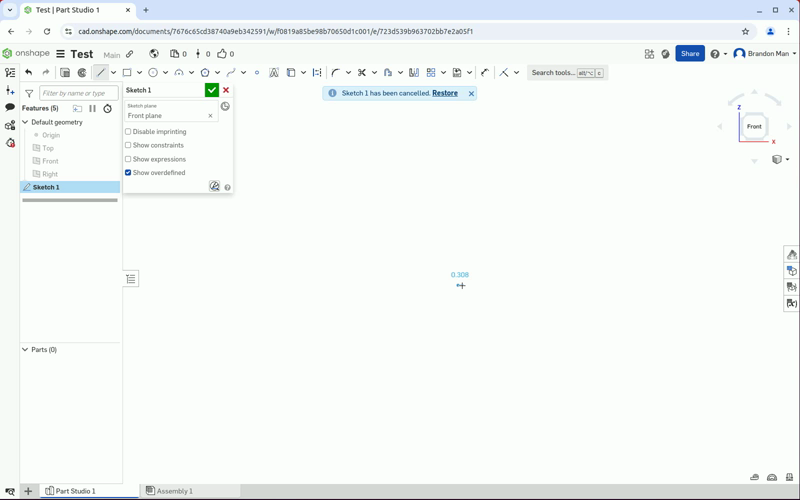
scroll(6)
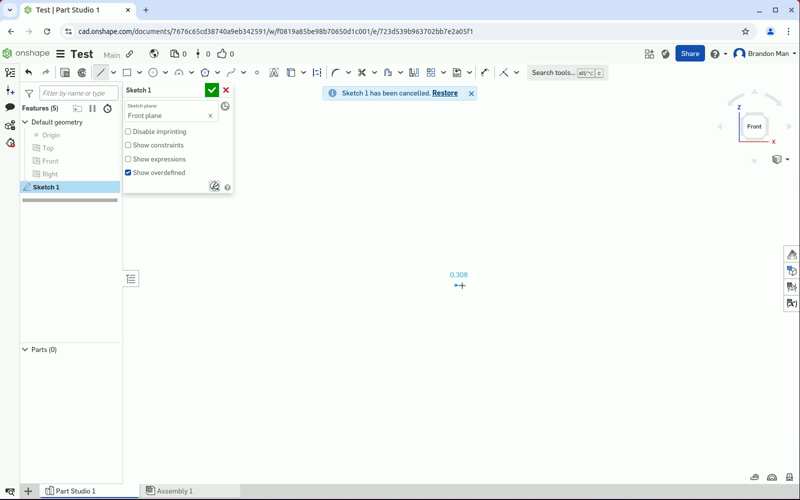
scroll(6)
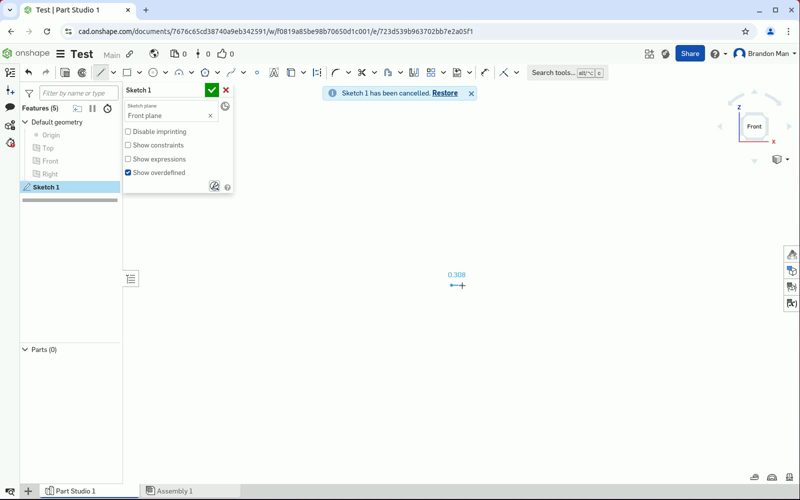
scroll(6)
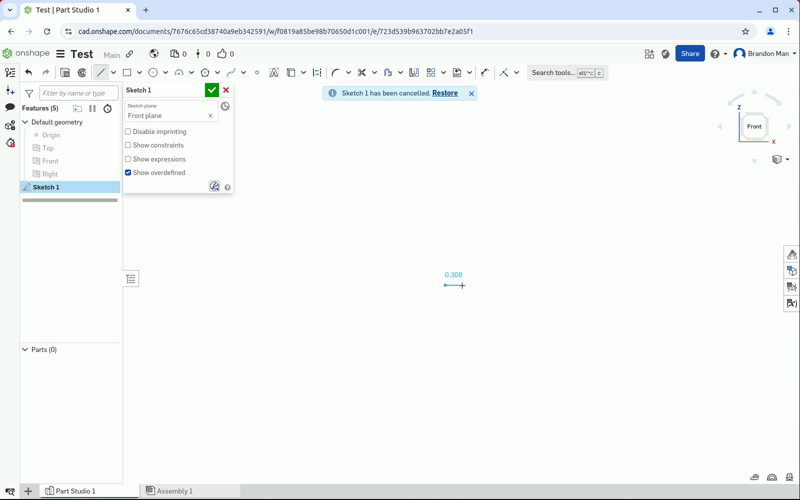
click(462, 285)
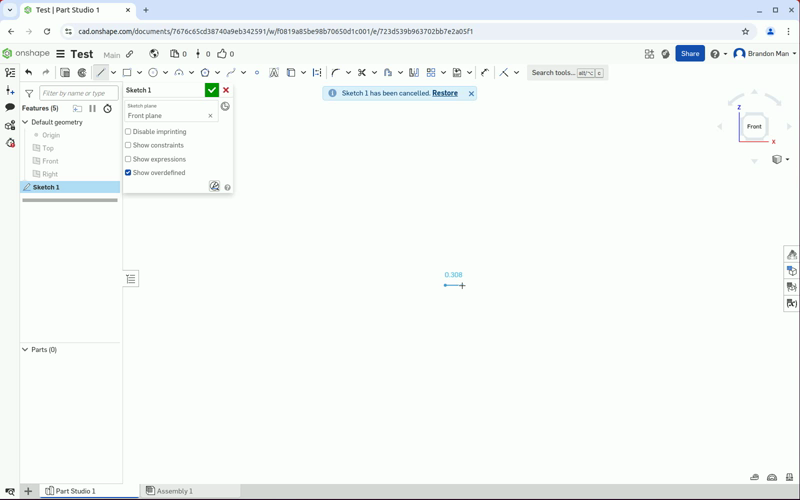
scroll(-6)
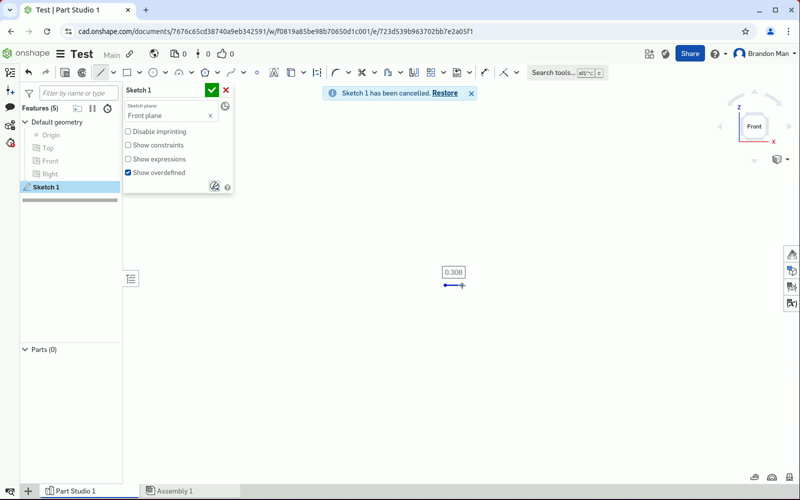
scroll(-6)
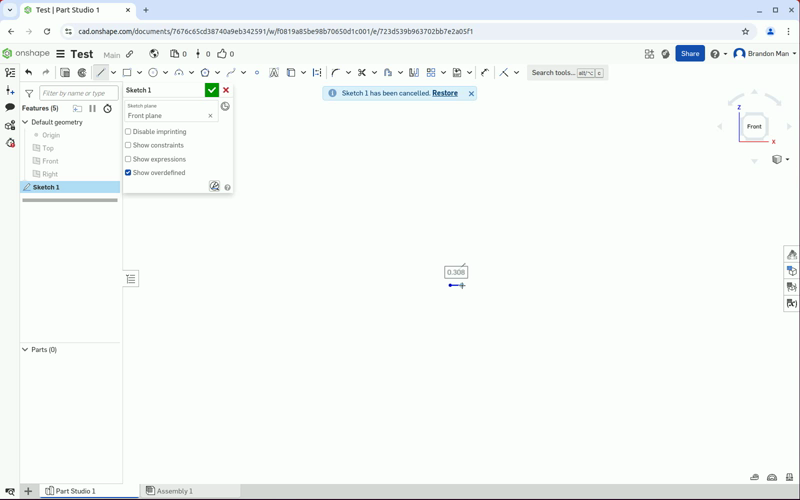
scroll(-6)
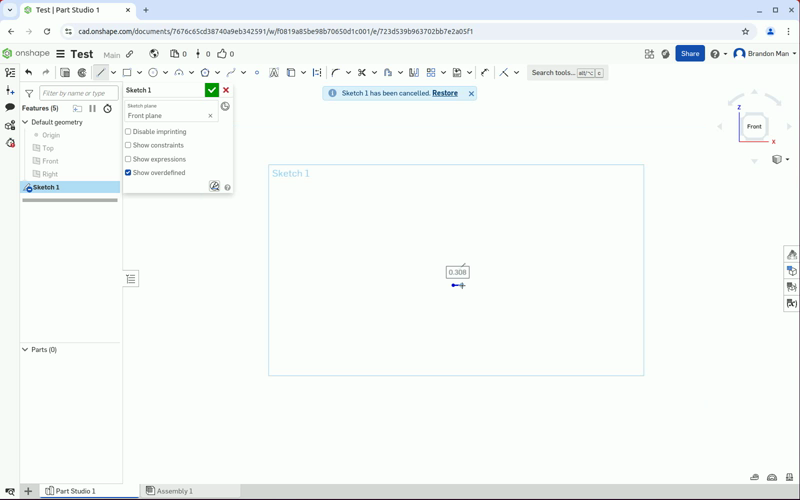
scroll(-6)
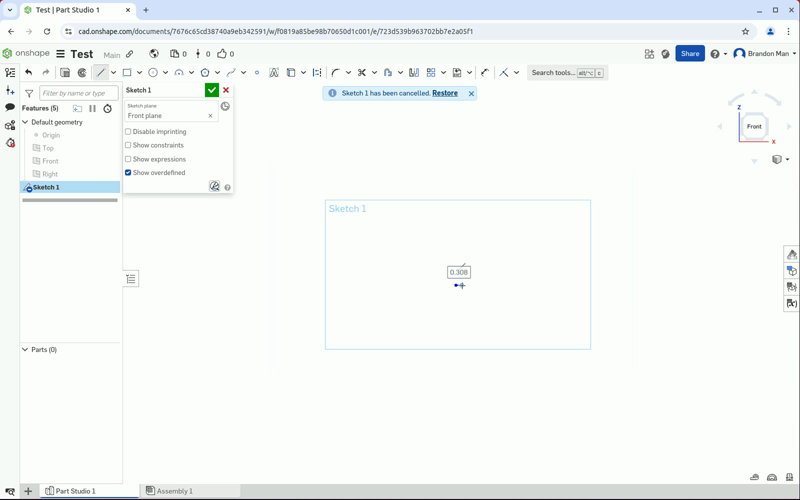
scroll(-6)
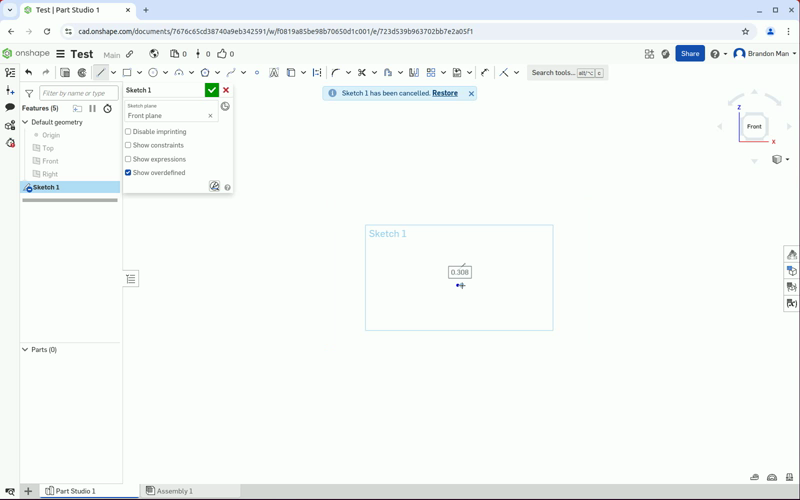
scroll(-6)
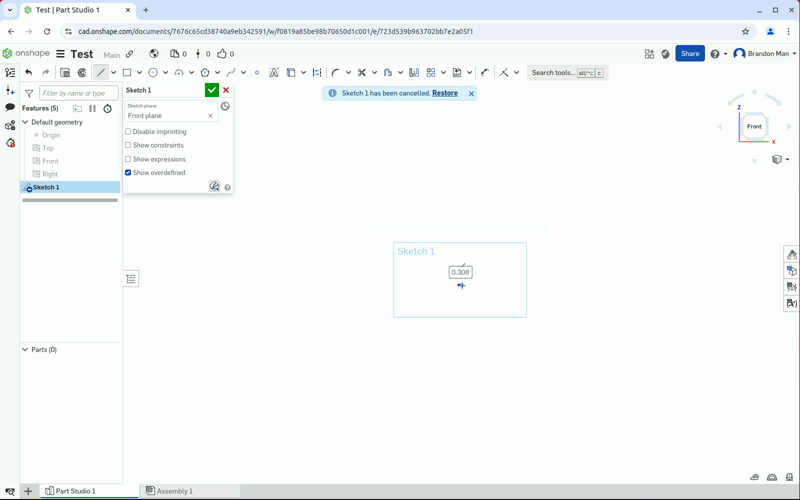
scroll(-6)
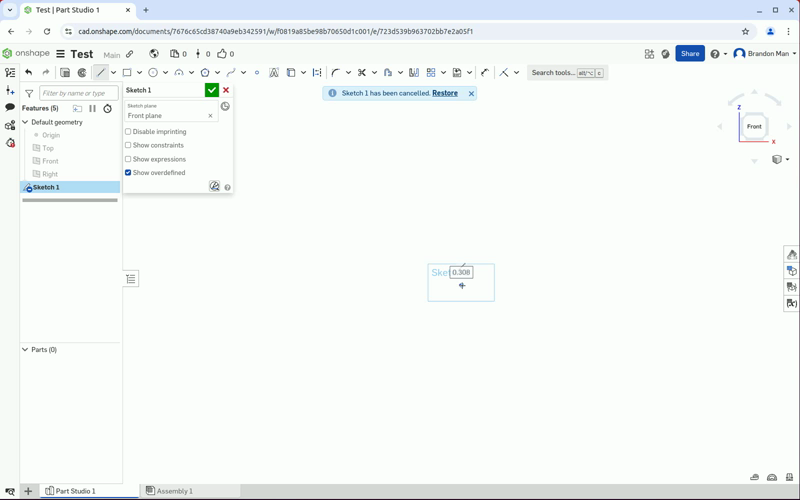
key_up(shift)
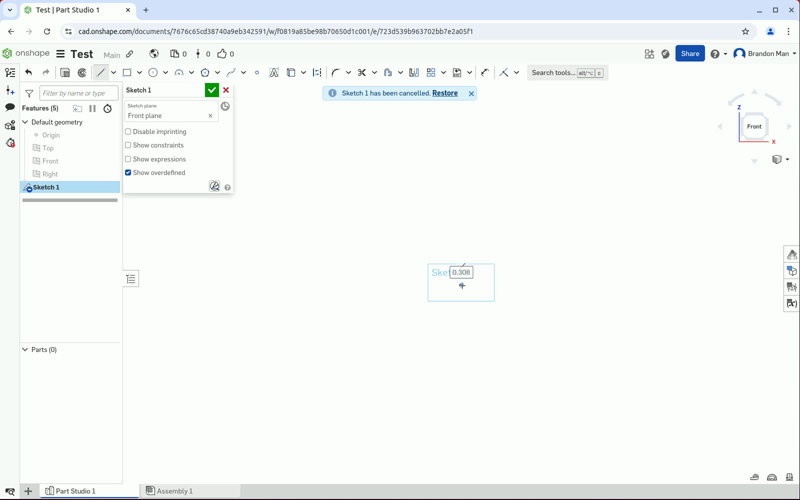
key_down(shift)
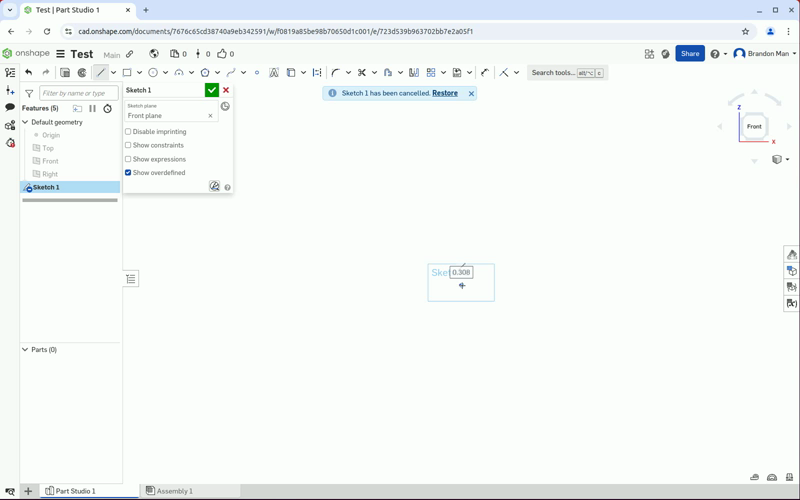
mouse_move(492, 285)
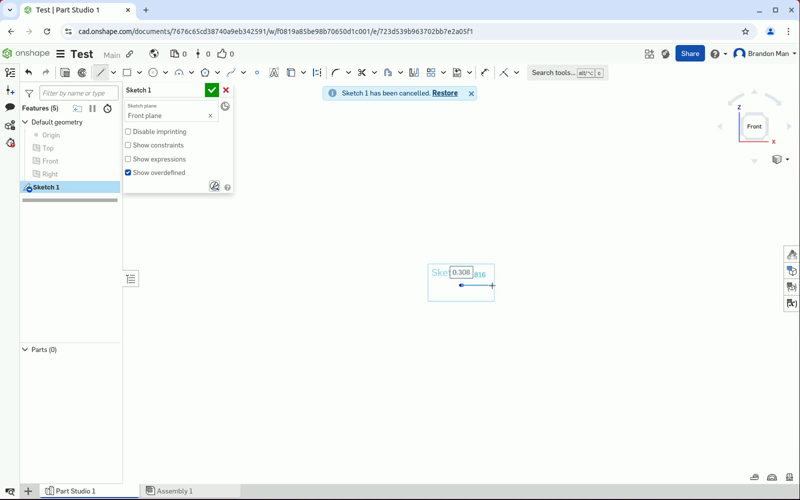
mouse_move(462, 278)
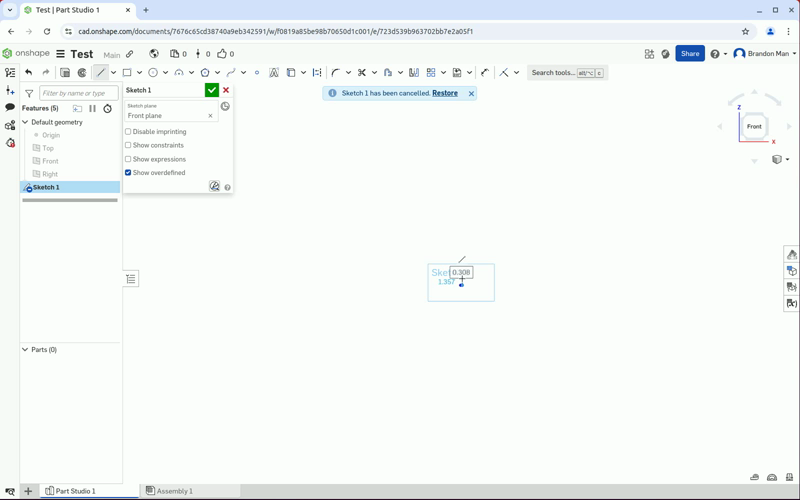
scroll(6)
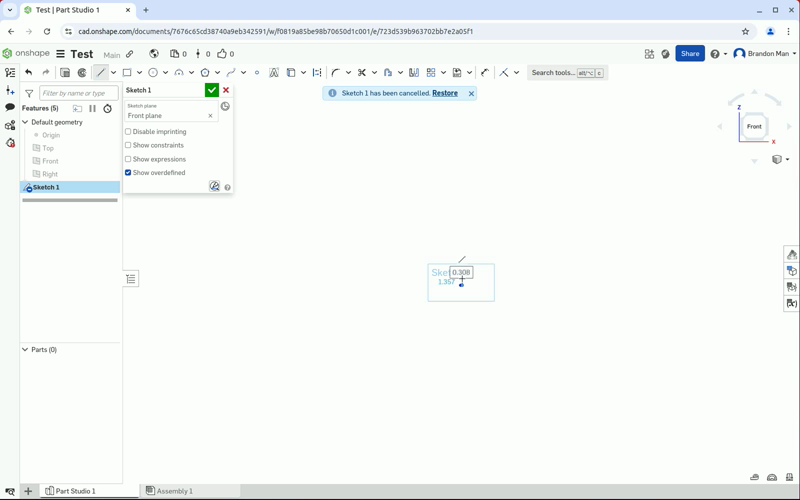
scroll(6)
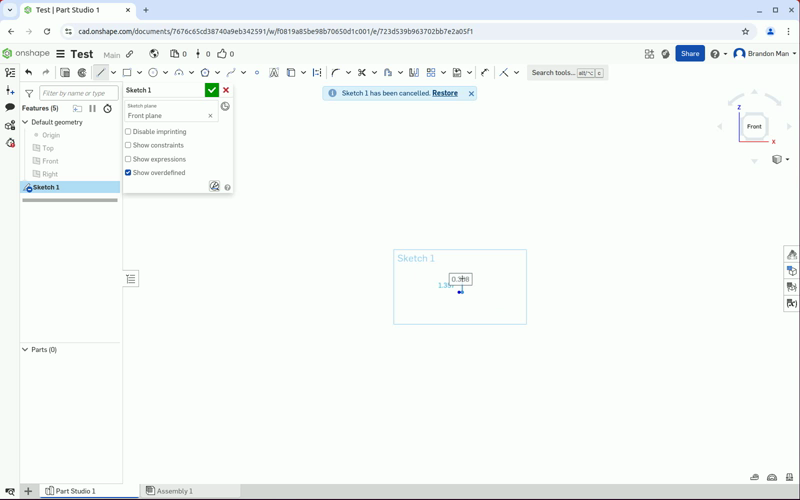
scroll(6)
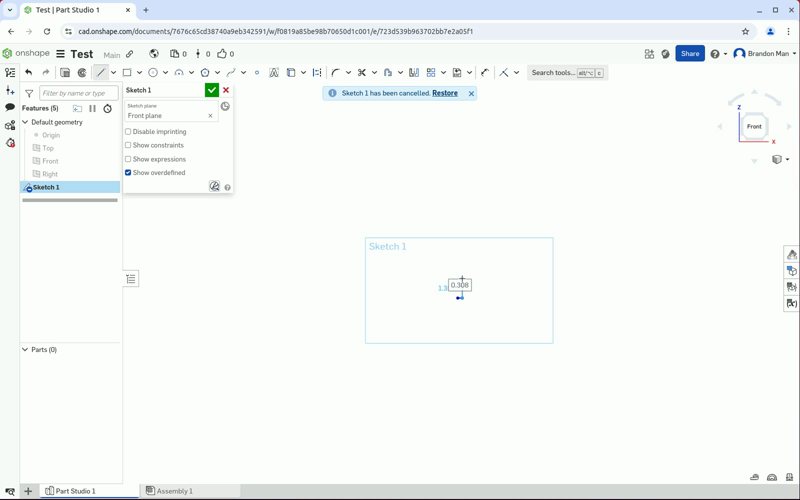
scroll(6)
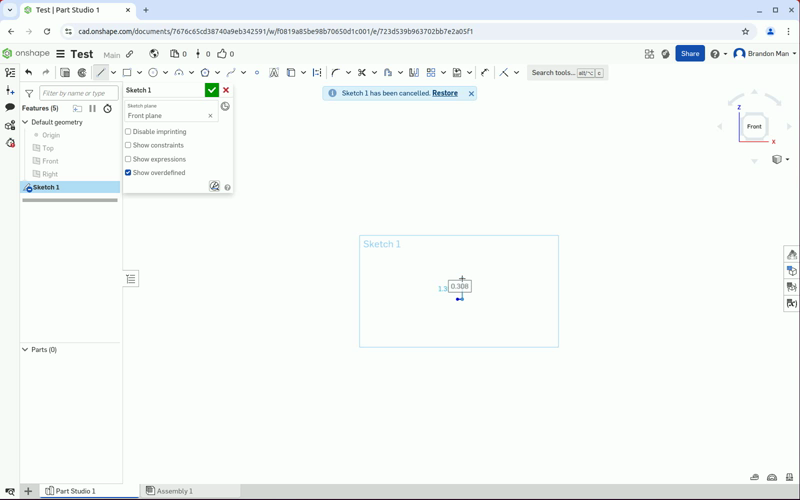
scroll(6)
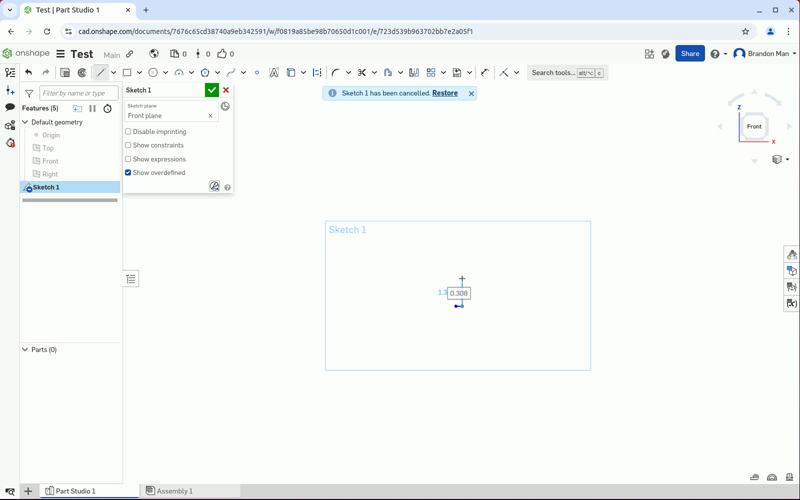
scroll(6)
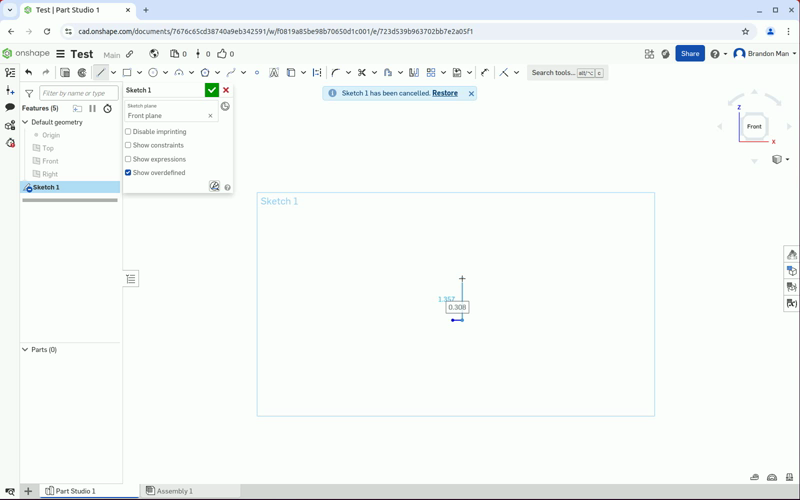
scroll(6)
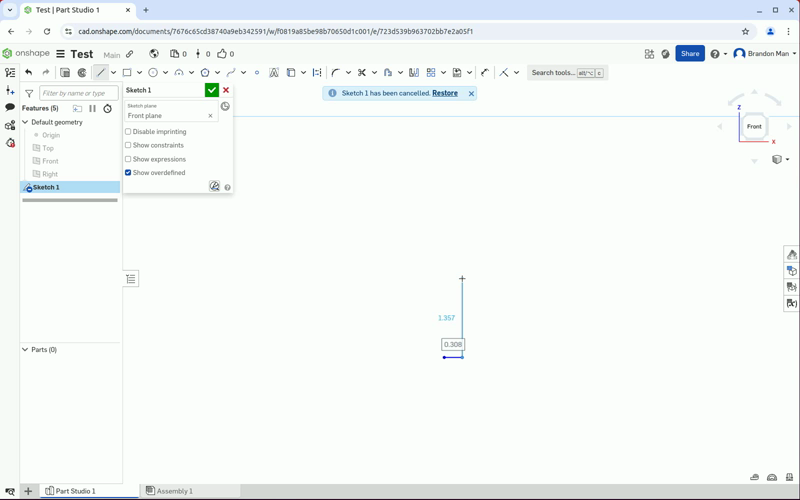
click(462, 278)
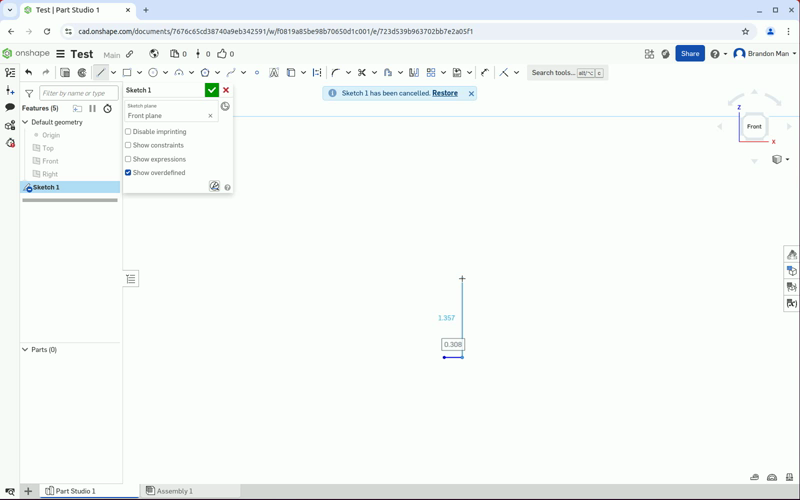
scroll(-6)
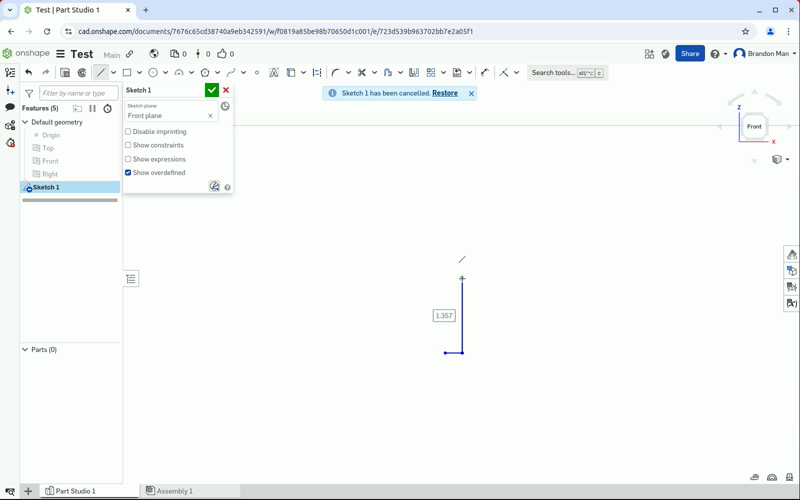
scroll(-6)
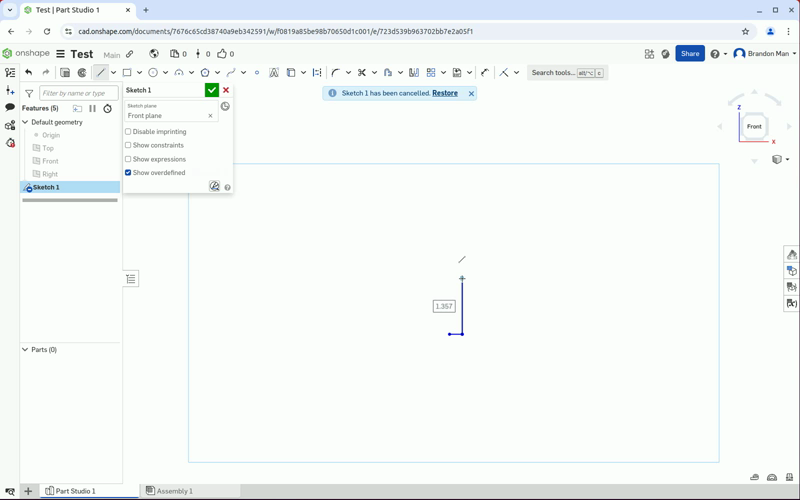
scroll(-6)
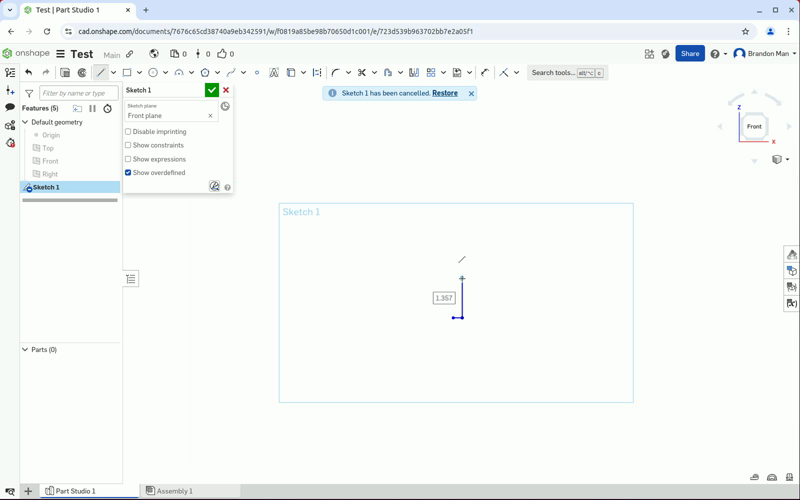
scroll(-6)
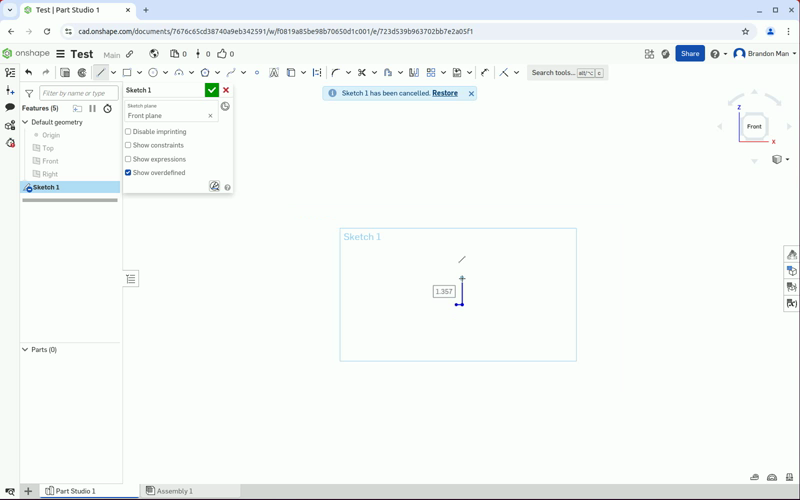
scroll(-6)
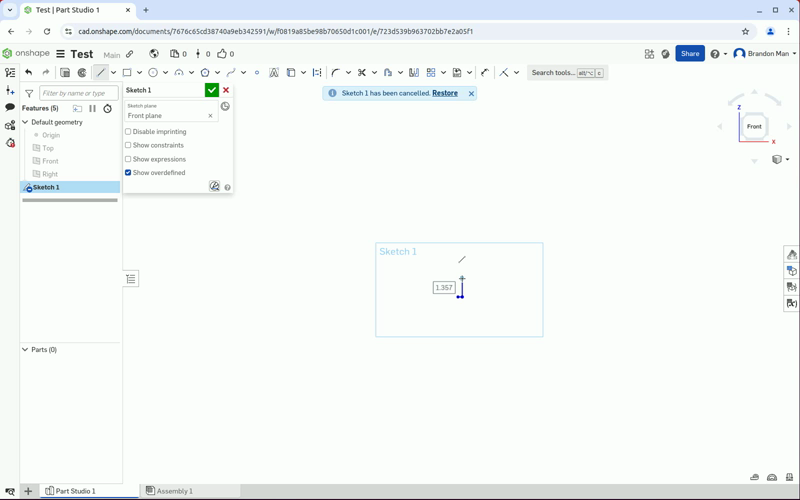
scroll(-6)
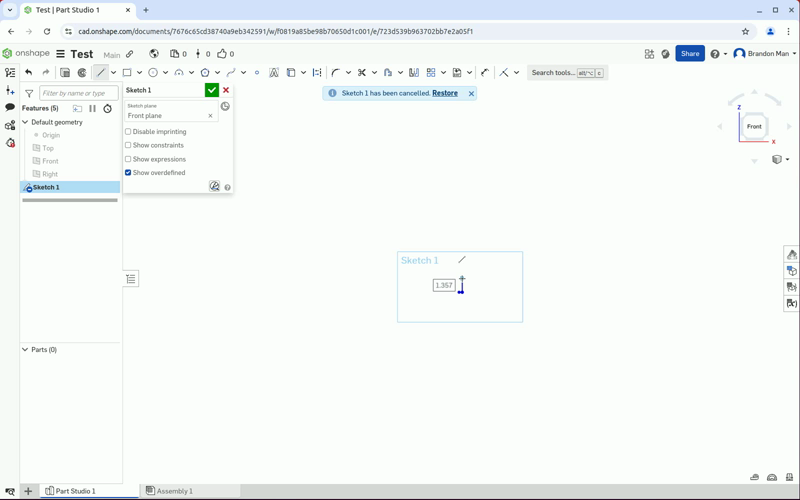
scroll(-6)
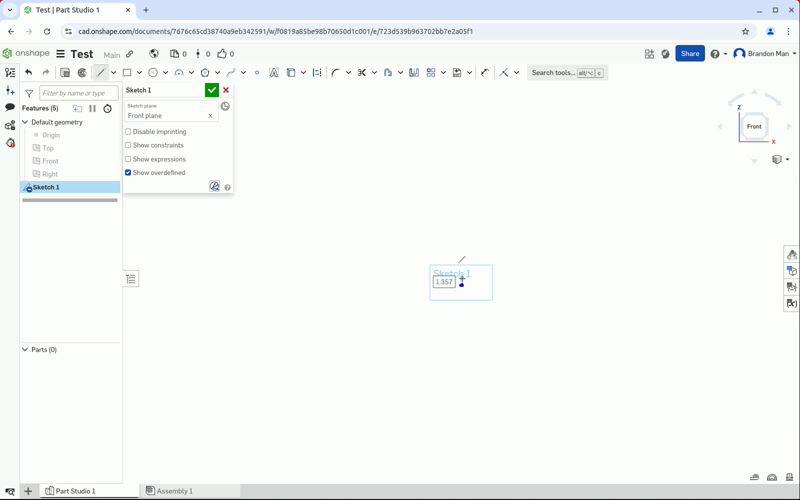
key_up(shift)
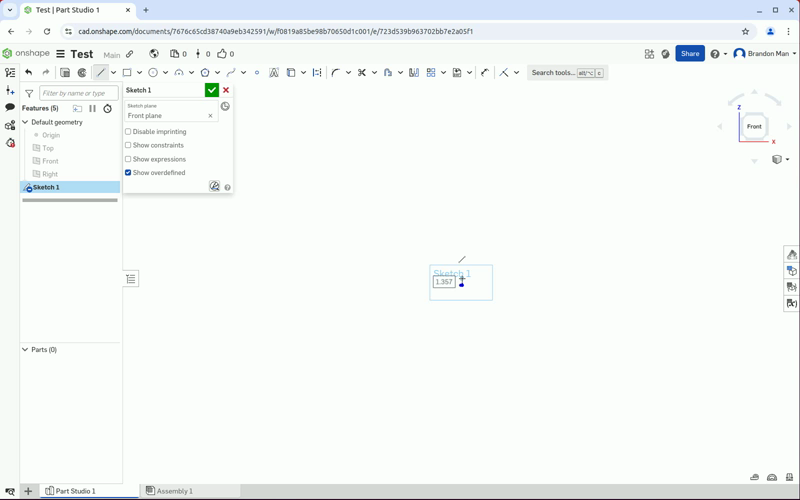
key_down(shift)
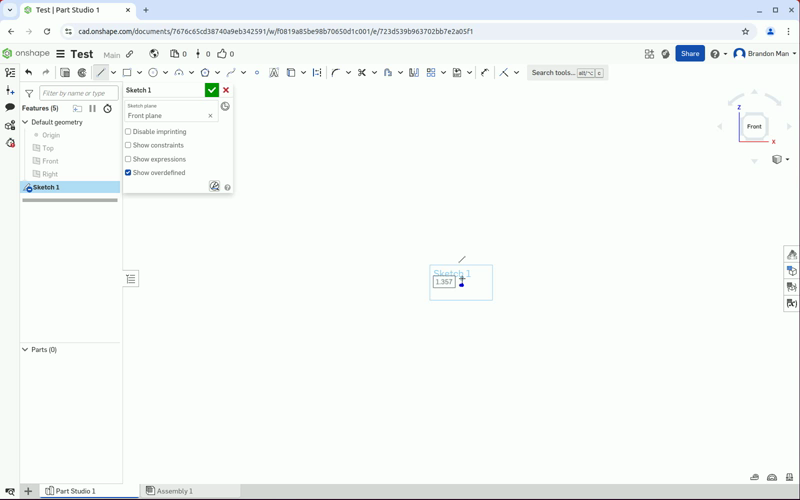
mouse_move(492, 278)
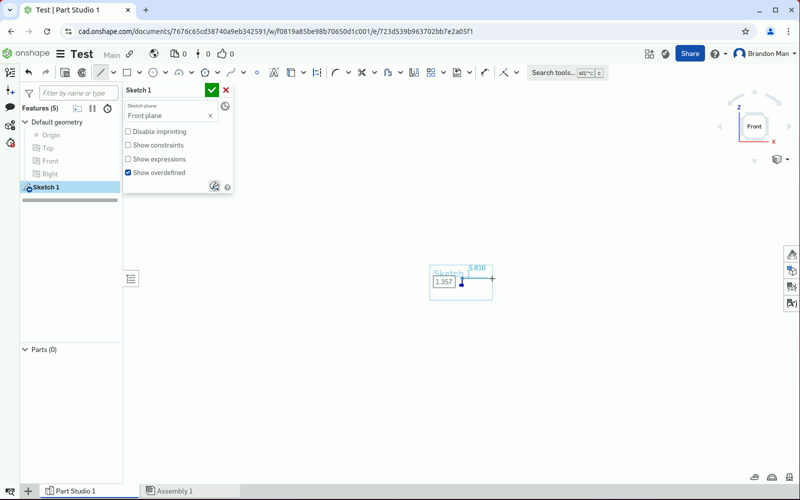
mouse_move(460, 278)
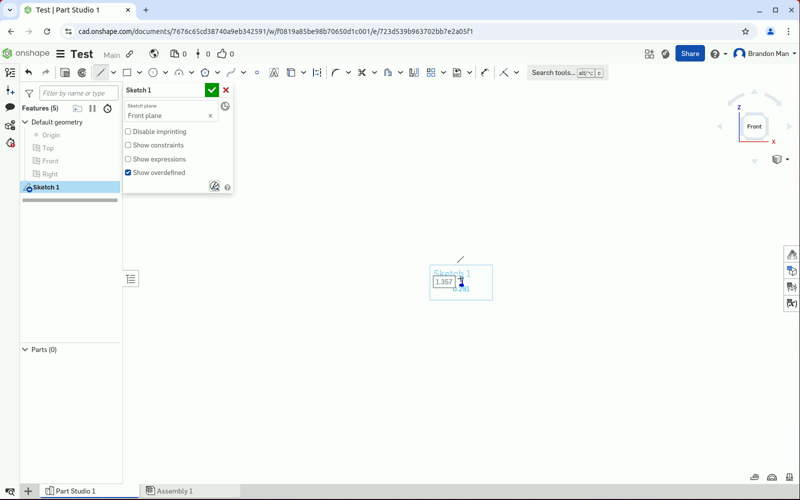
scroll(6)
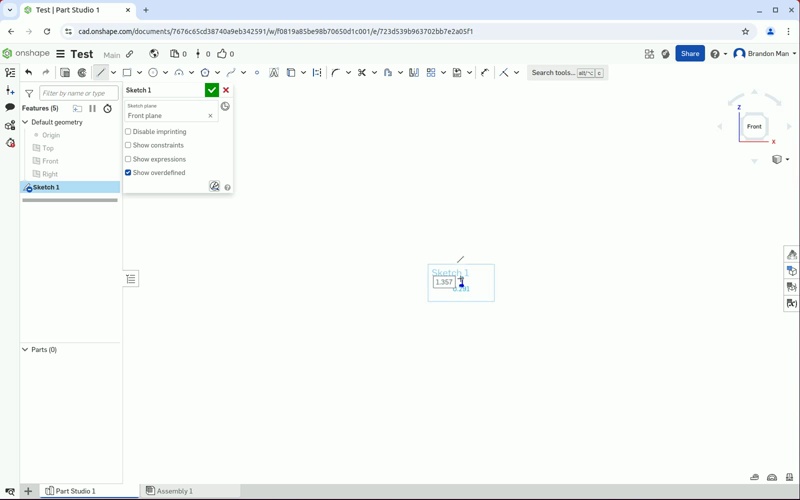
scroll(6)
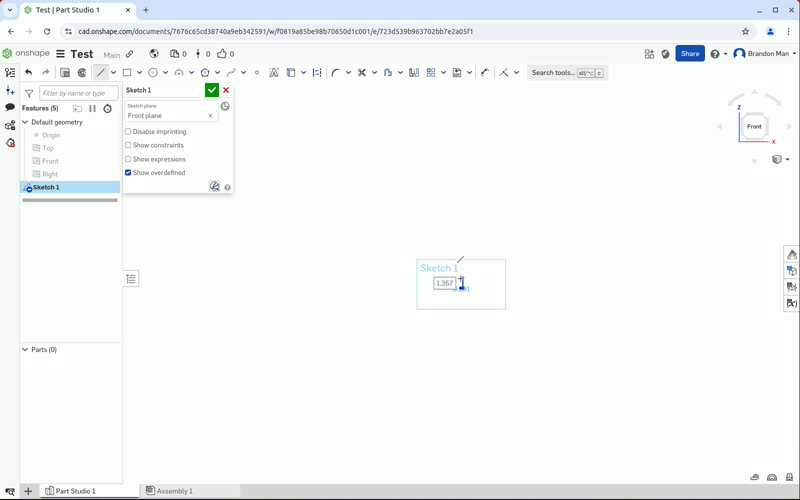
scroll(6)
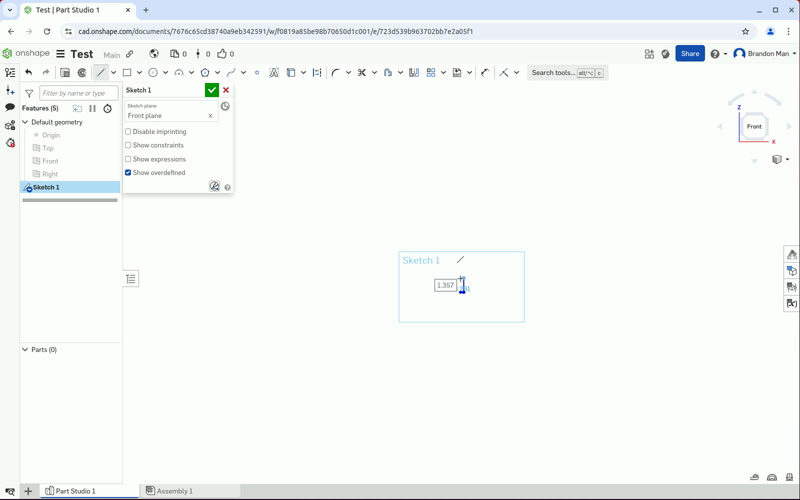
scroll(6)
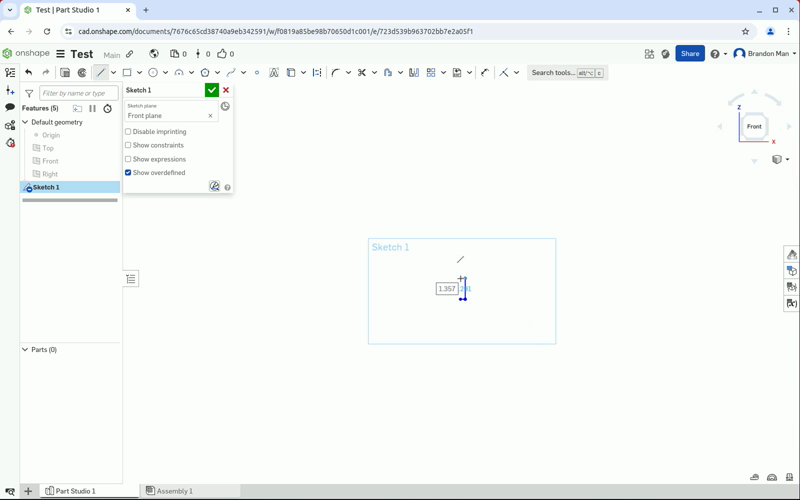
scroll(6)
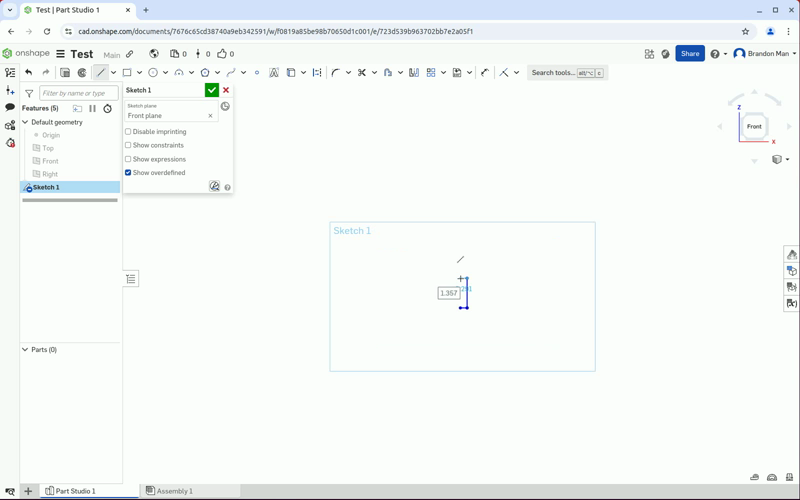
scroll(6)
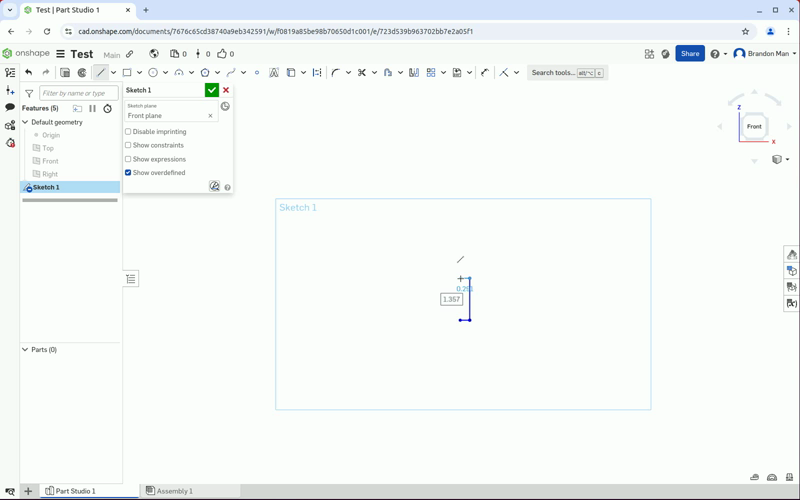
scroll(6)
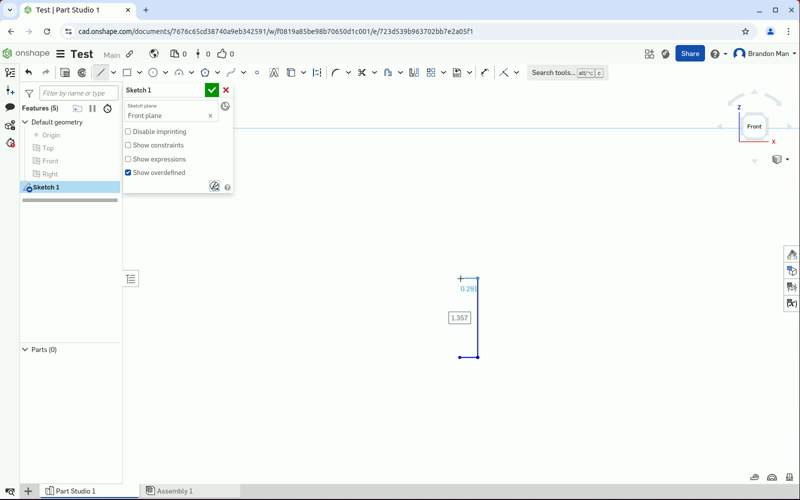
click(460, 278)
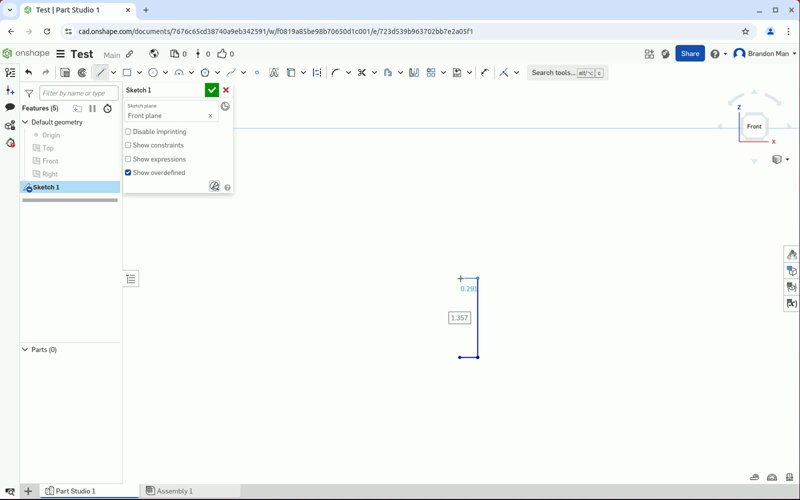
scroll(-6)
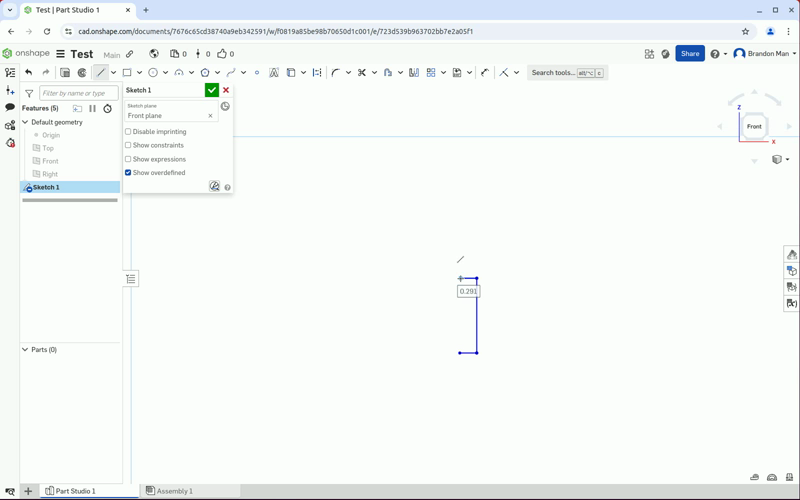
scroll(-6)
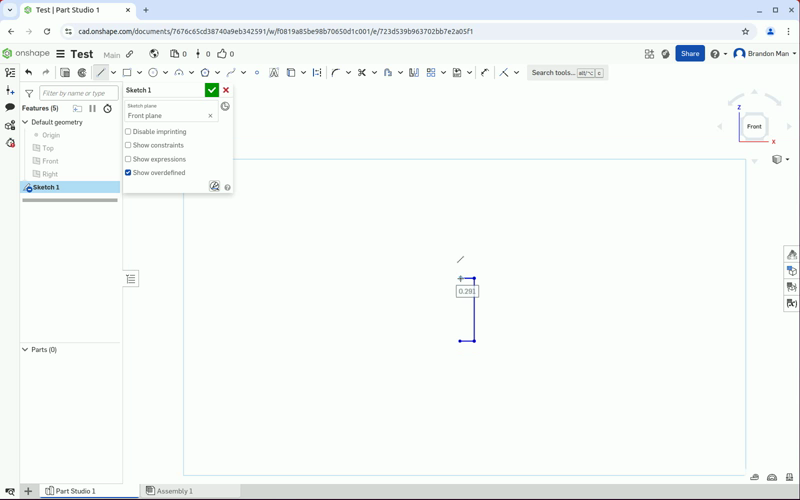
scroll(-6)
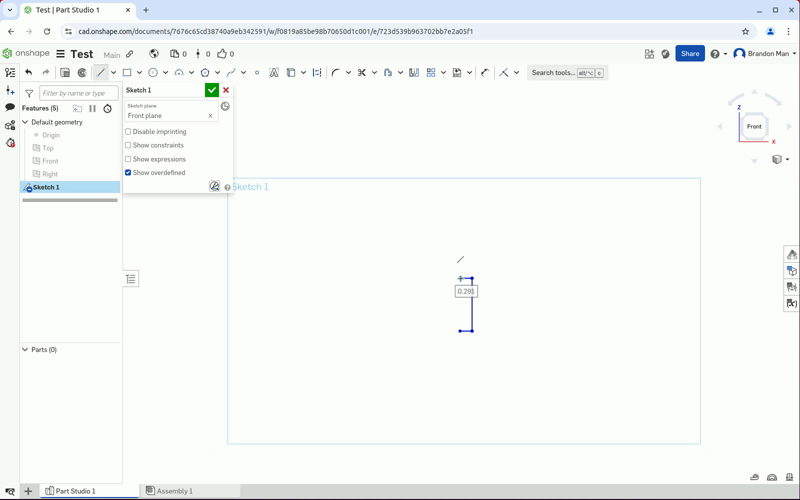
scroll(-6)
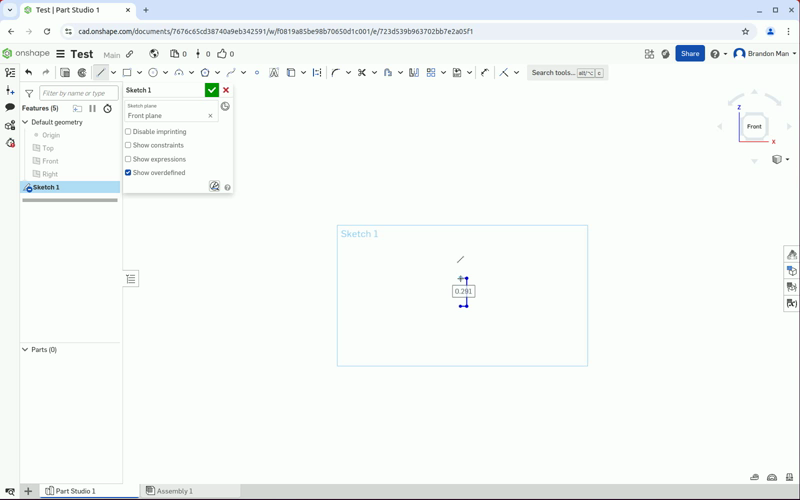
scroll(-6)
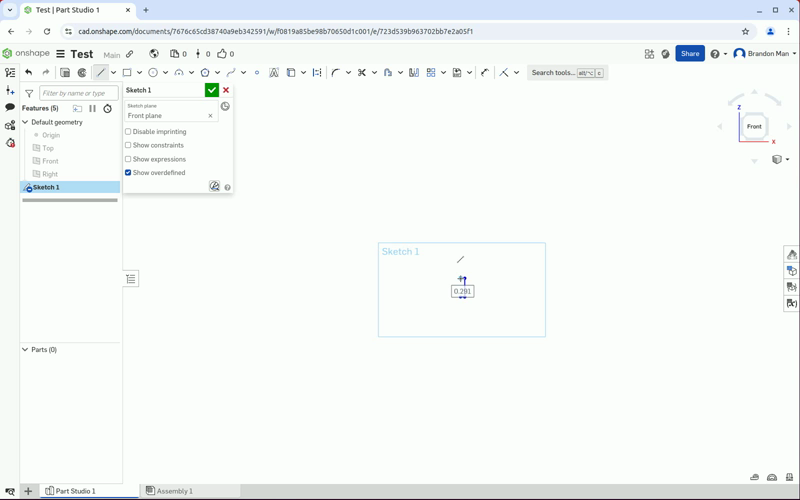
scroll(-6)
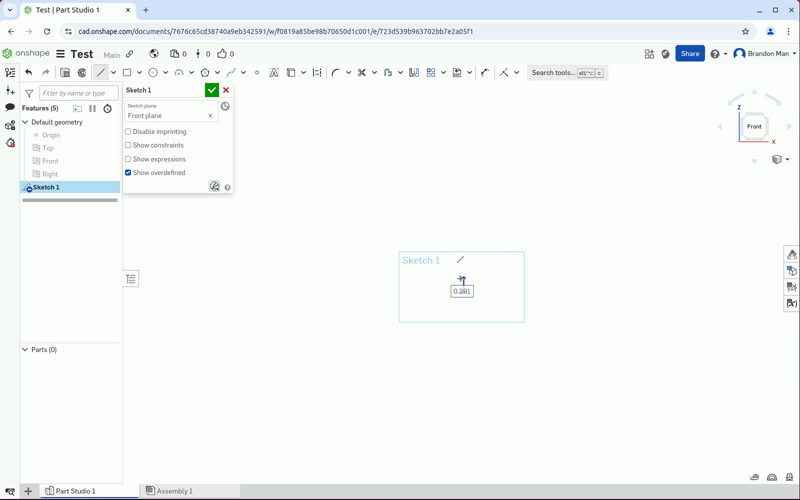
scroll(-6)
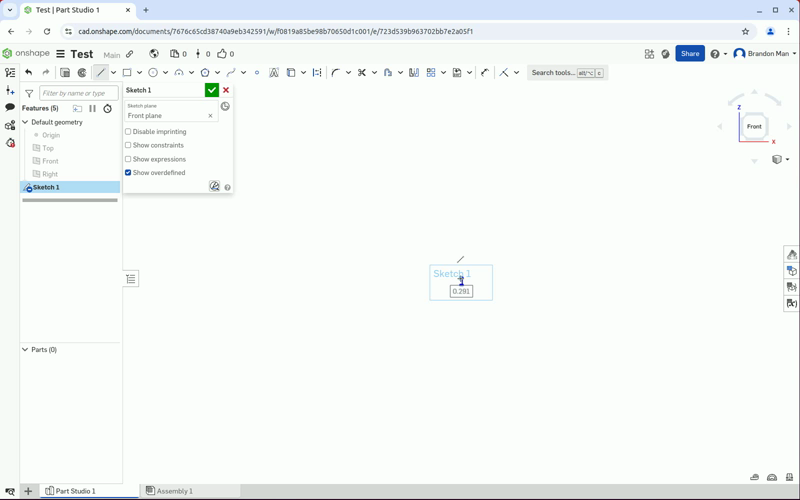
key_up(shift)
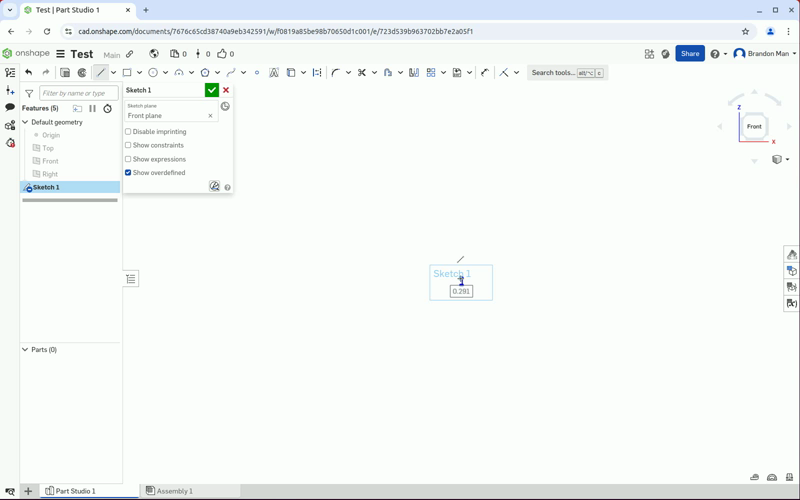
mouse_move(490, 278)
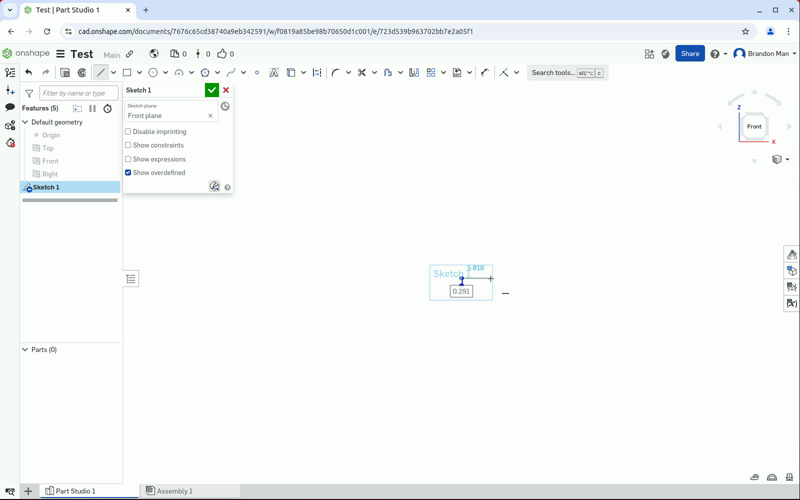
key_down(shift)
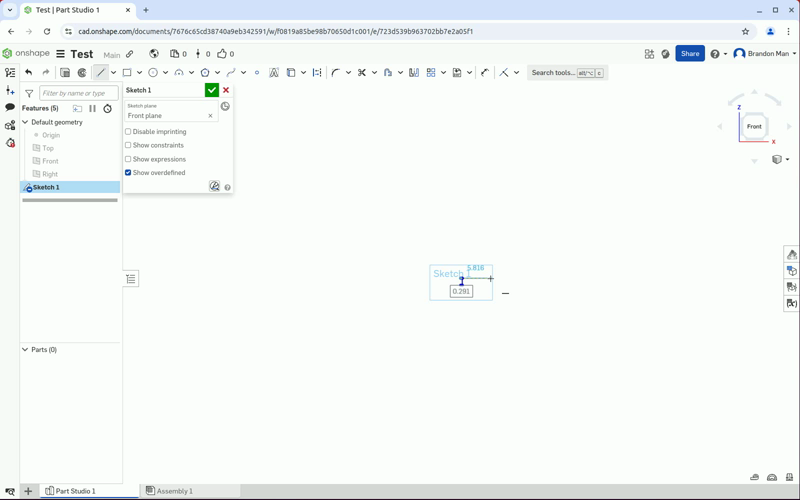
mouse_move(460, 285)
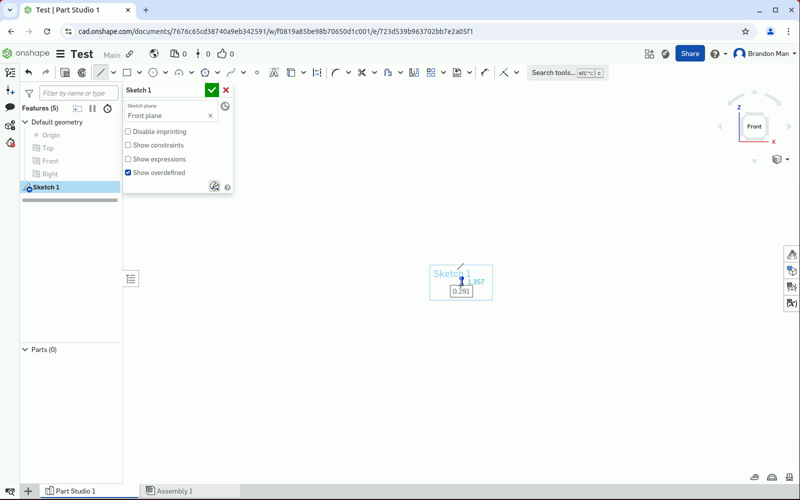
scroll(6)
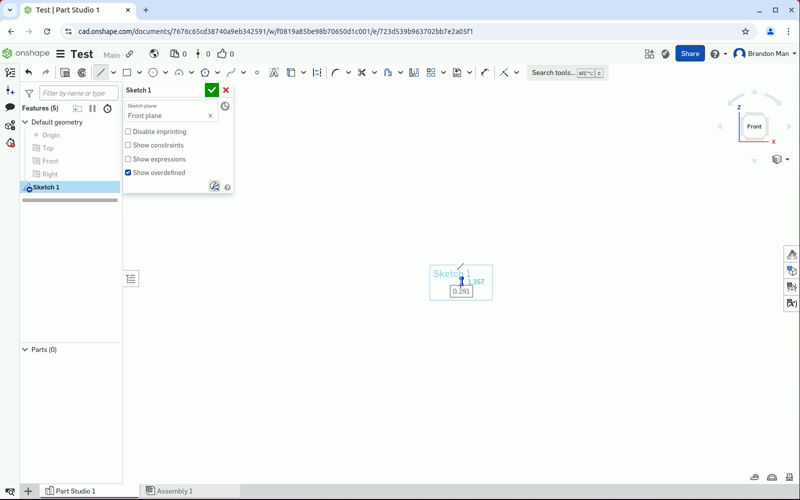
scroll(6)
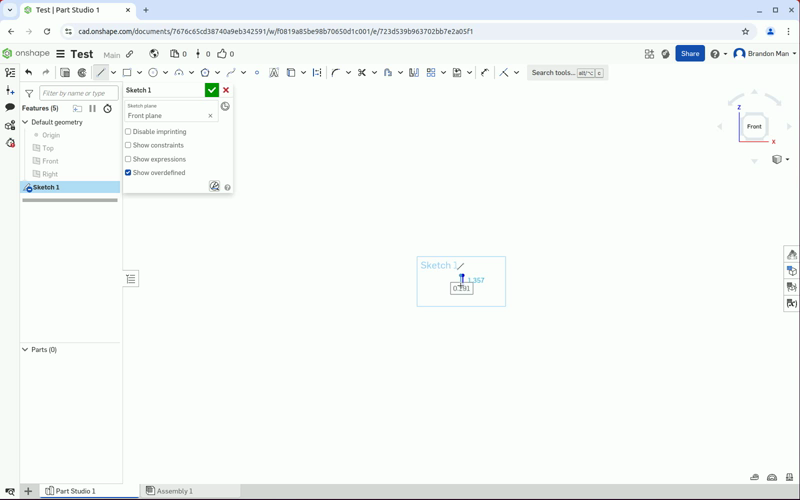
scroll(6)
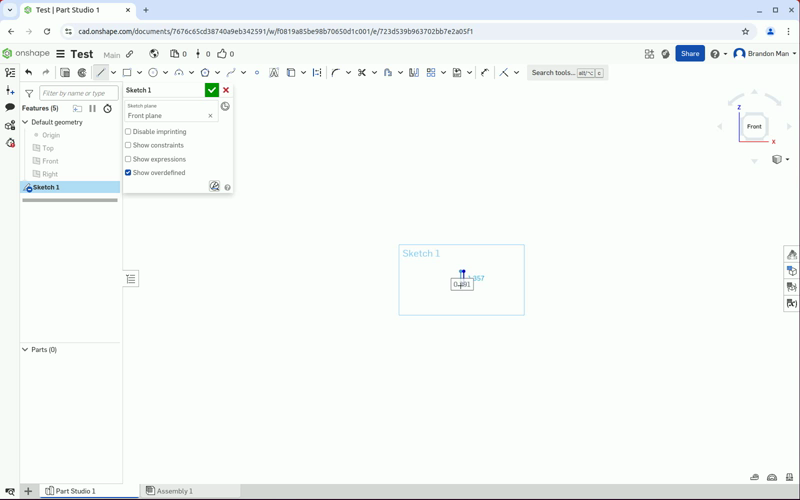
scroll(6)
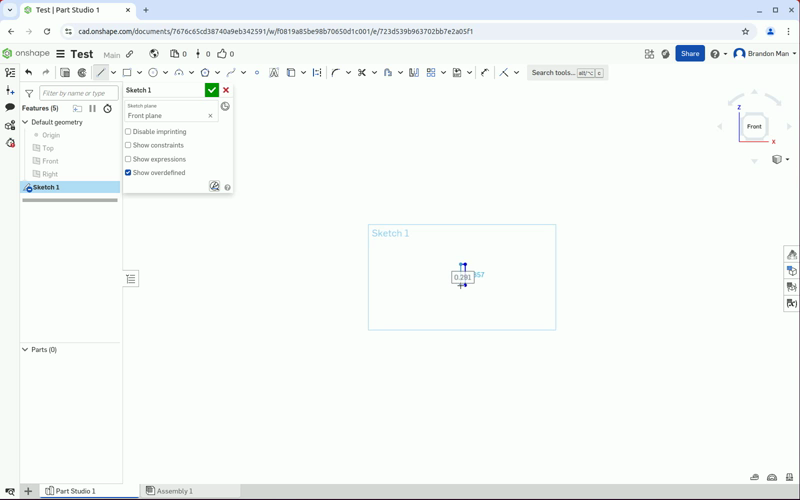
scroll(6)
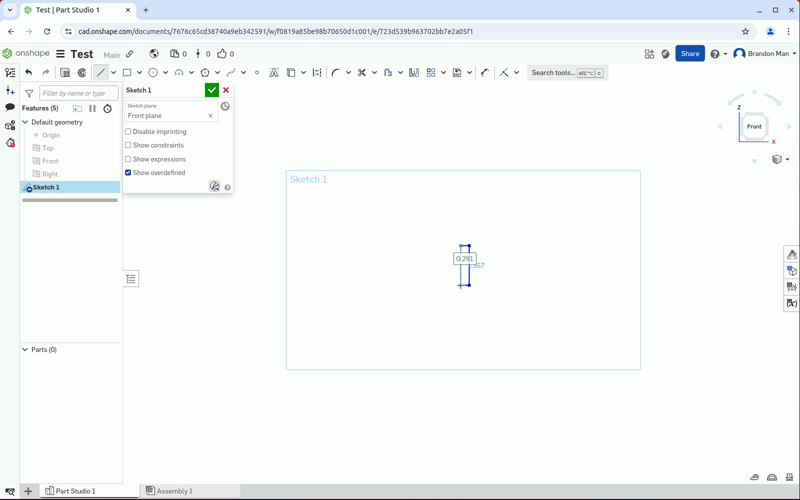
scroll(6)
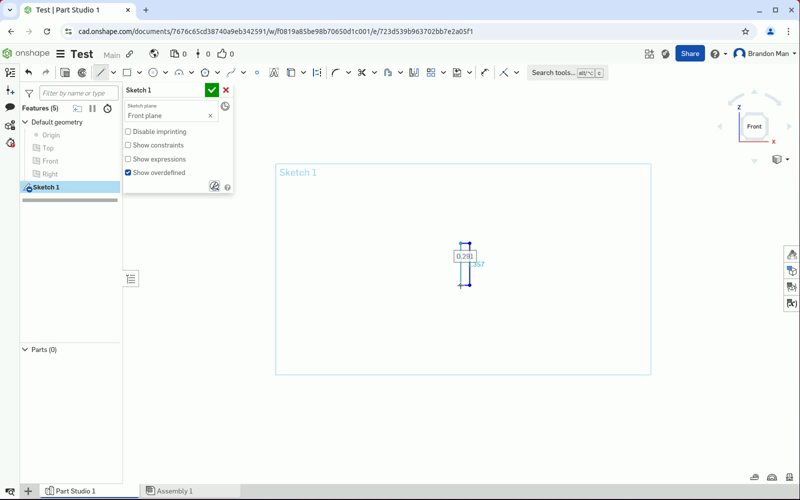
scroll(6)
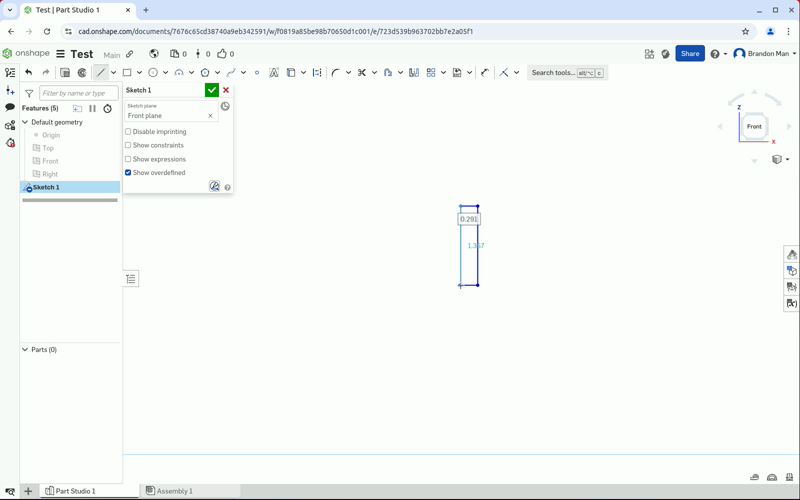
key_up(shift)
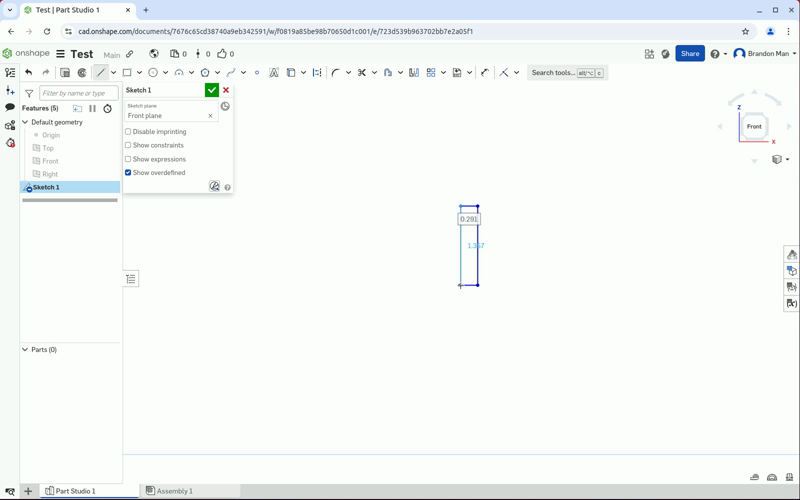
click(460, 285)
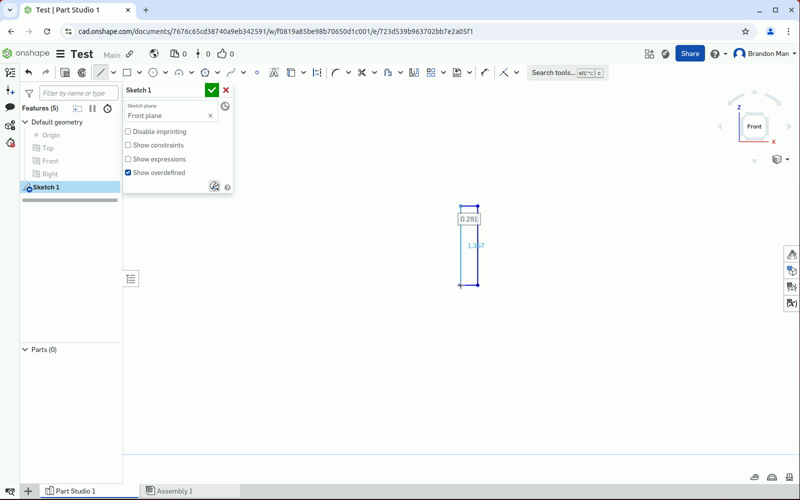
scroll(-6)
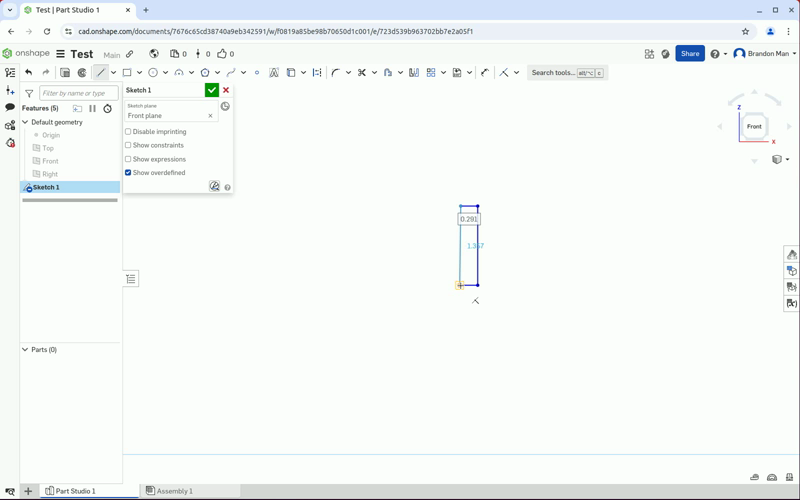
scroll(-6)
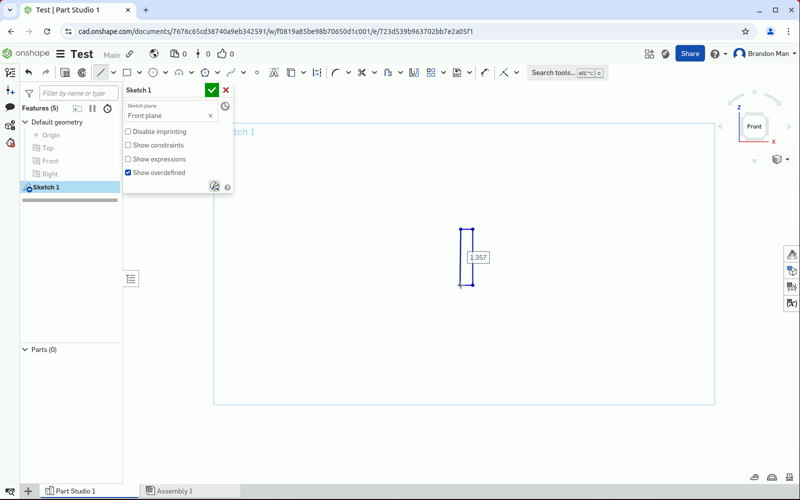
scroll(-6)
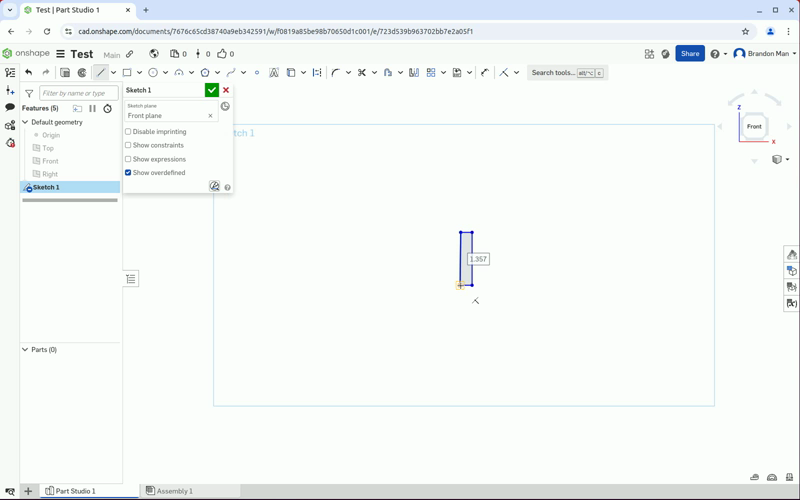
scroll(-6)
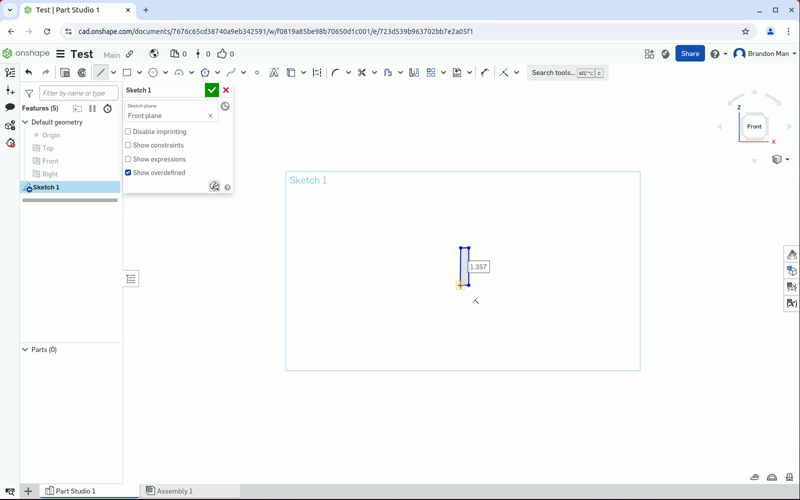
scroll(-6)
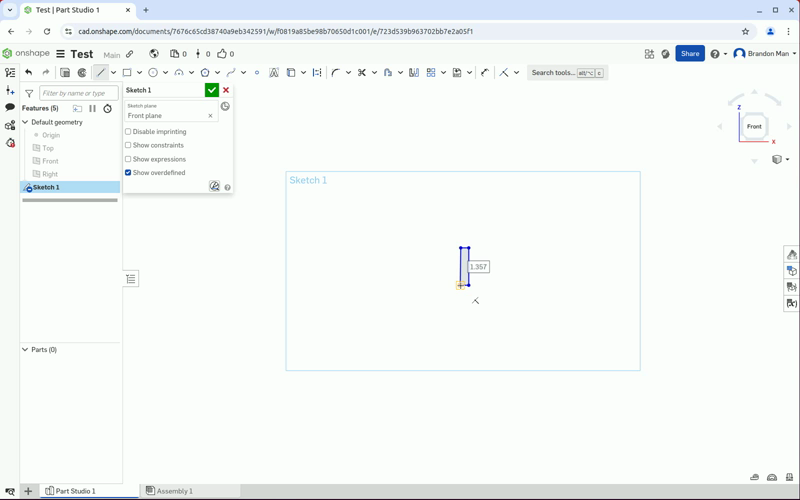
scroll(-6)
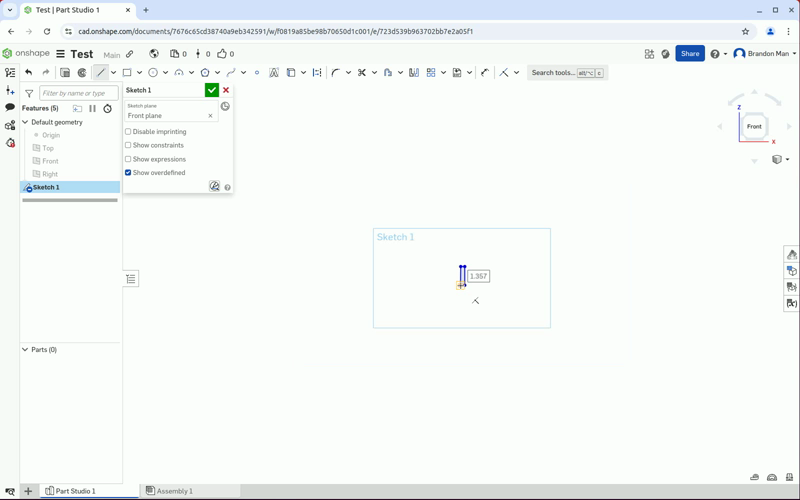
scroll(-6)
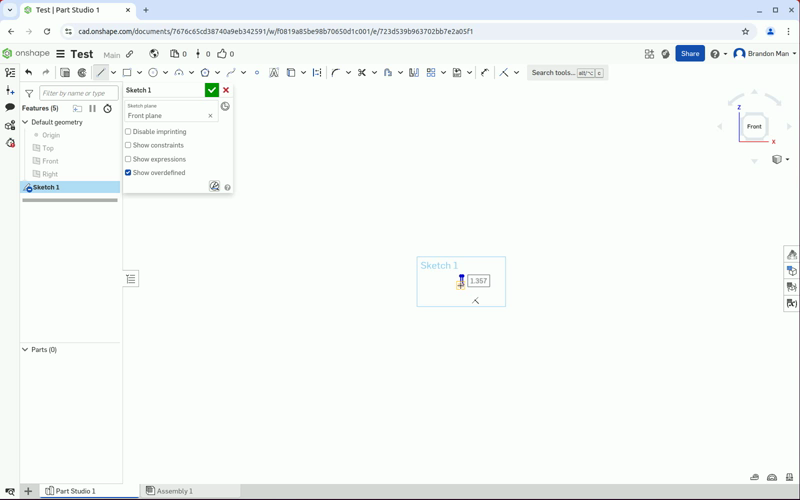
key(esc)
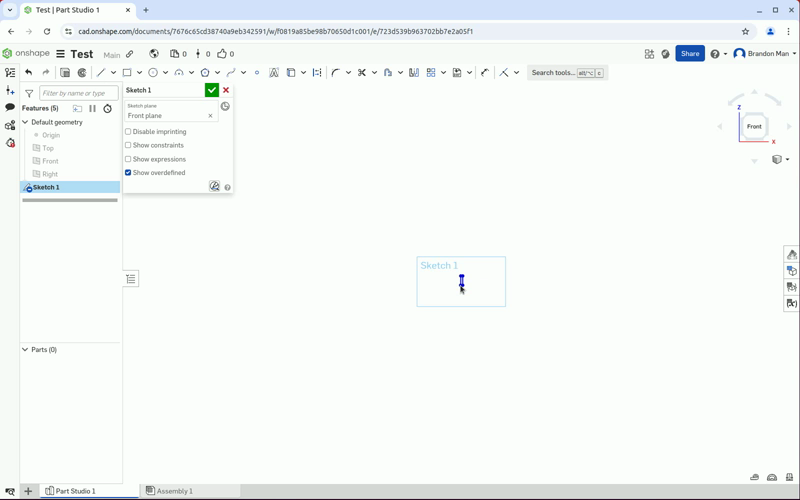
mouse_move(461, 278)
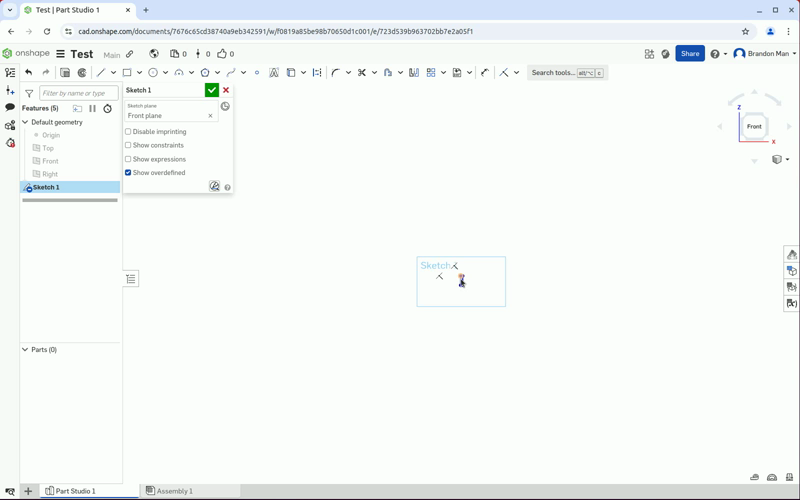
scroll(6)
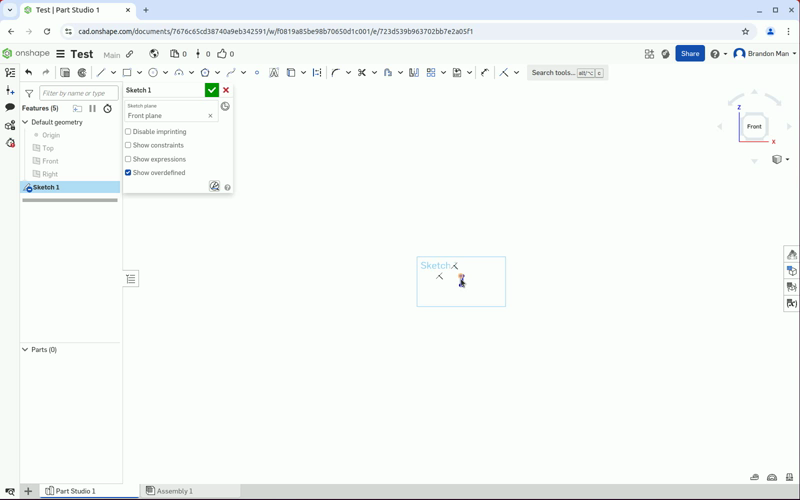
scroll(6)
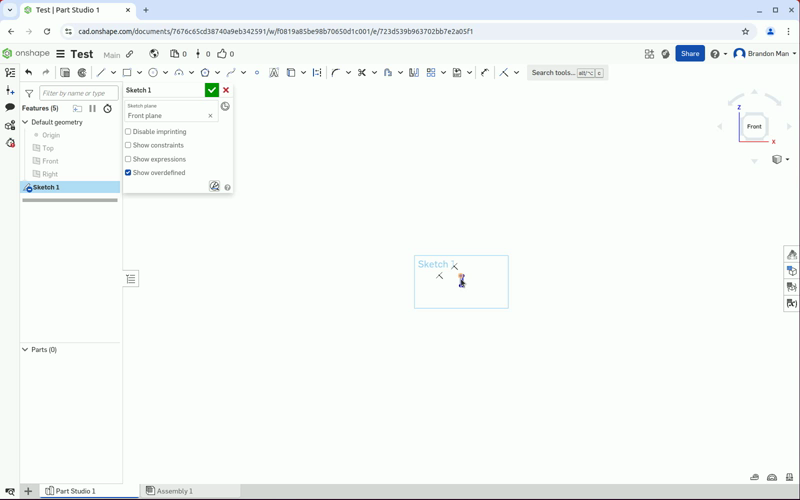
scroll(6)
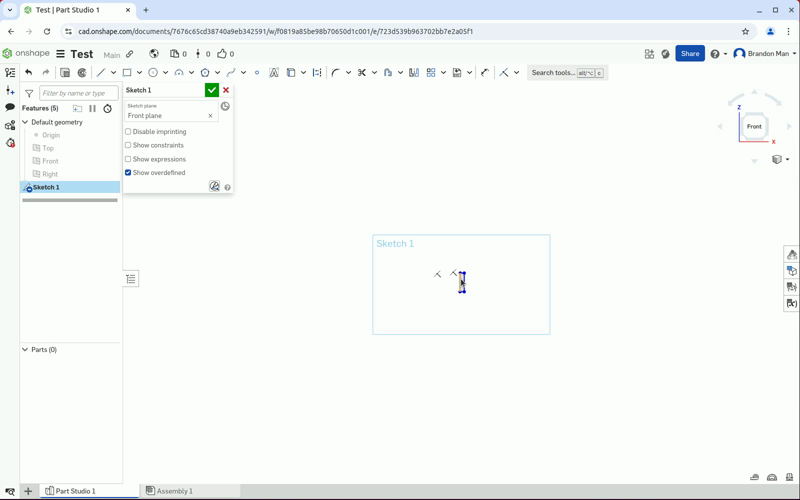
scroll(6)
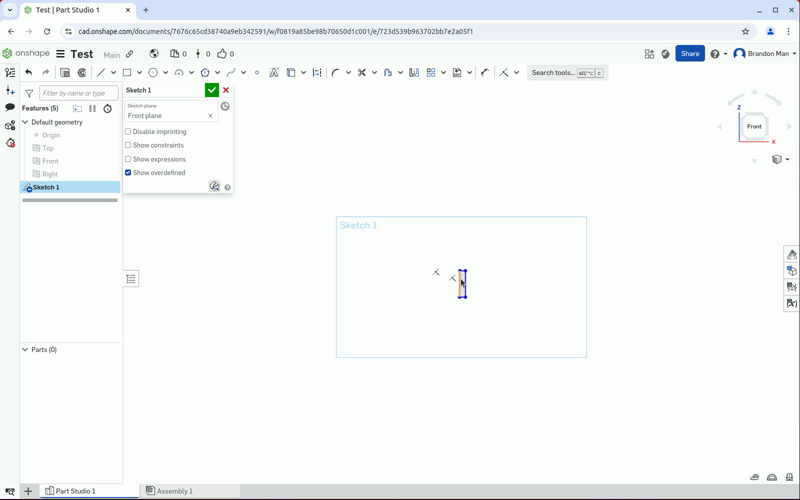
scroll(6)
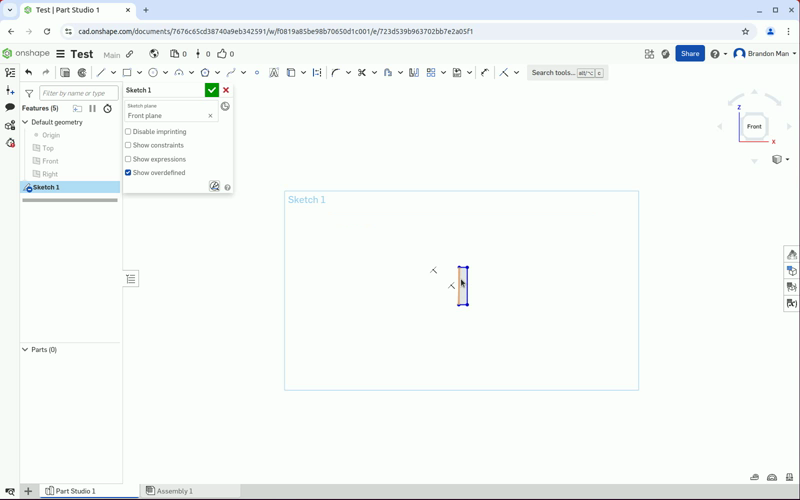
scroll(6)
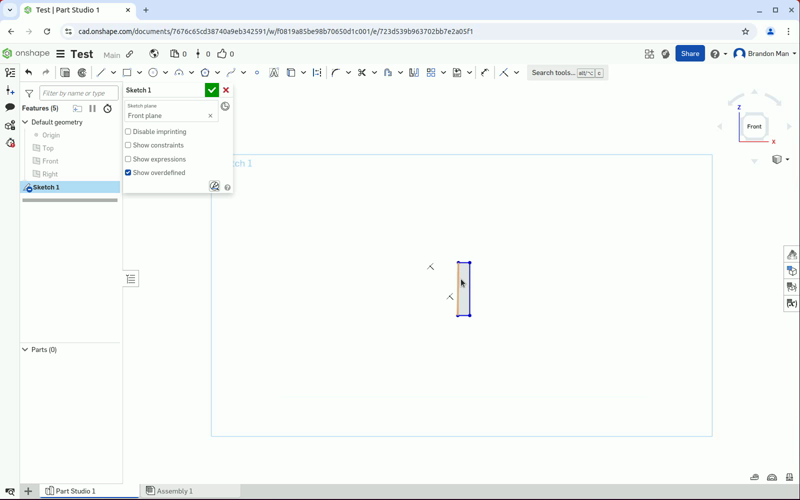
scroll(6)
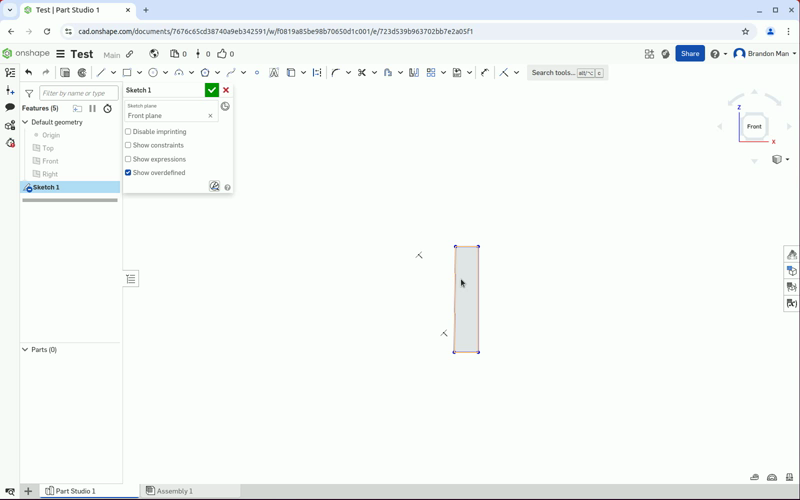
click(461, 278)
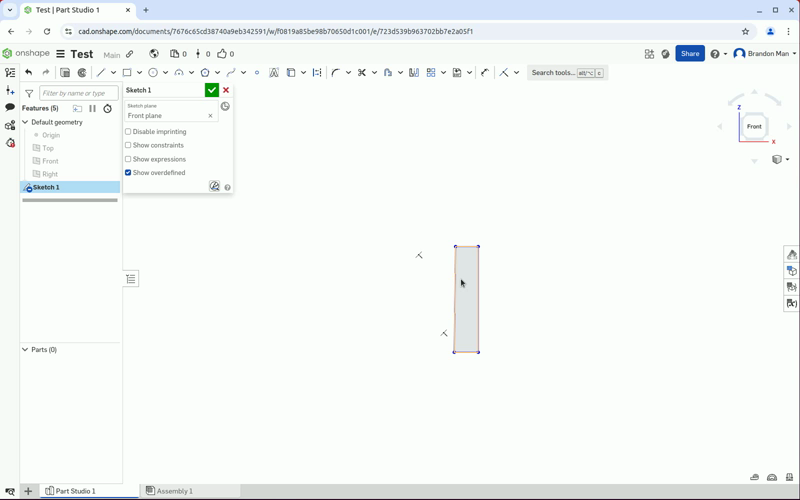
scroll(-6)
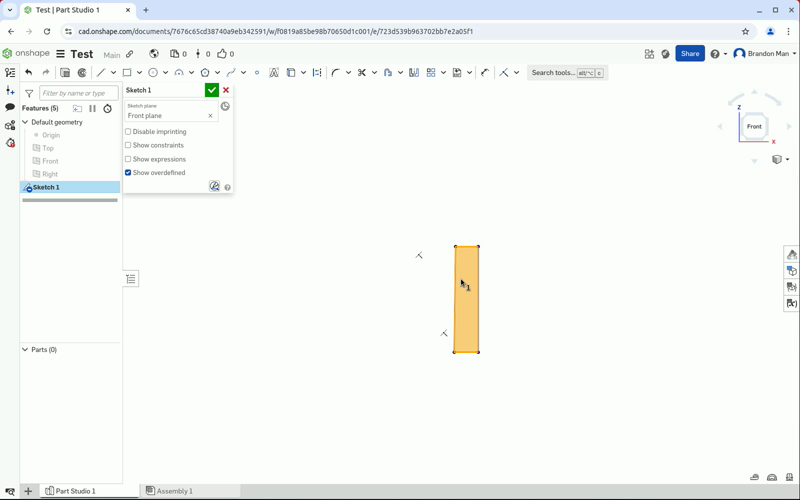
scroll(-6)
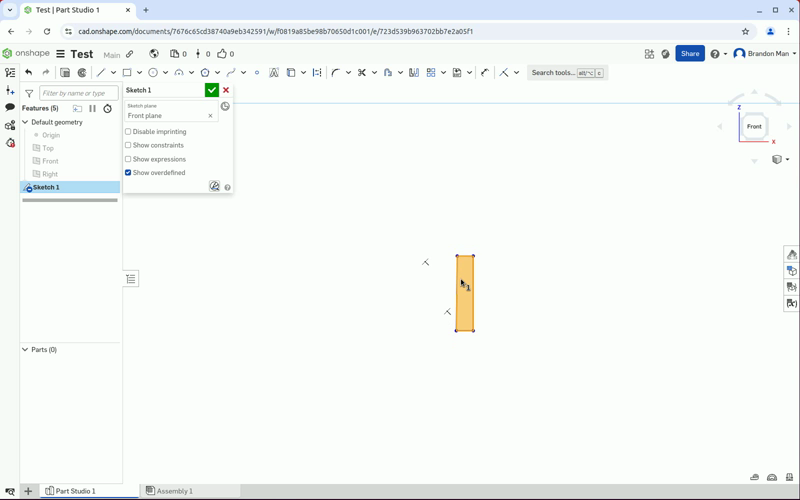
scroll(-6)
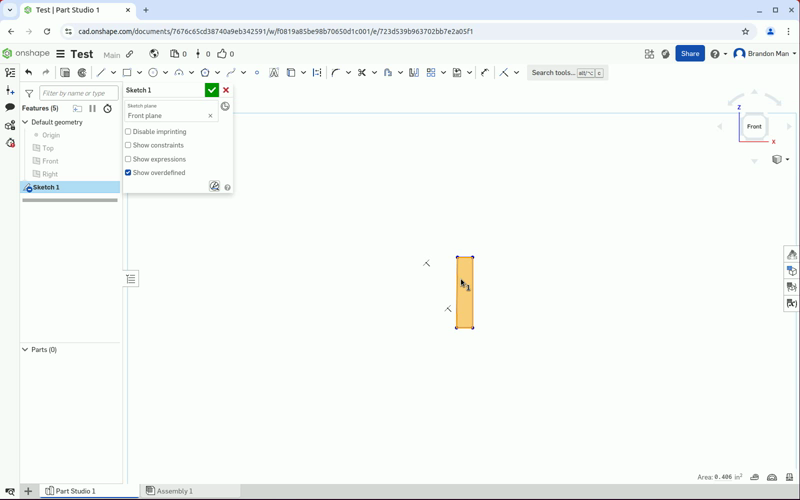
scroll(-6)
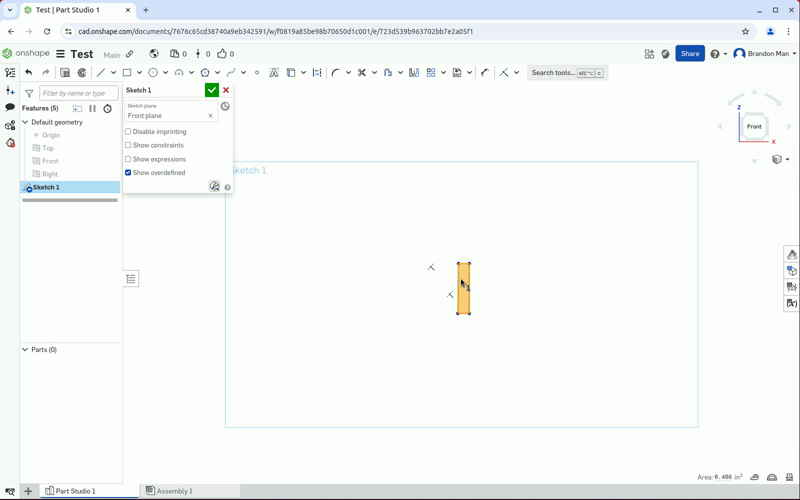
scroll(-6)
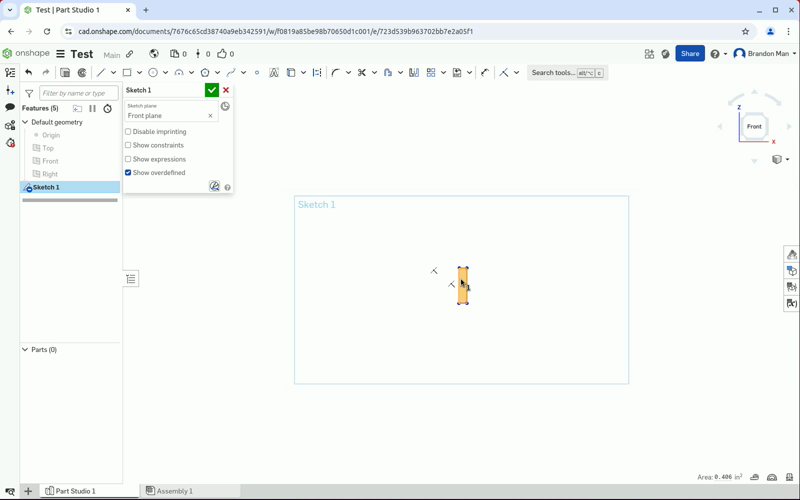
scroll(-6)
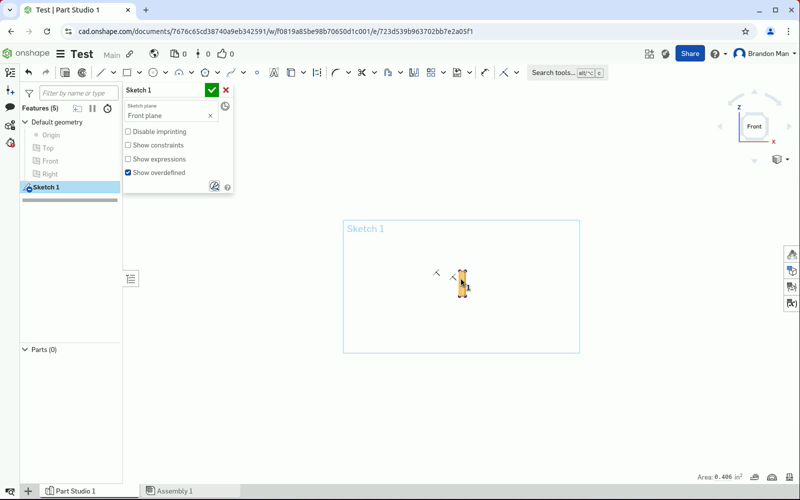
scroll(-6)
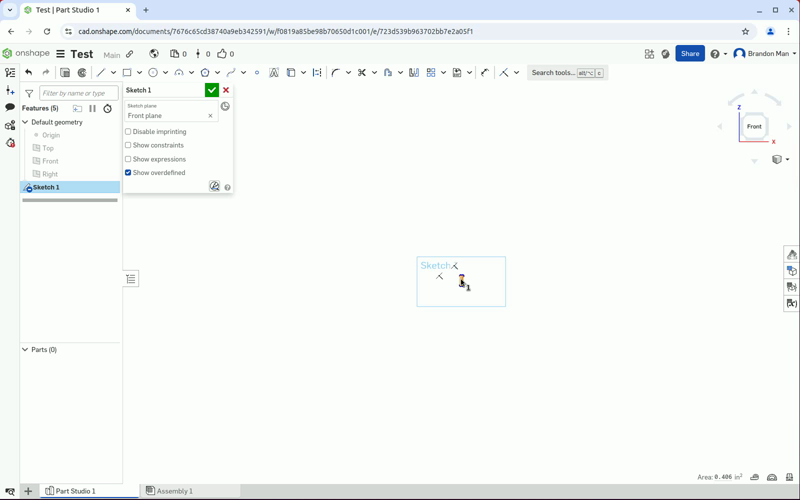
mouse_move(73, 352)
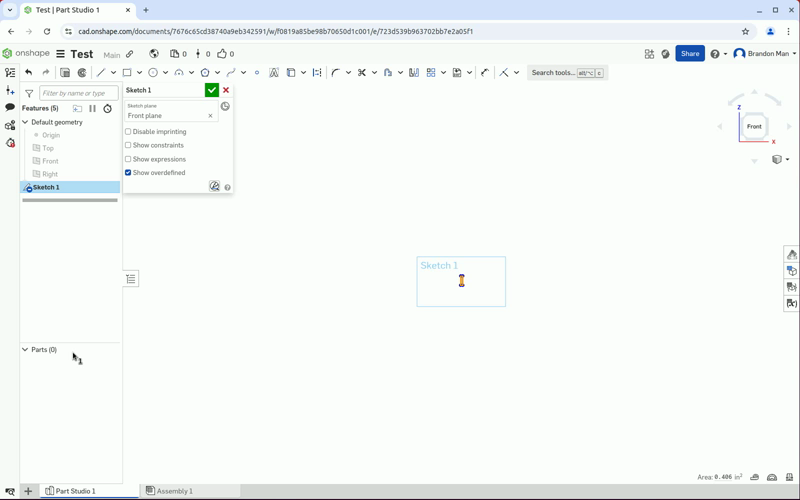
key(shift+y)
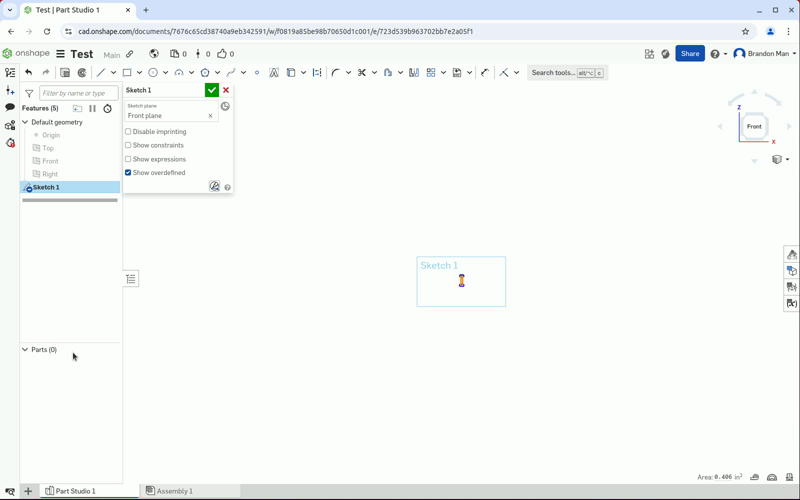
key(shift+e)
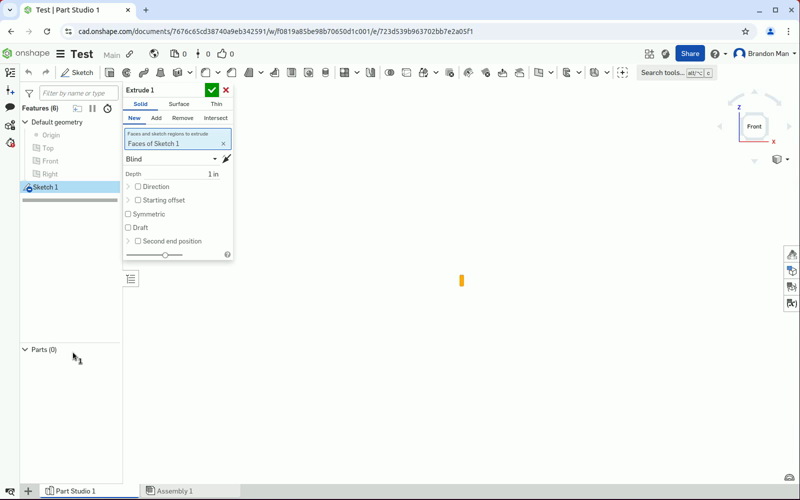
mouse_move(143, 106)
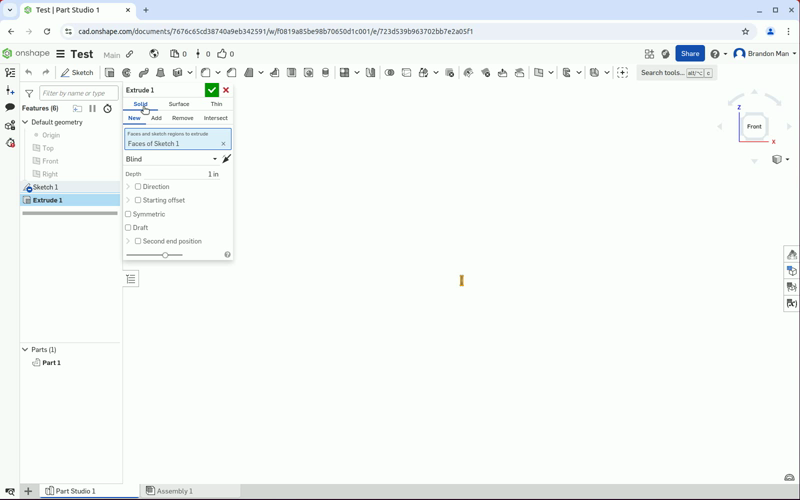
click(143, 106)
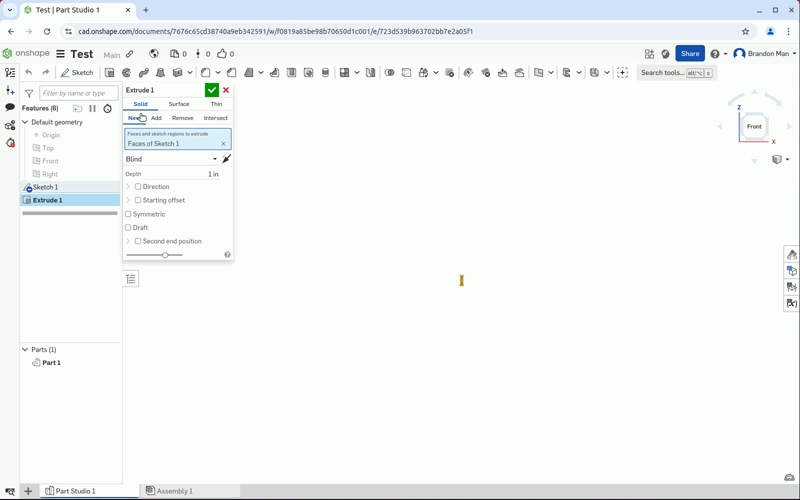
mouse_move(137, 120)
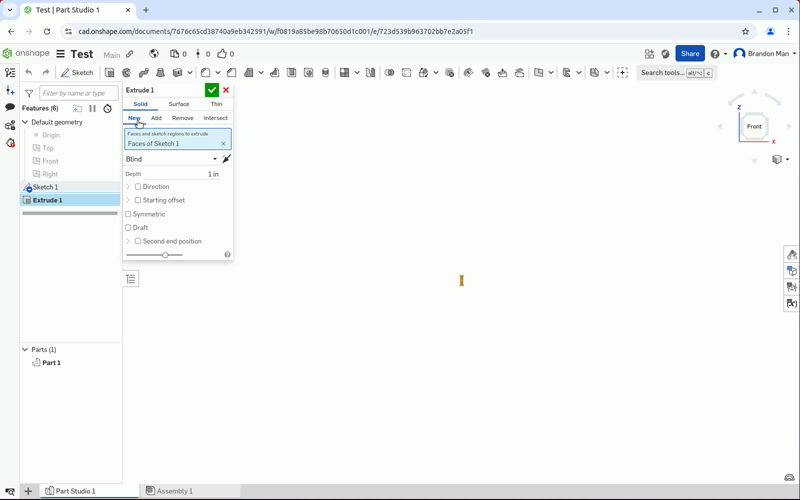
click(137, 120)
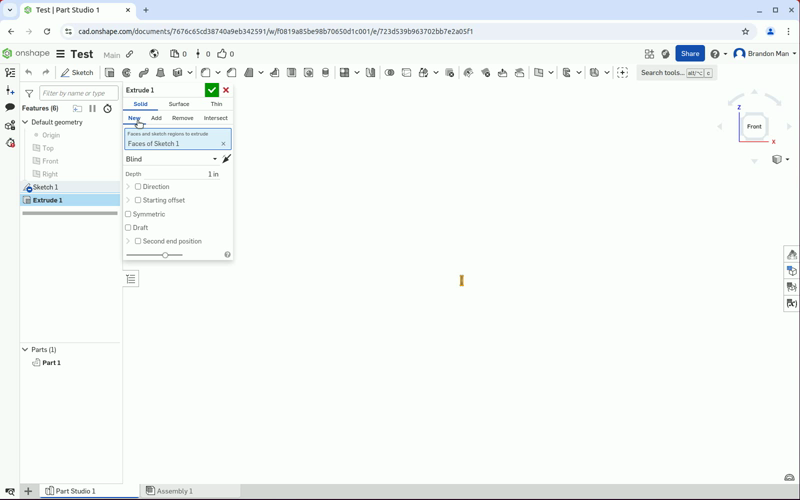
key(tab, 4)
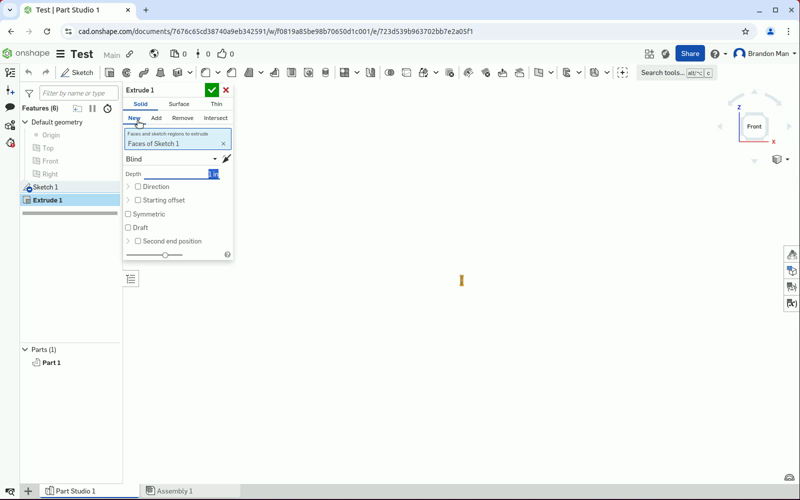
text(28.404)
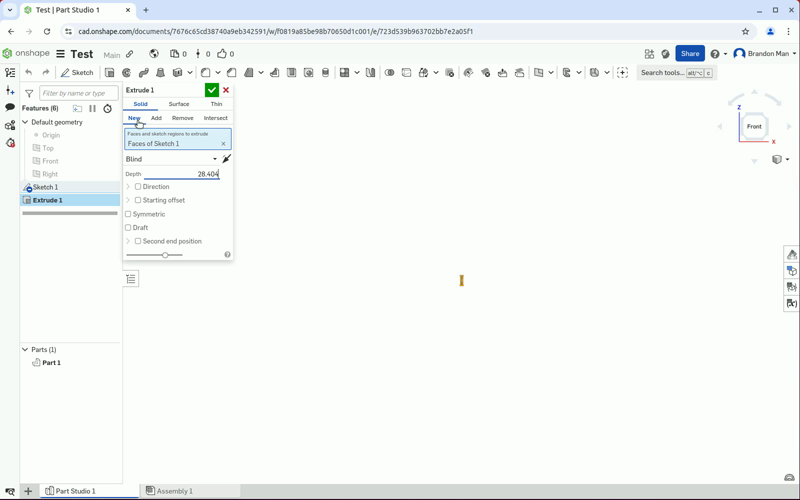
key(tab, 3)
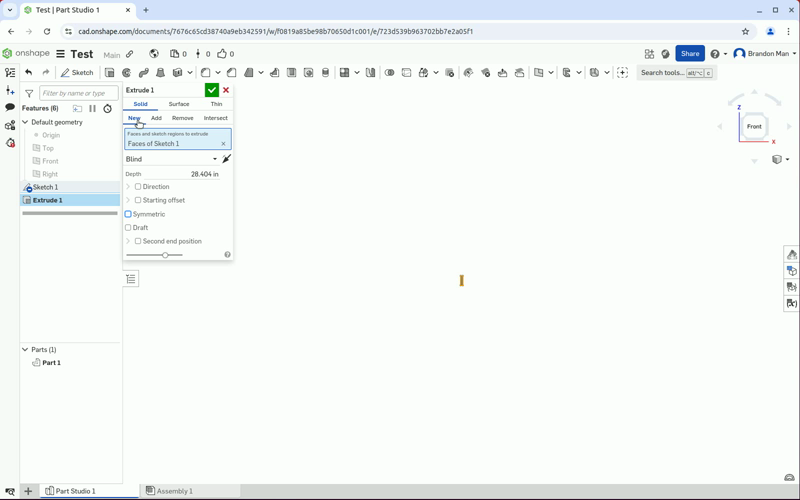
key(space)
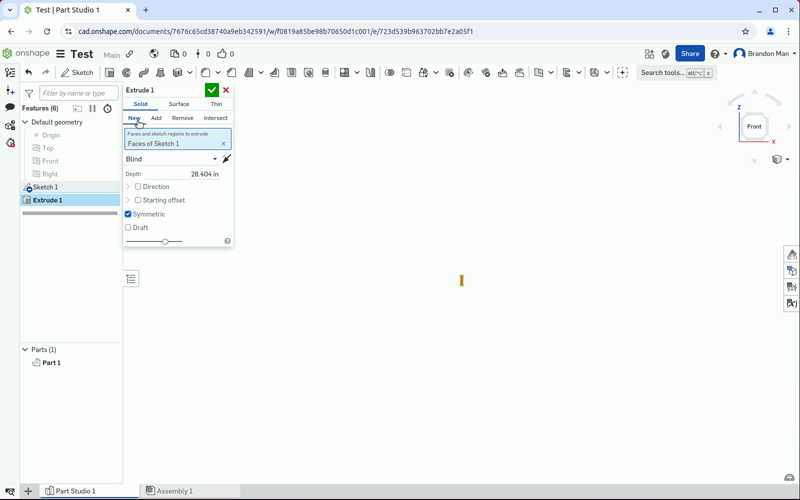
key(enter)
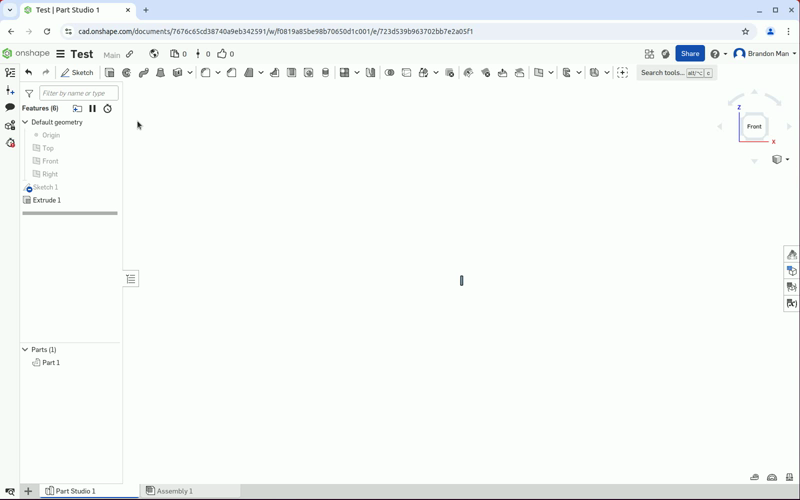
key(shift+h)
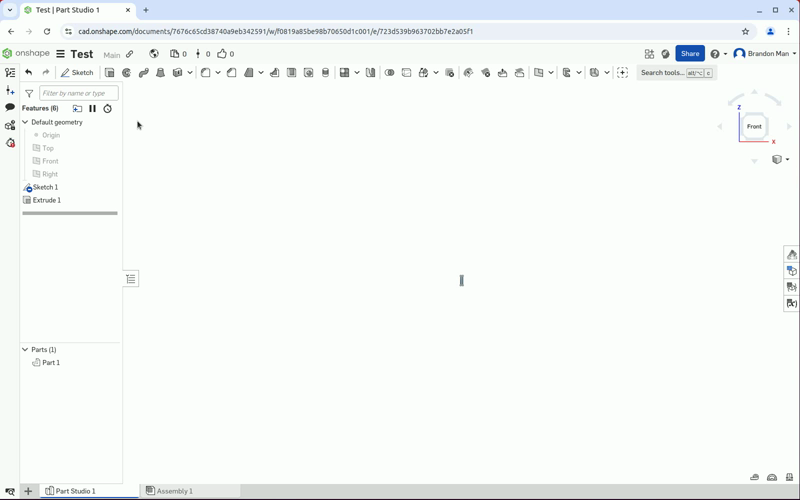
key(shift+h)
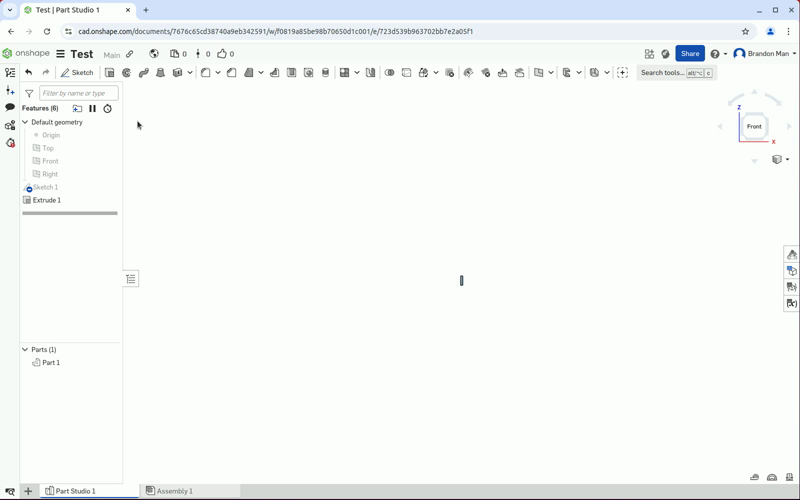
mouse_move(73, 189)
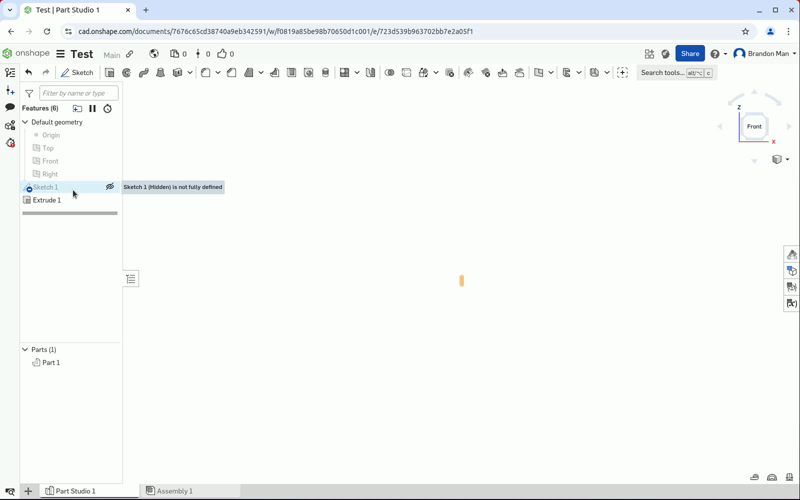
click(73, 189)
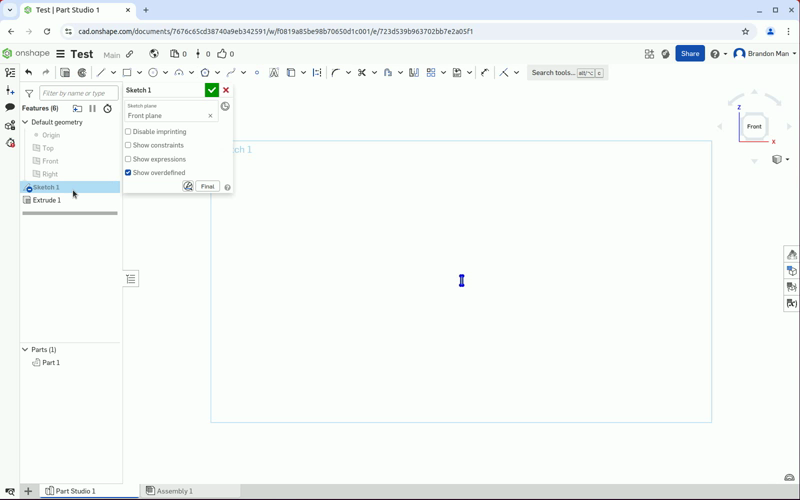
mouse_move(229, 92)
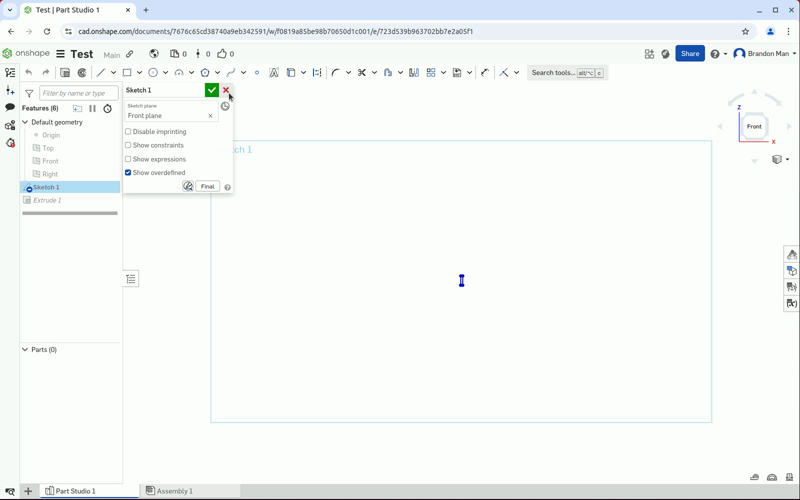
click(229, 92)
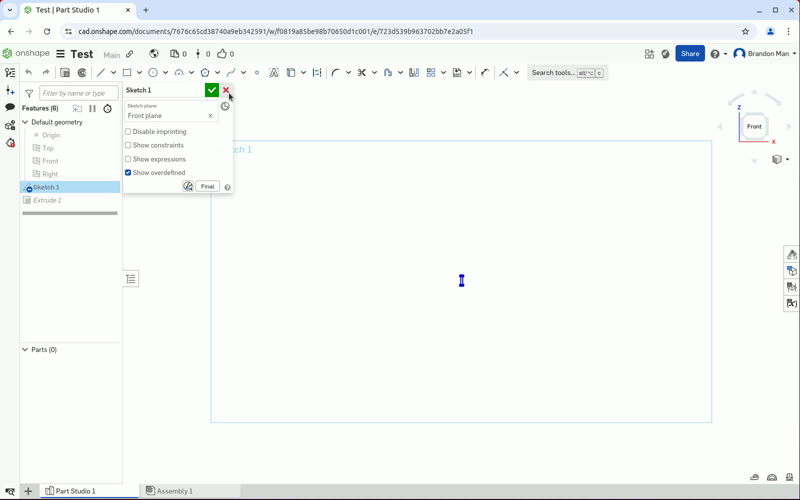
key(shift+s)
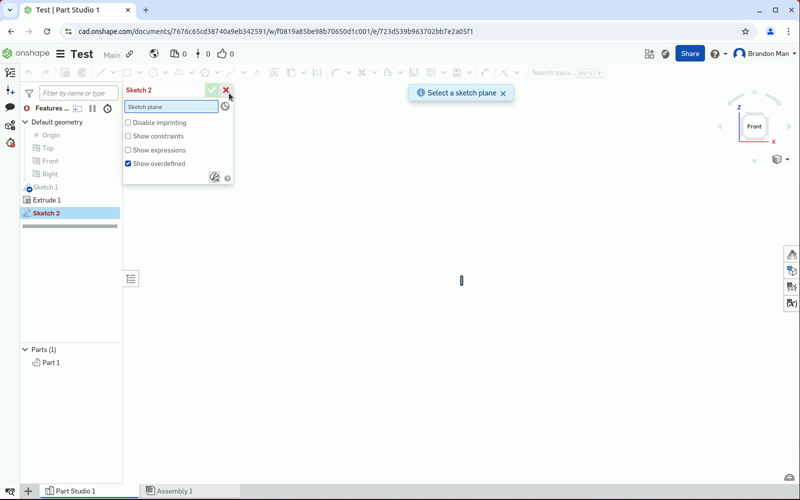
mouse_move(73, 163)
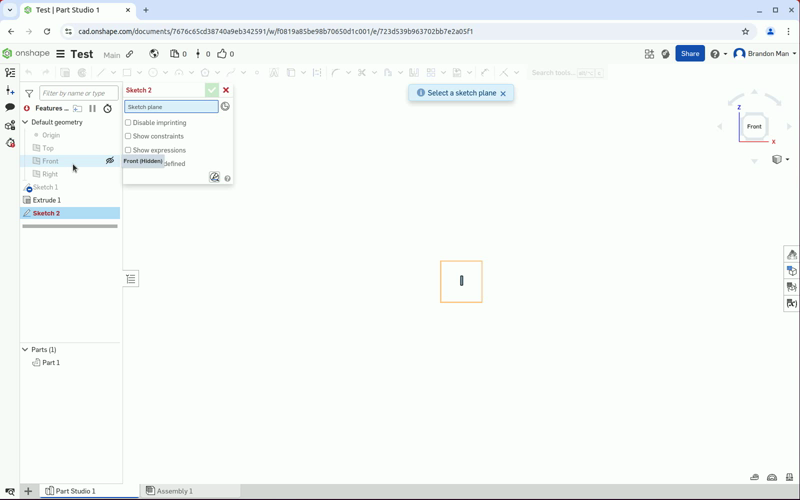
click(73, 163)
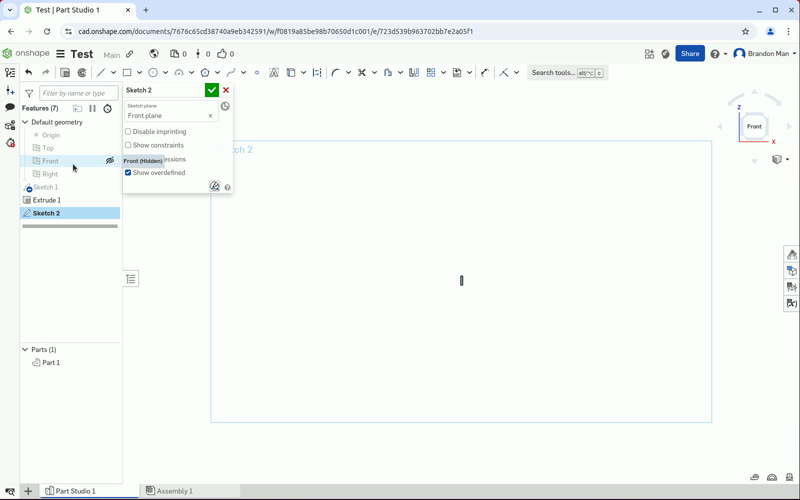
mouse_move(73, 352)
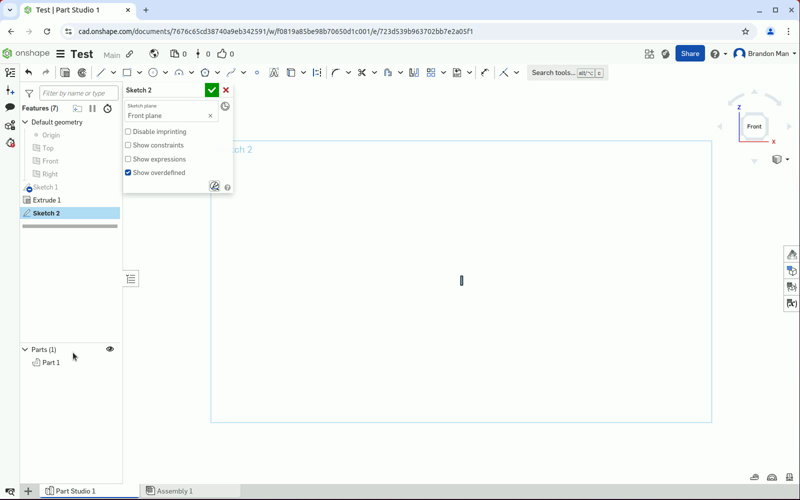
key(y)
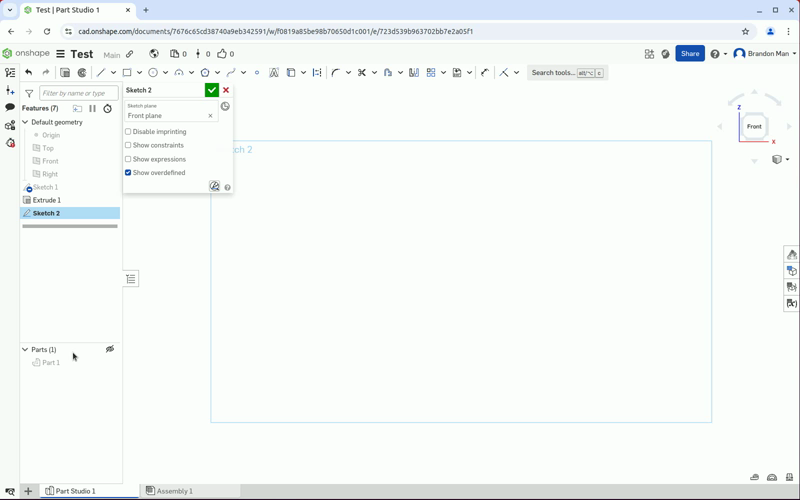
key(l)
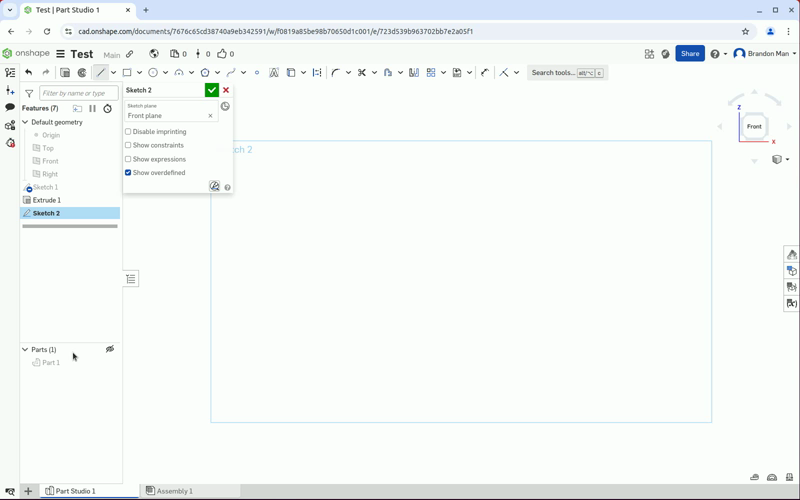
key_down(shift)
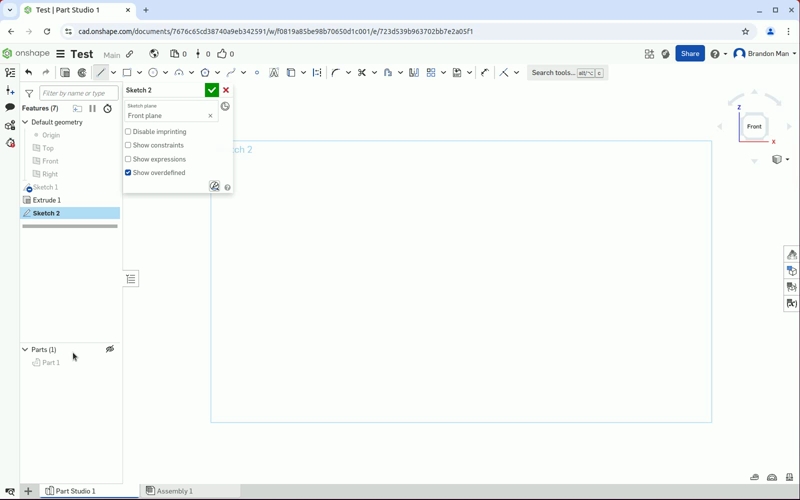
mouse_move(460, 285)
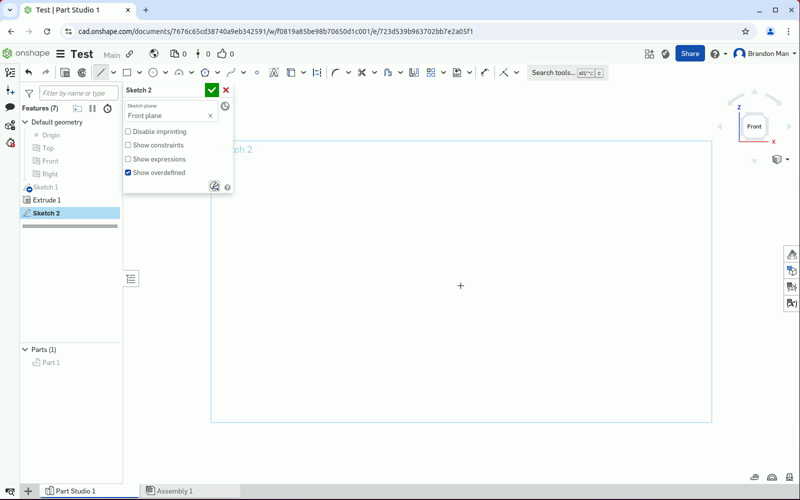
click(460, 285)
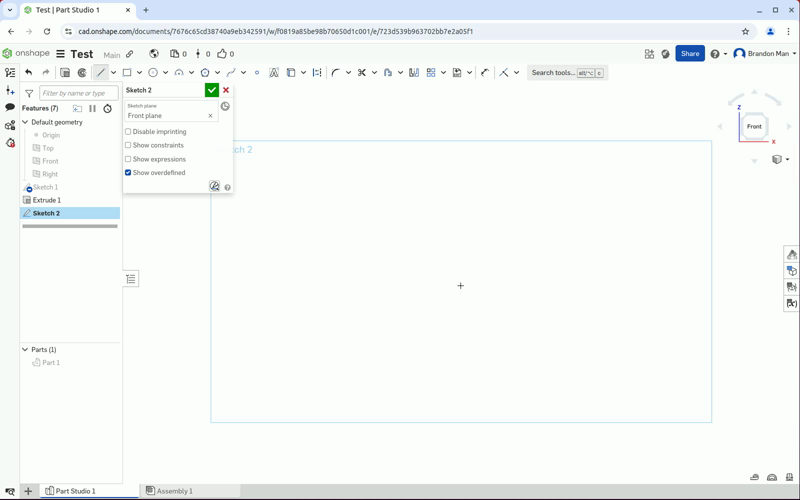
key_up(shift)
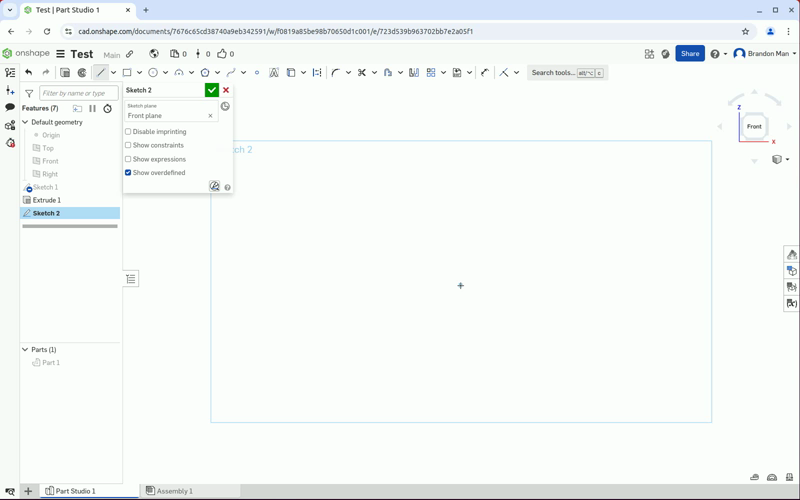
key_down(shift)
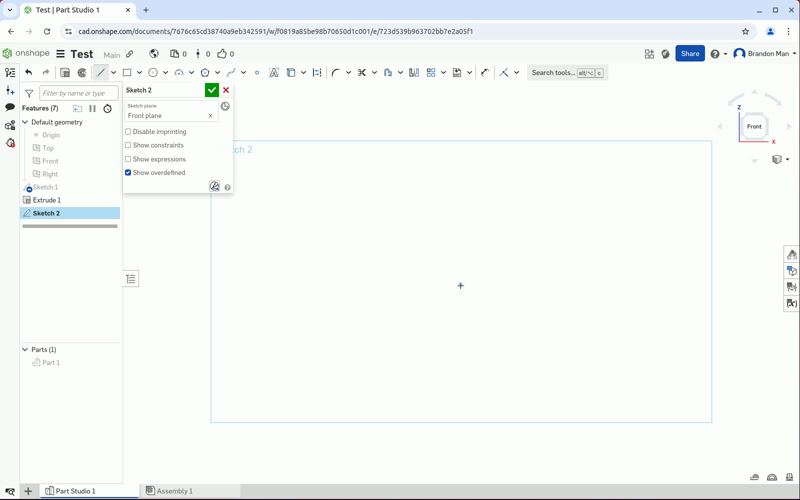
mouse_move(490, 285)
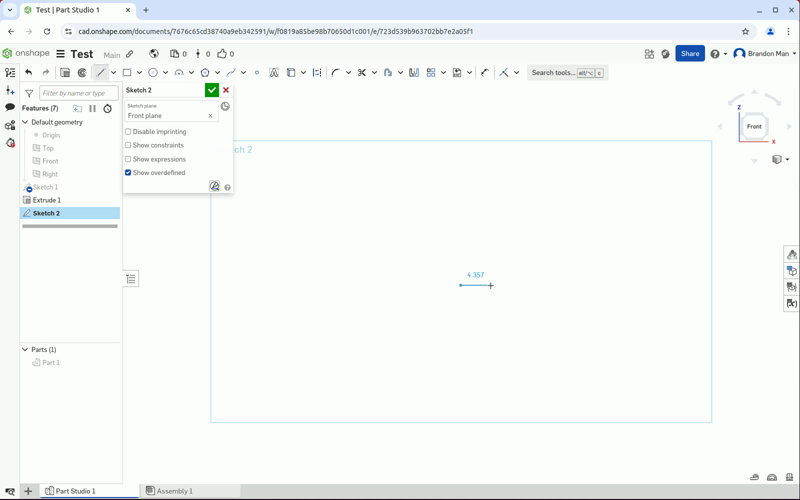
mouse_move(462, 285)
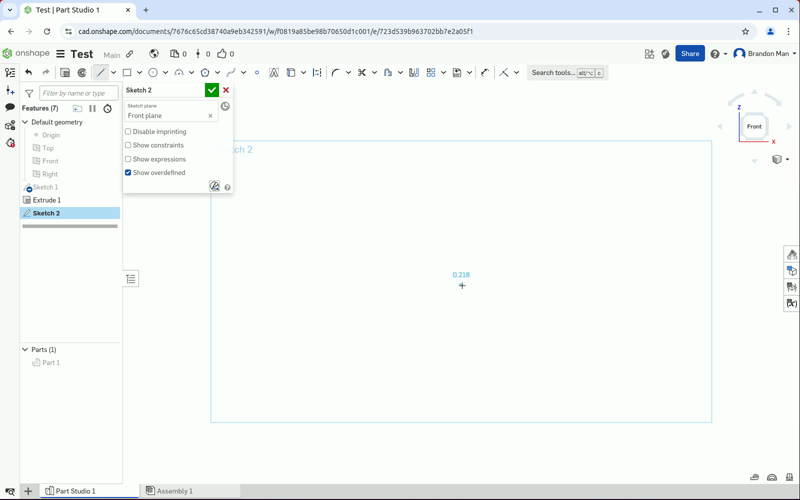
scroll(6)
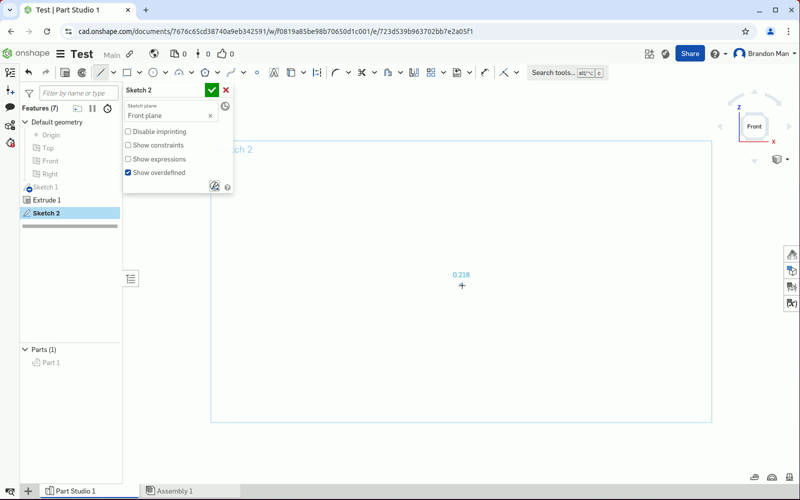
scroll(6)
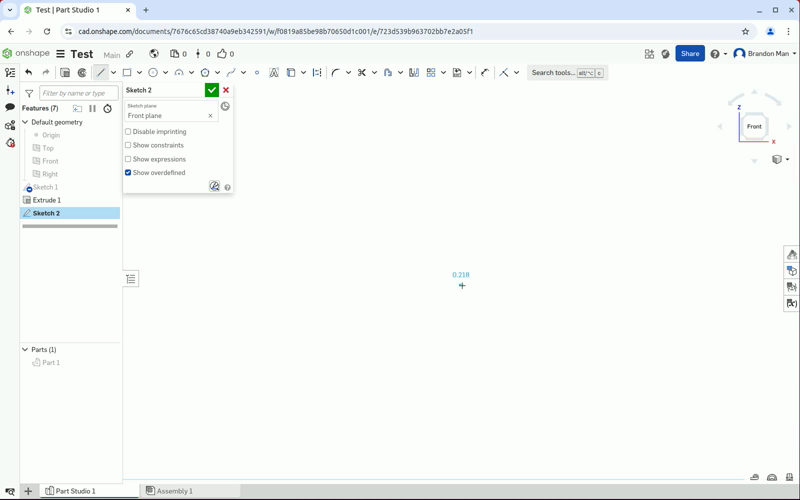
scroll(6)
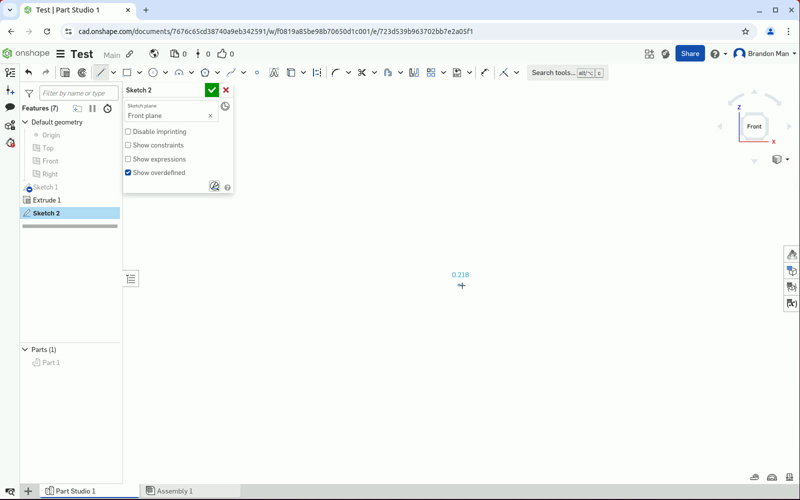
scroll(6)
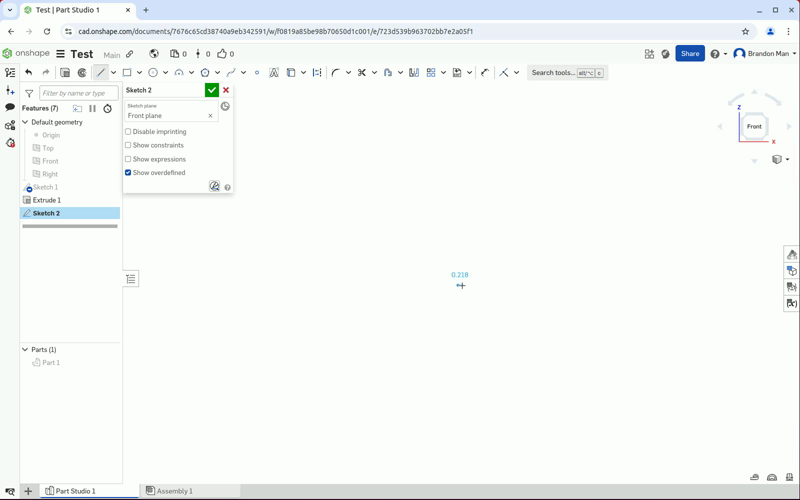
scroll(6)
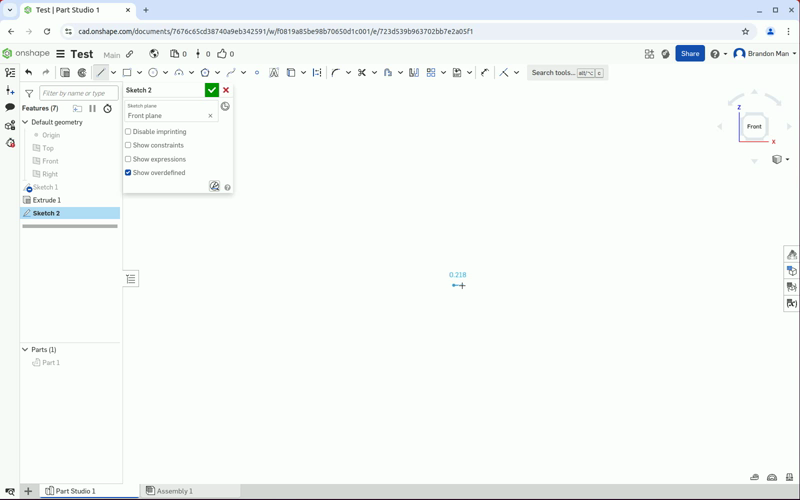
scroll(6)
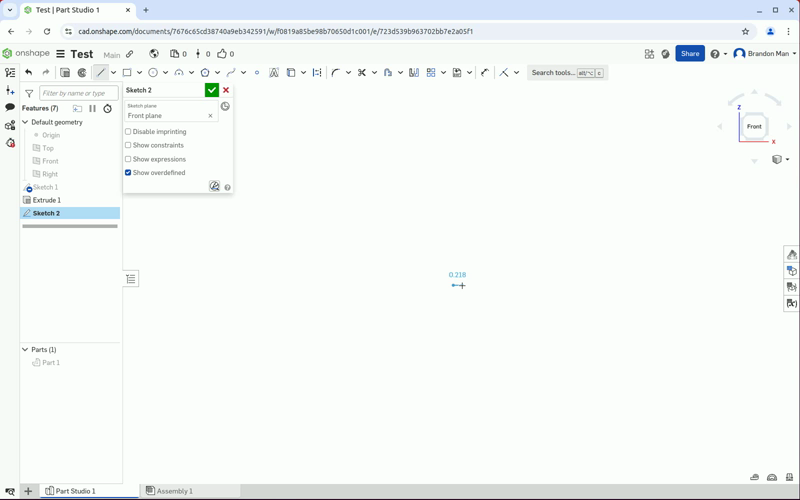
scroll(6)
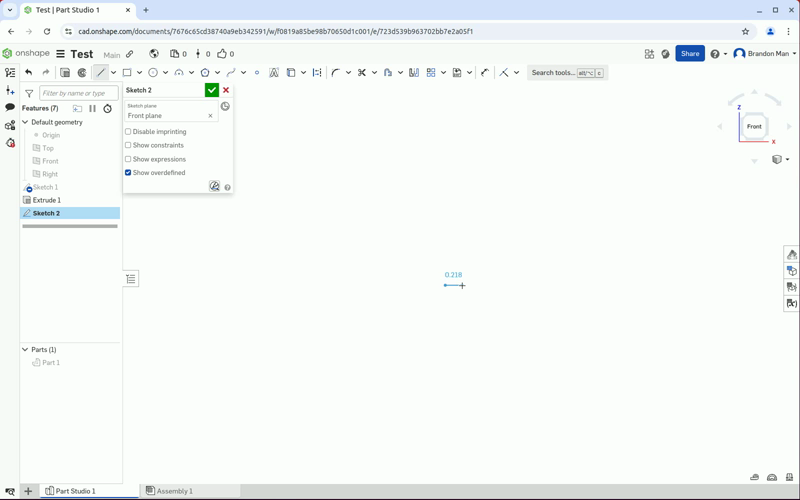
click(462, 285)
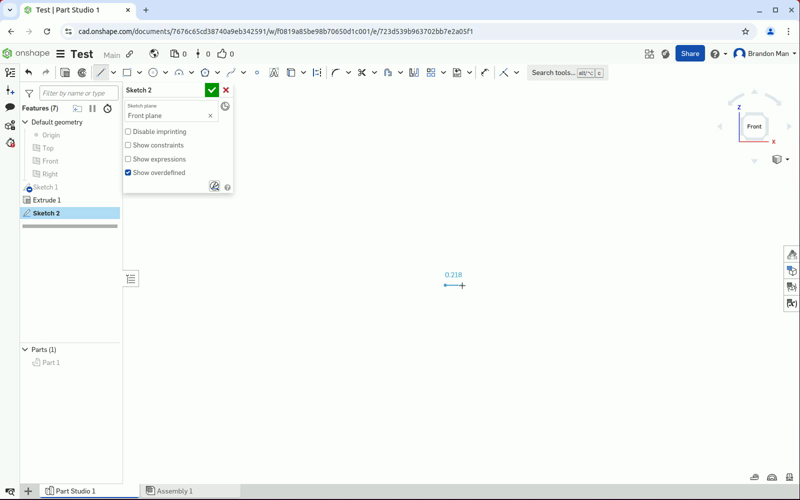
scroll(-6)
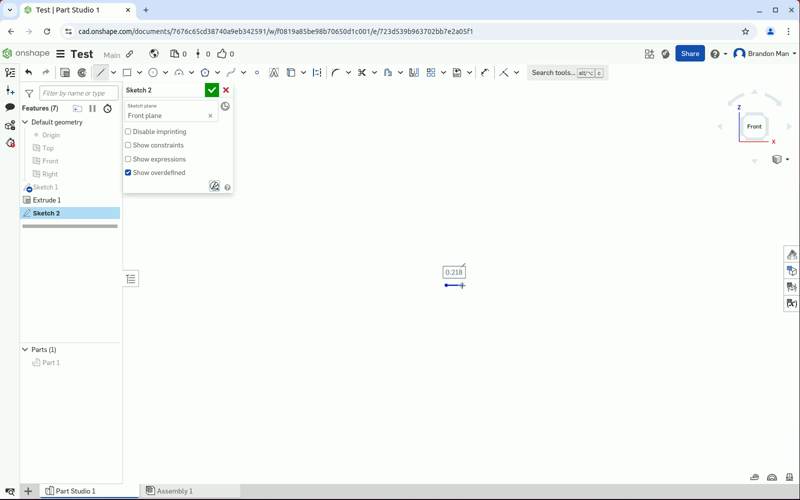
scroll(-6)
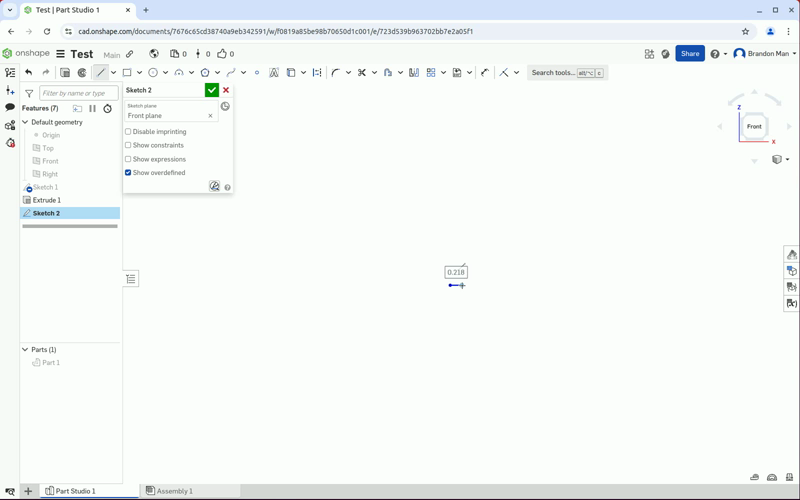
scroll(-6)
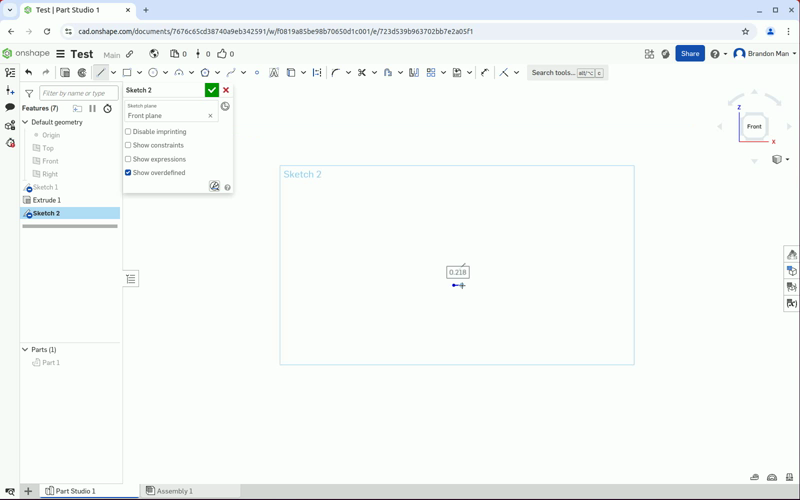
scroll(-6)
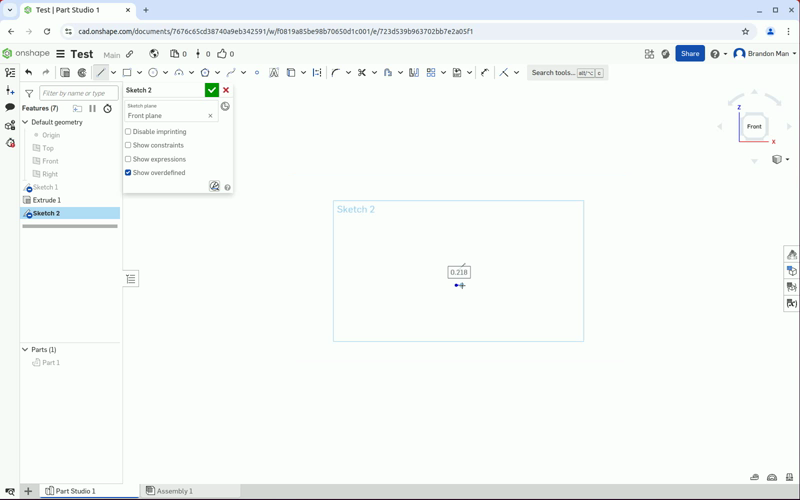
scroll(-6)
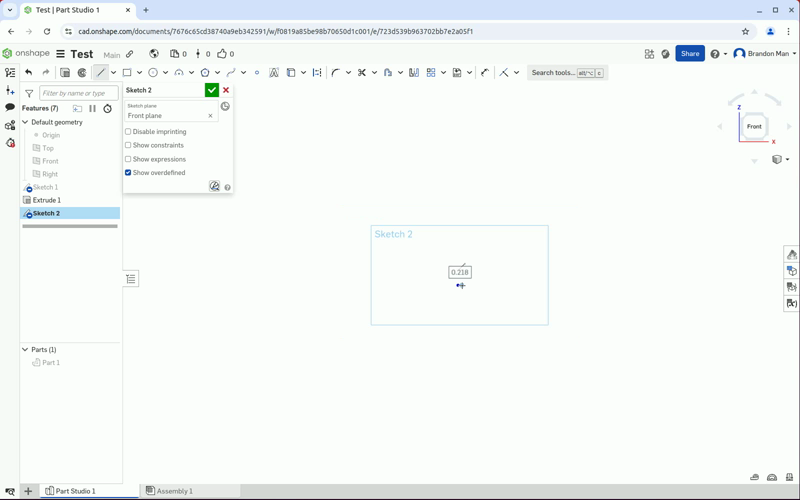
scroll(-6)
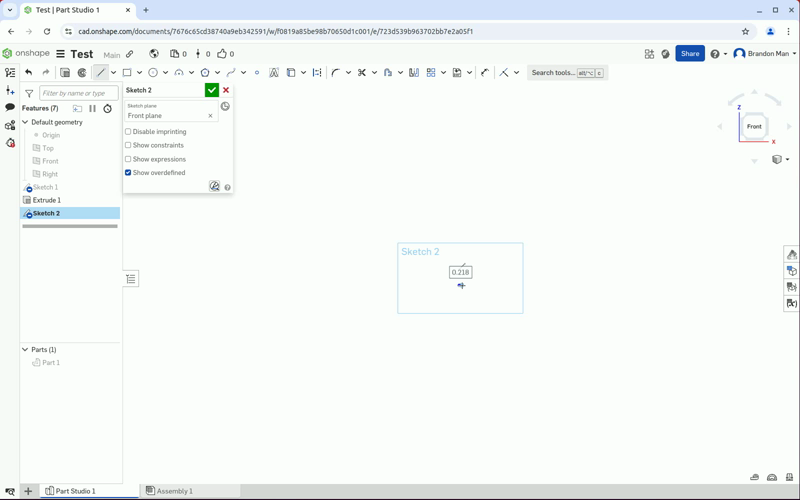
scroll(-6)
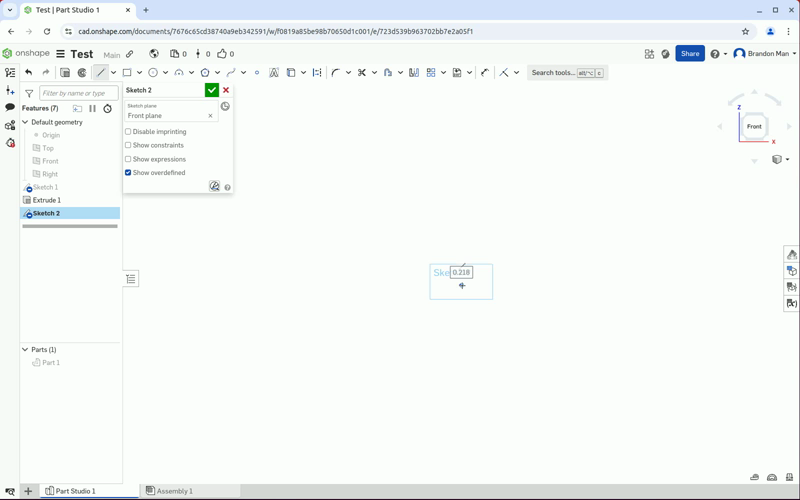
key_up(shift)
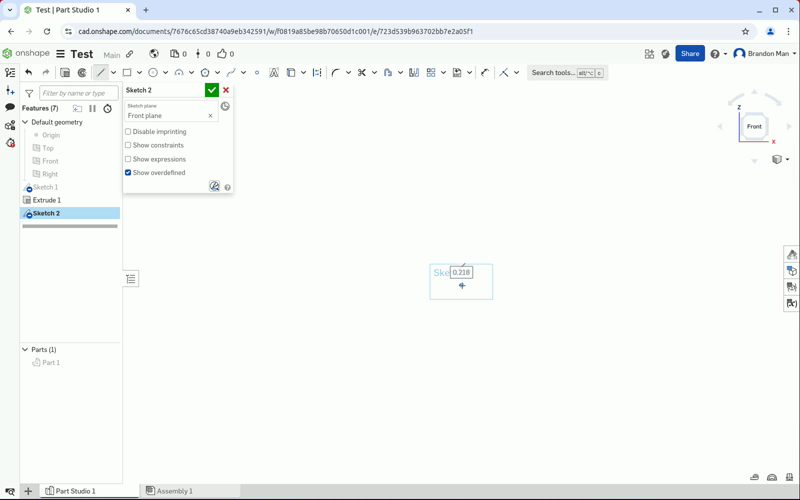
key_down(shift)
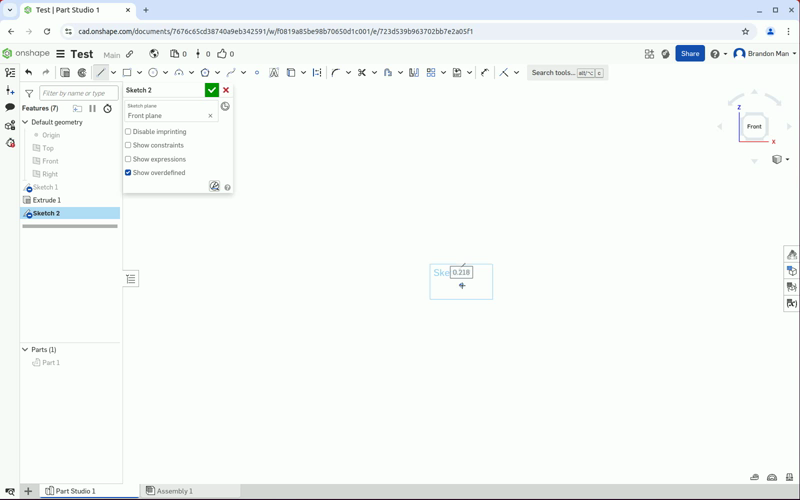
mouse_move(492, 285)
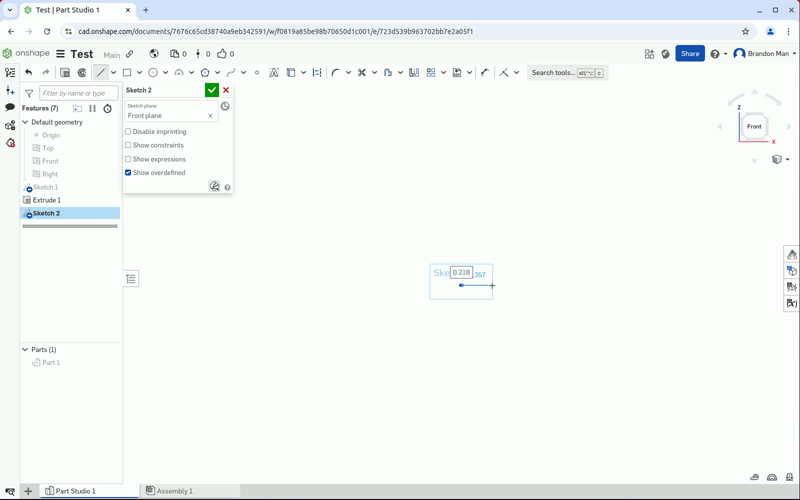
mouse_move(462, 278)
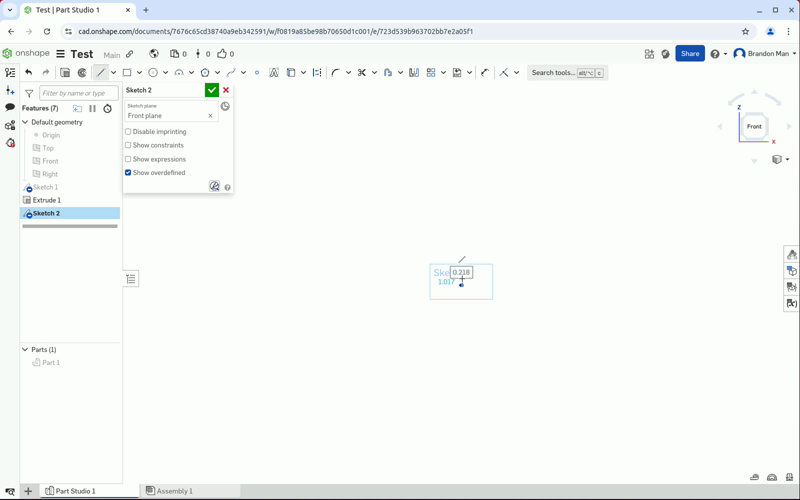
scroll(6)
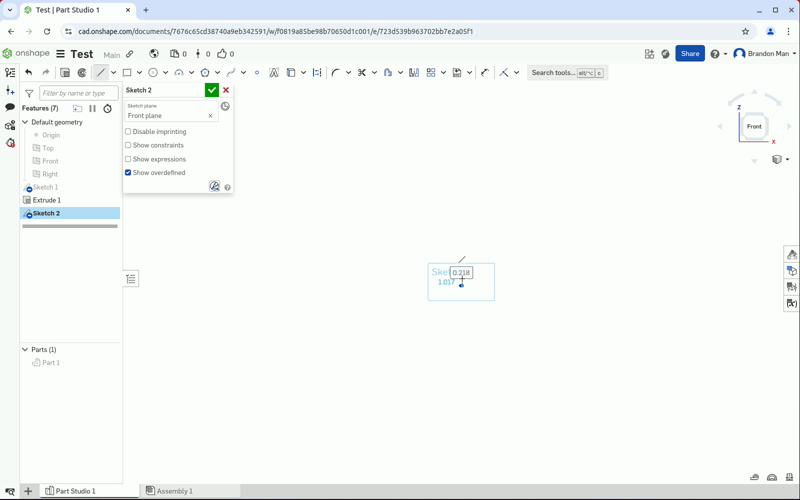
scroll(6)
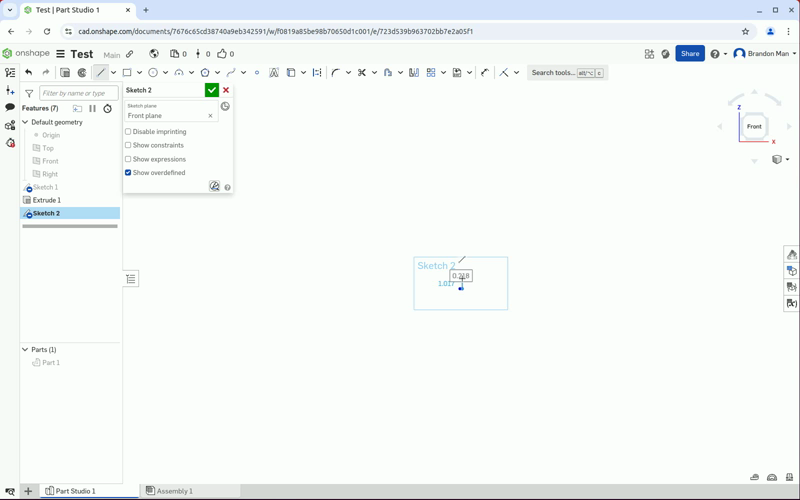
scroll(6)
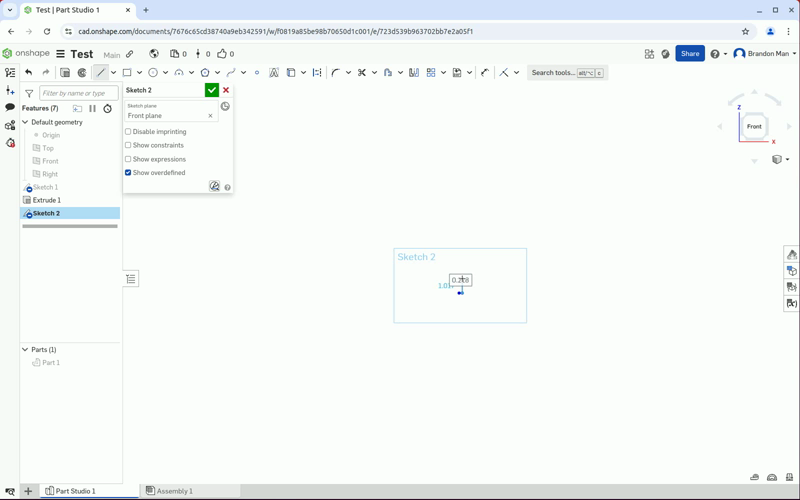
scroll(6)
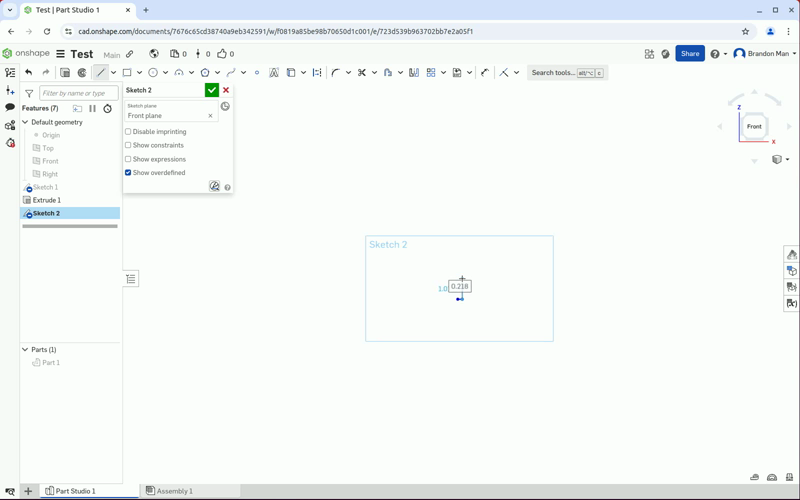
scroll(6)
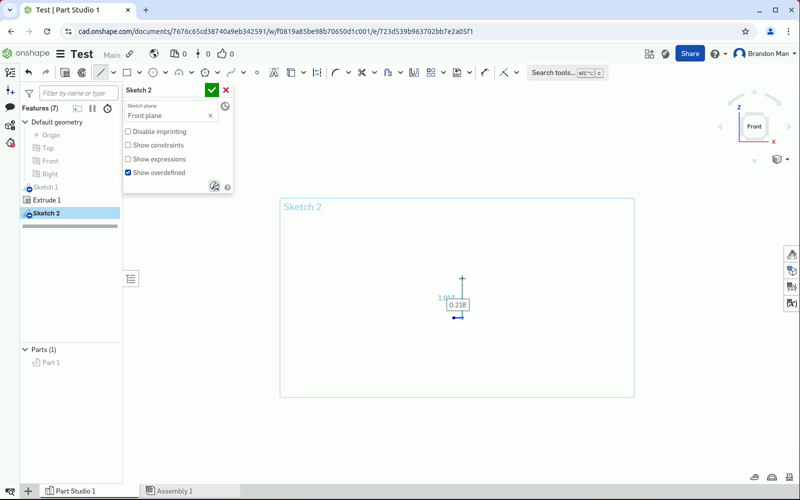
scroll(6)
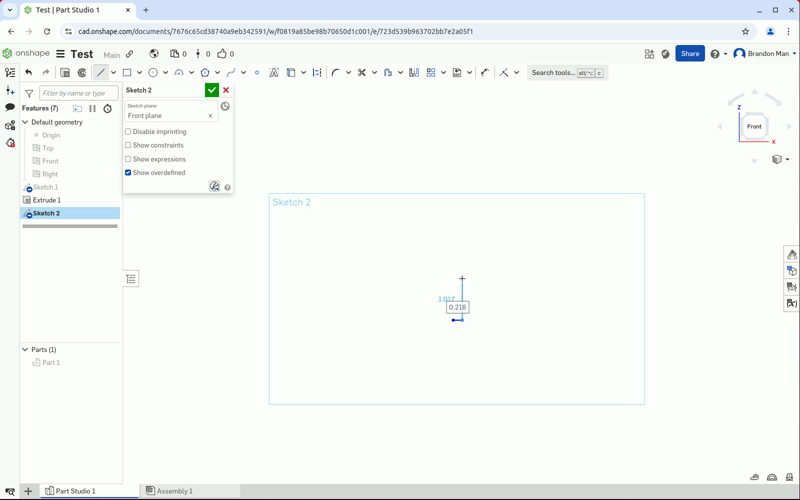
scroll(6)
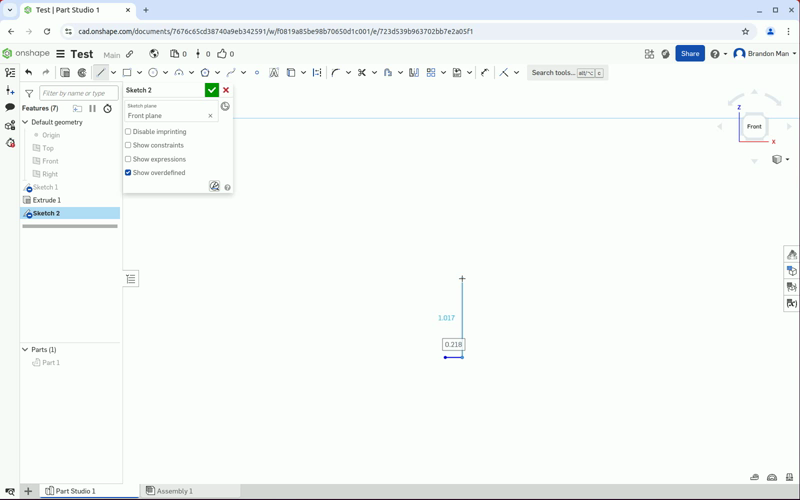
click(462, 278)
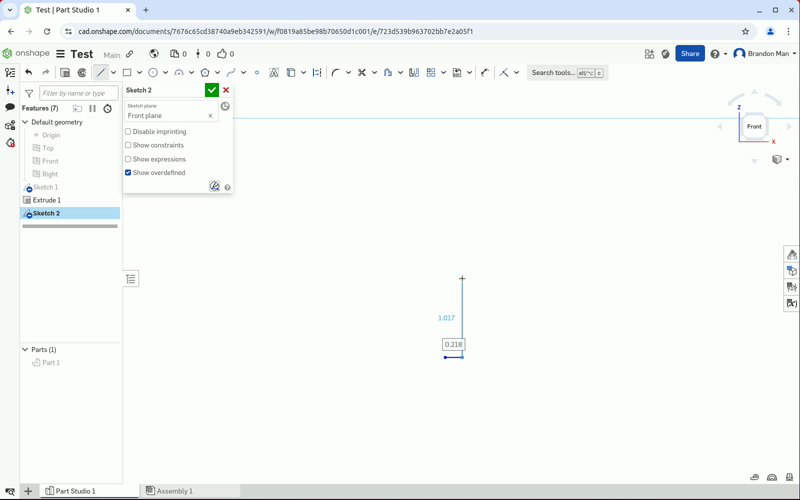
scroll(-6)
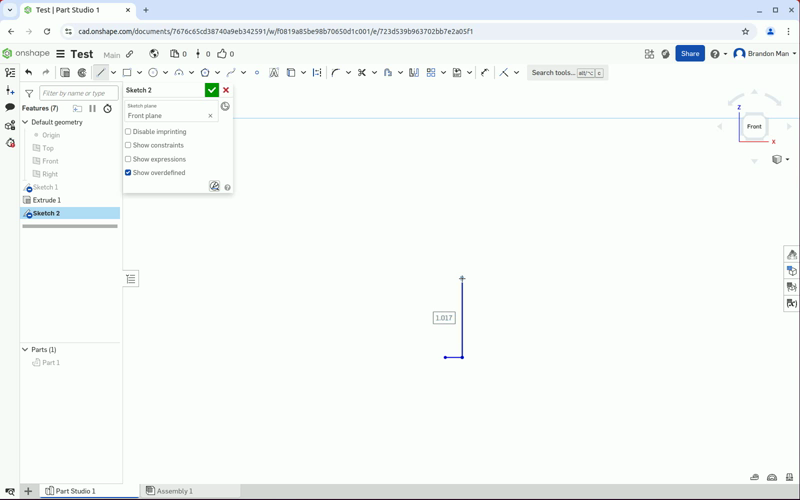
scroll(-6)
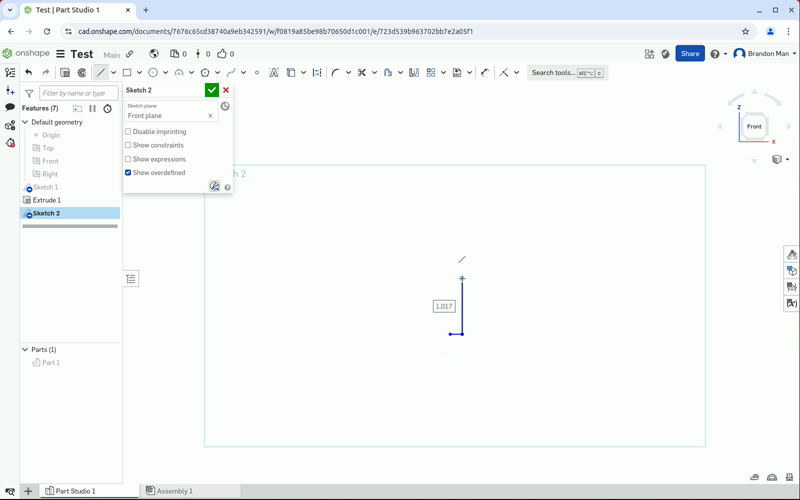
scroll(-6)
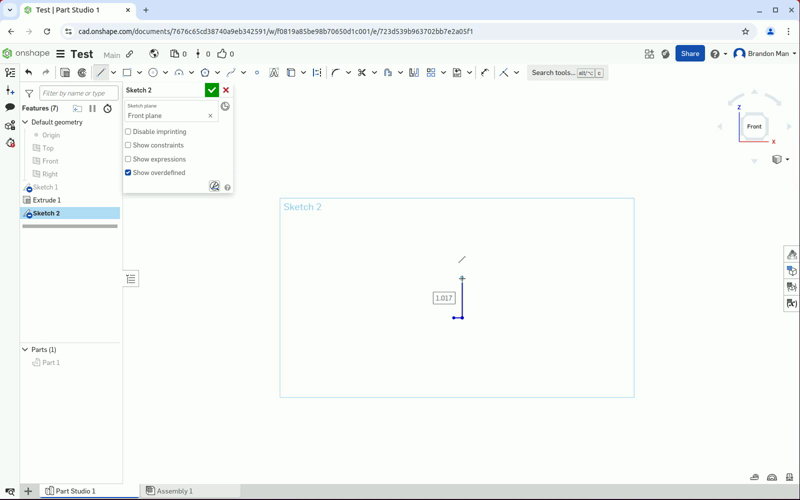
scroll(-6)
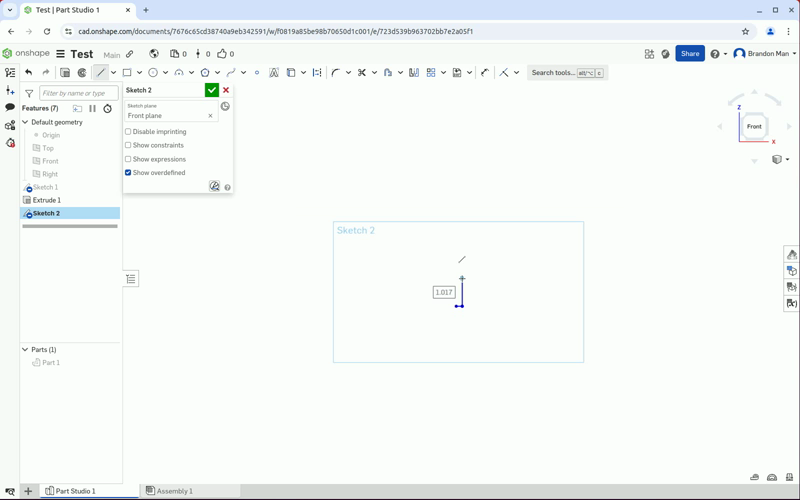
scroll(-6)
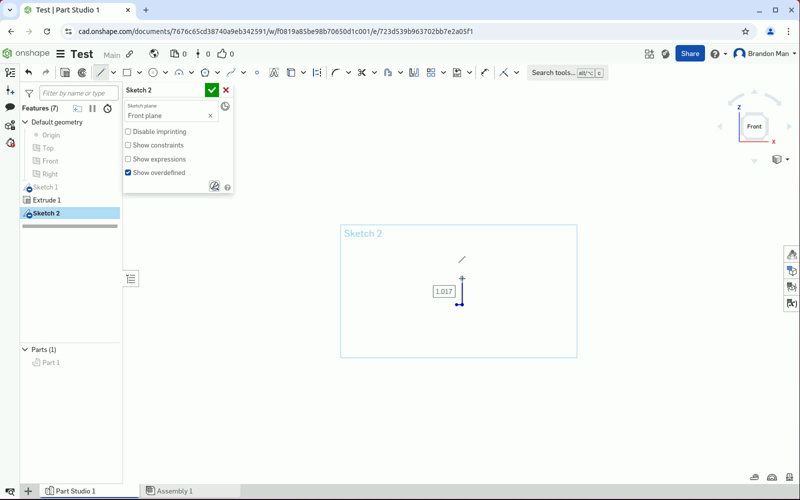
scroll(-6)
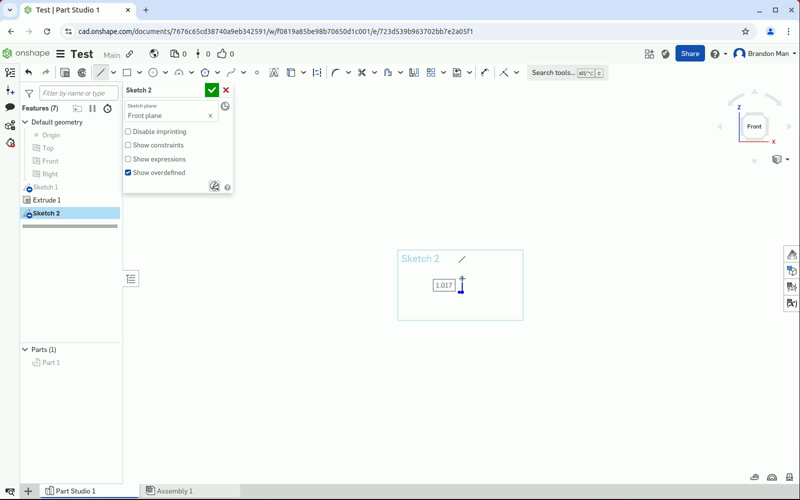
scroll(-6)
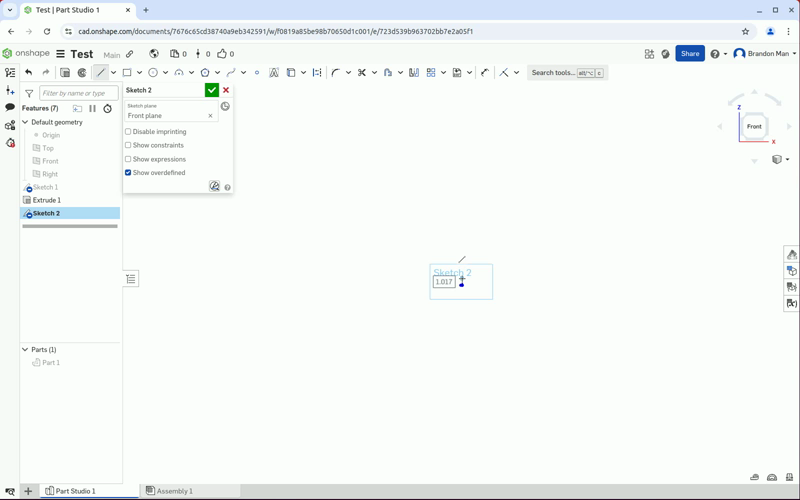
key_up(shift)
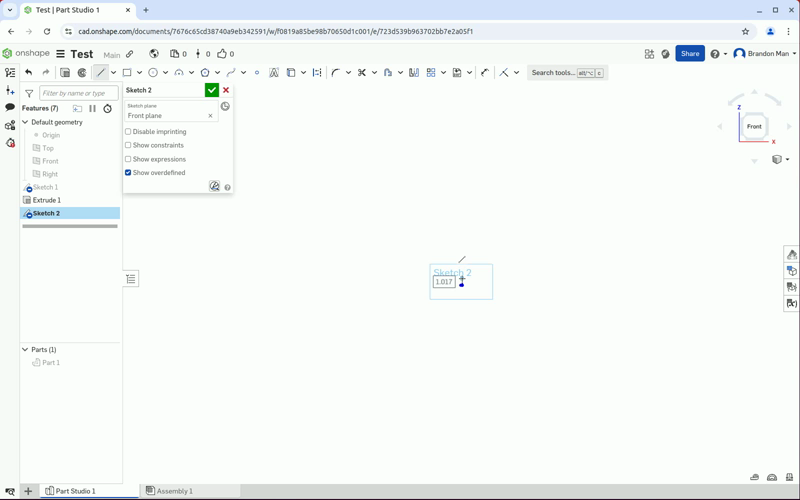
key_down(shift)
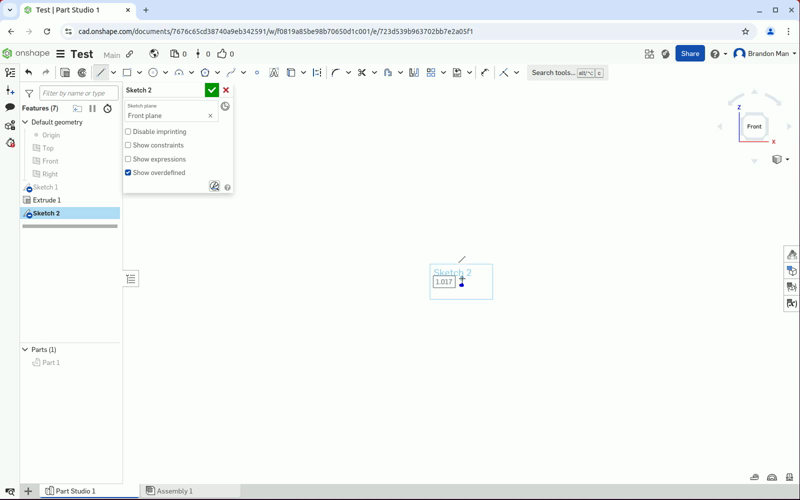
mouse_move(492, 278)
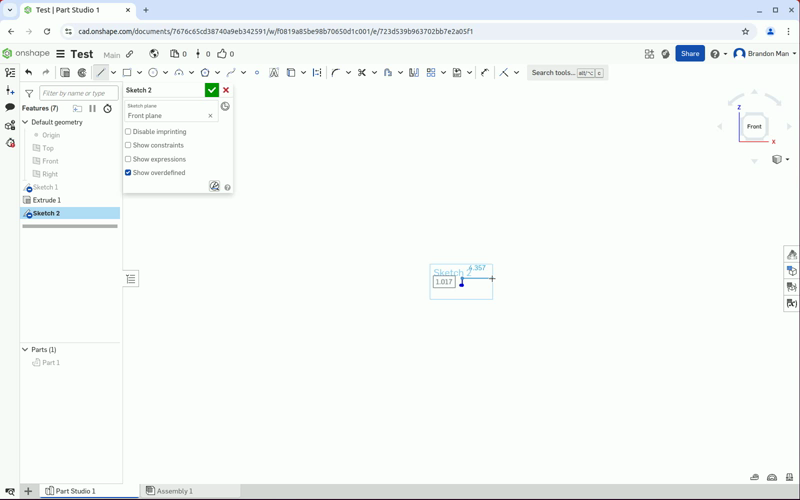
mouse_move(460, 278)
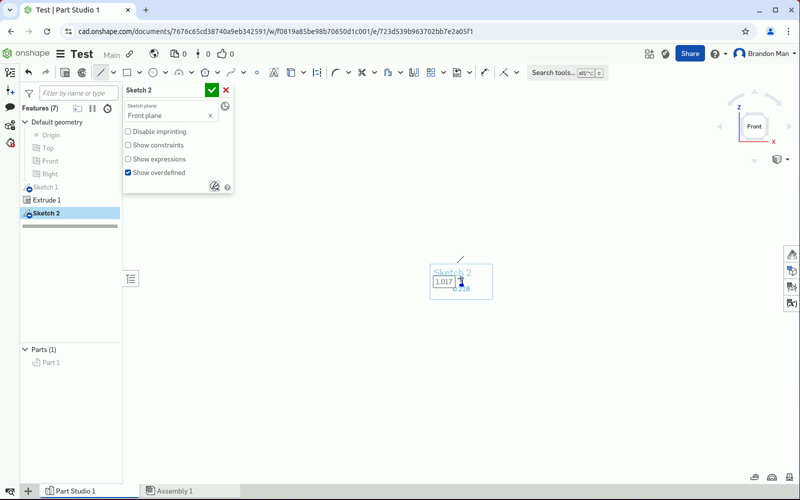
scroll(6)
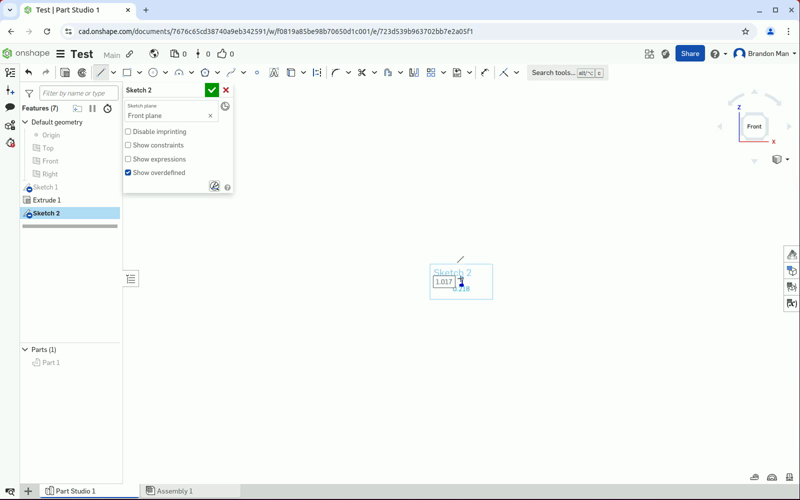
scroll(6)
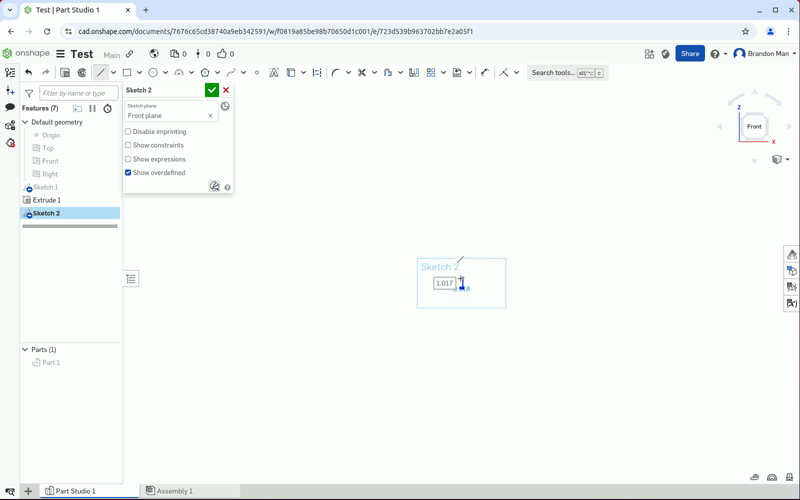
scroll(6)
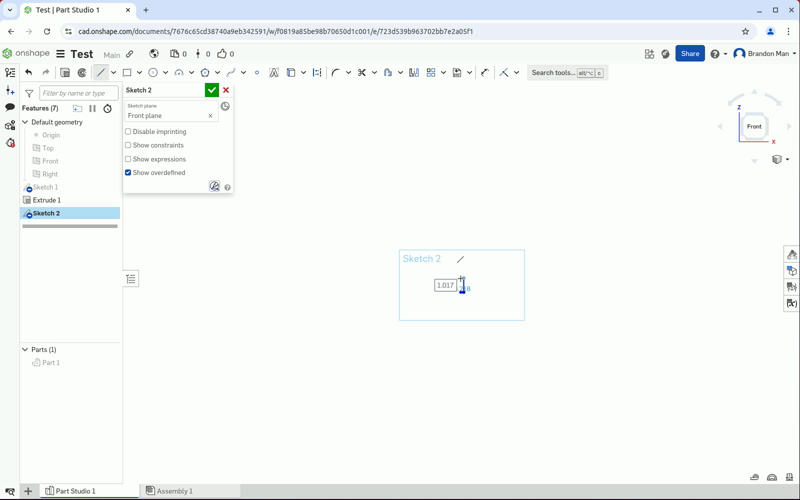
scroll(6)
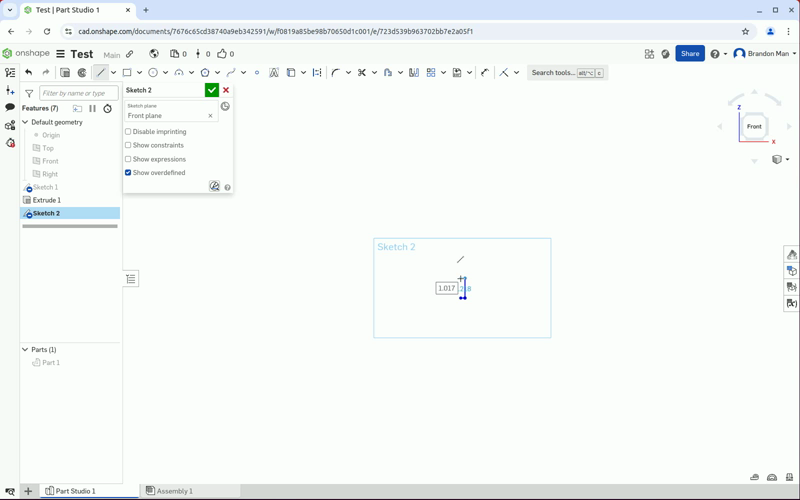
scroll(6)
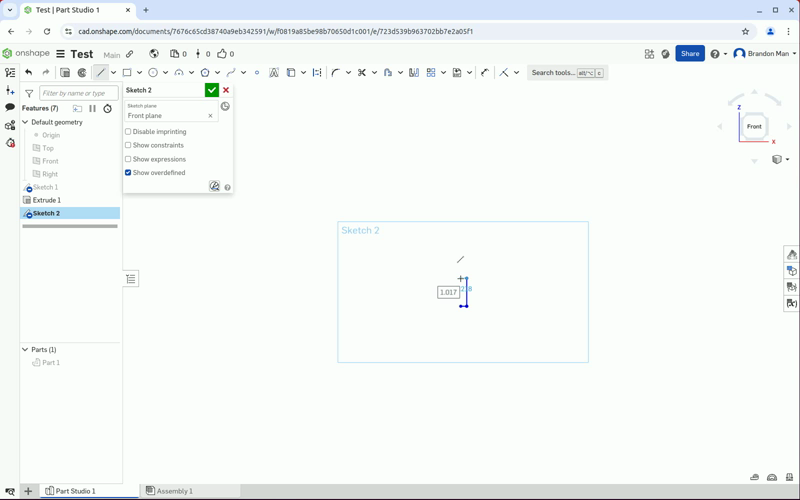
scroll(6)
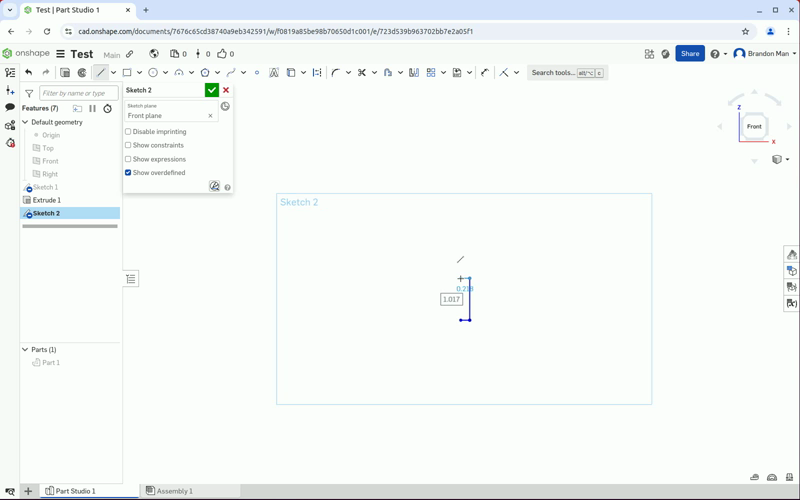
scroll(6)
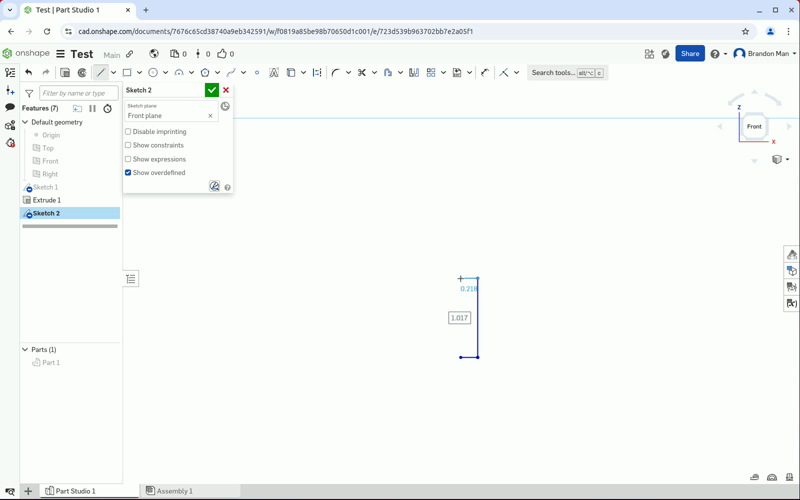
click(460, 278)
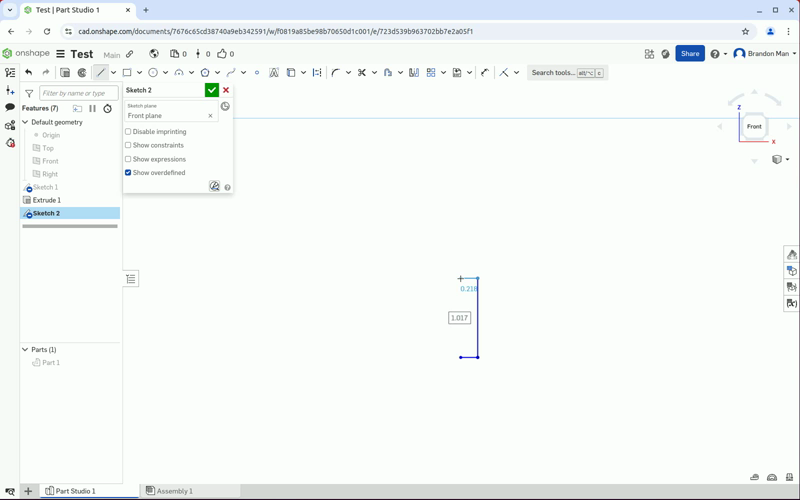
scroll(-6)
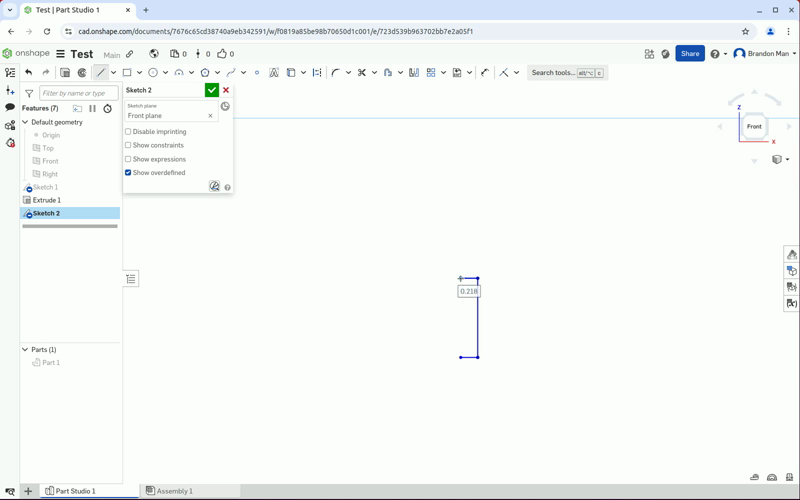
scroll(-6)
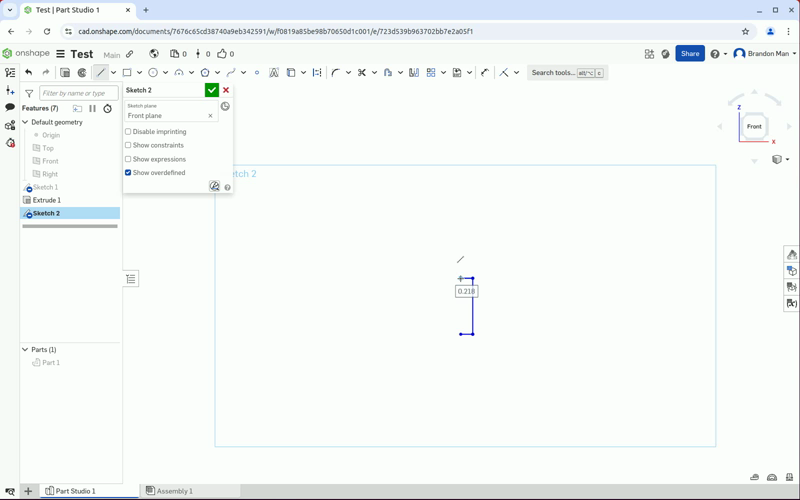
scroll(-6)
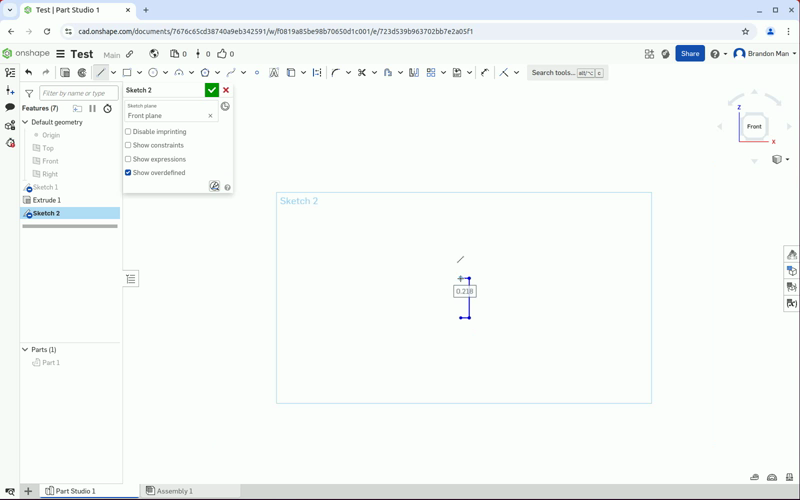
scroll(-6)
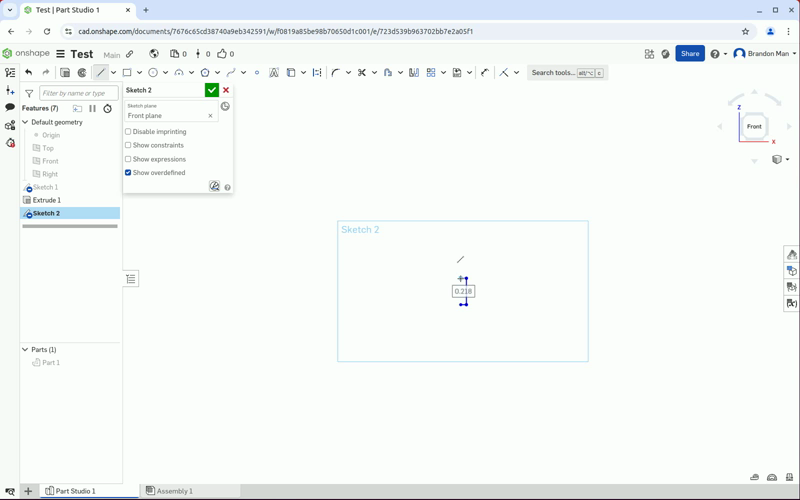
scroll(-6)
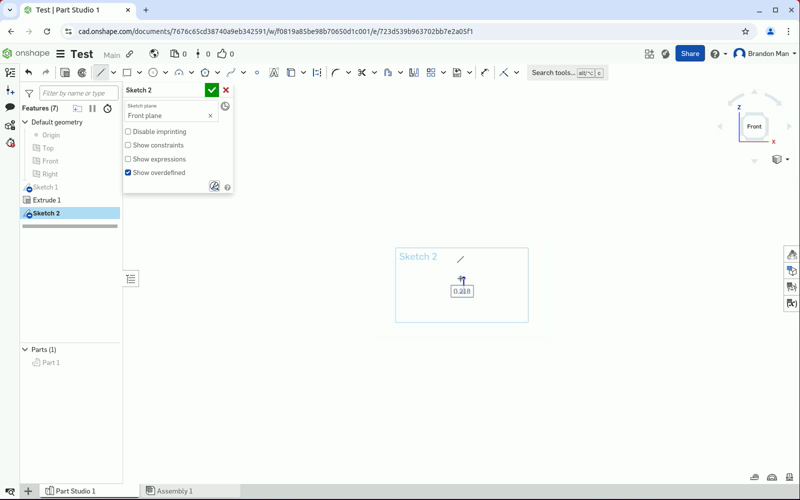
scroll(-6)
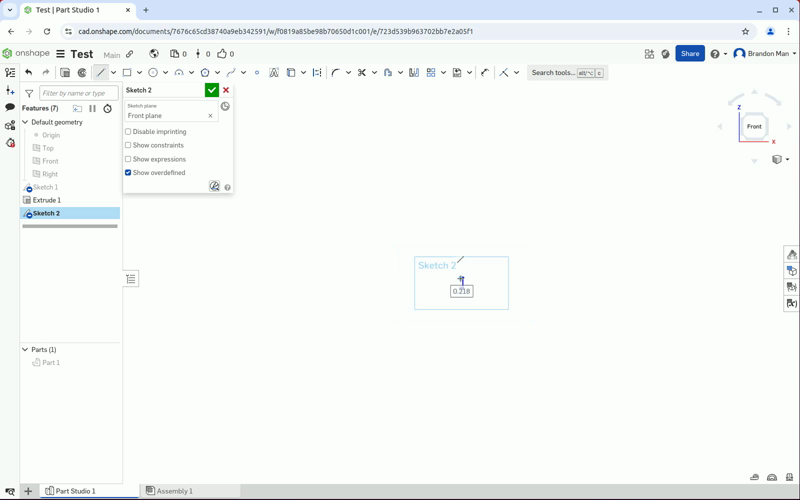
scroll(-6)
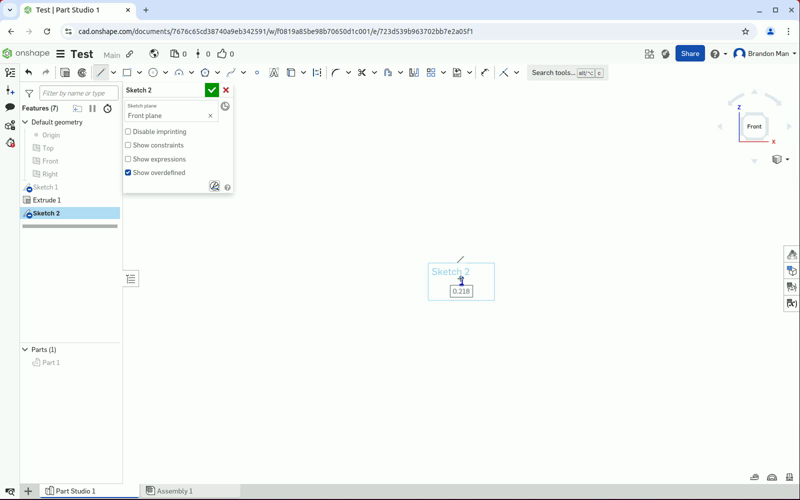
key_up(shift)
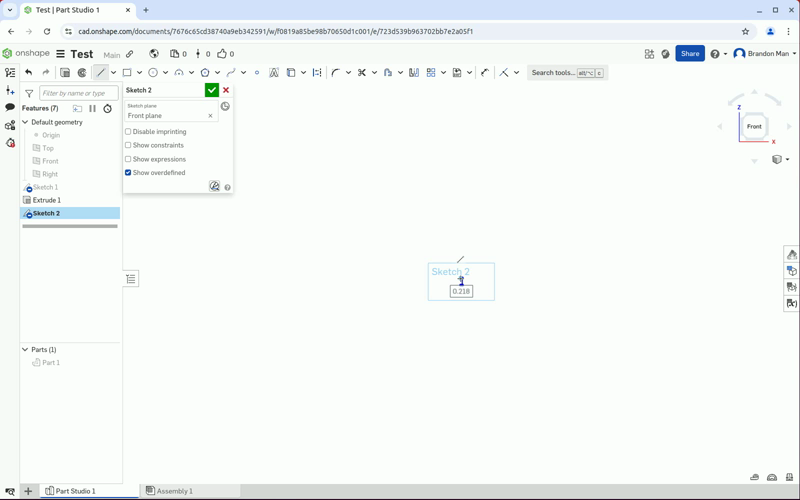
mouse_move(490, 278)
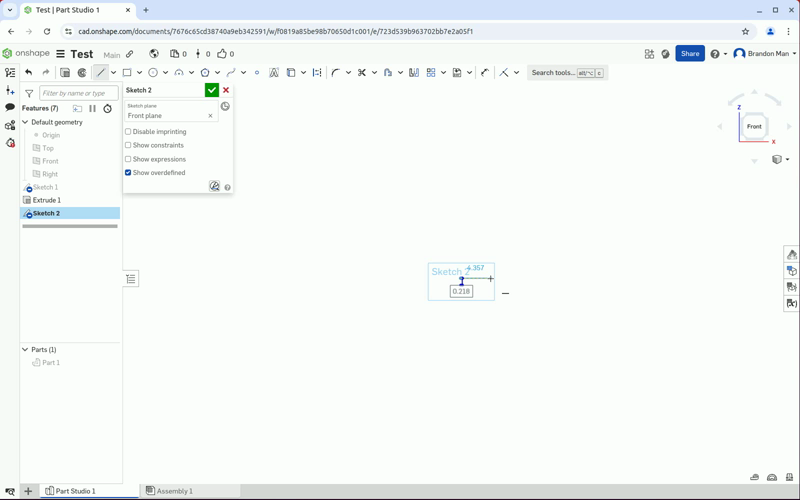
key_down(shift)
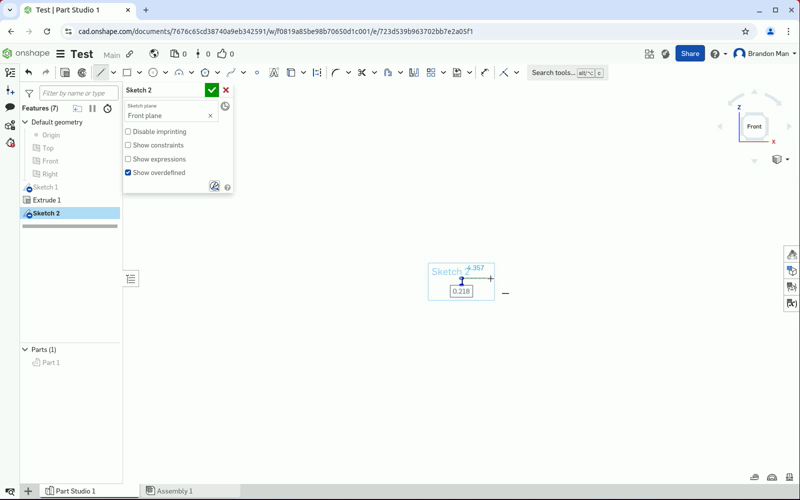
mouse_move(460, 285)
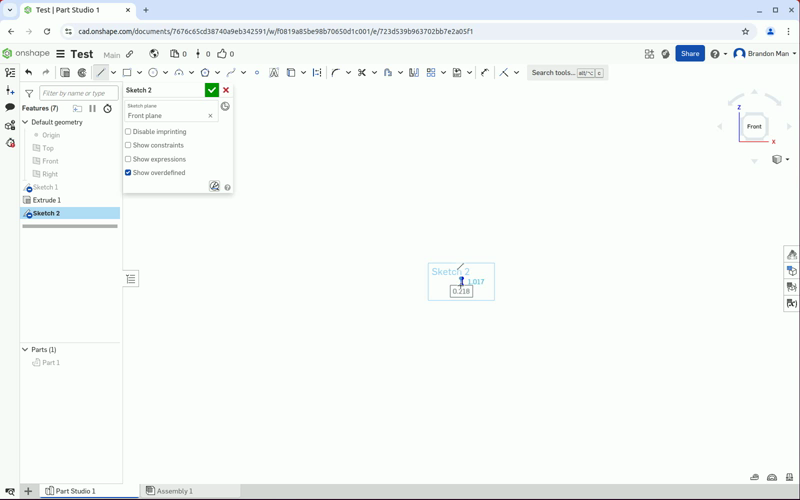
scroll(6)
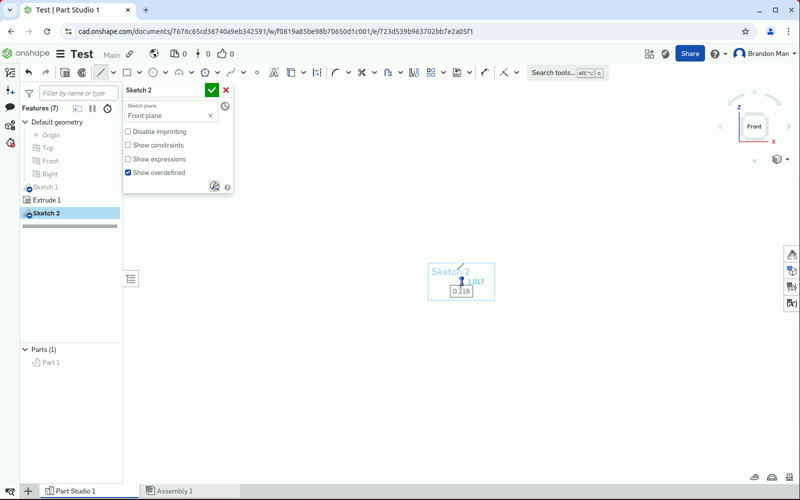
scroll(6)
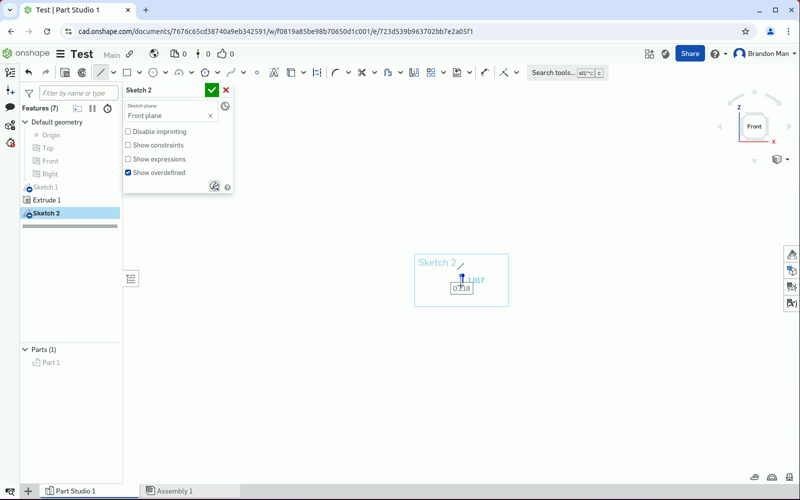
scroll(6)
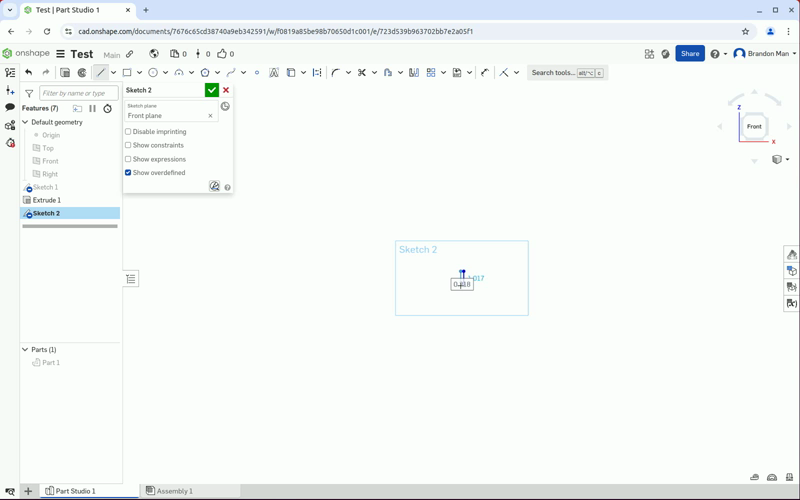
scroll(6)
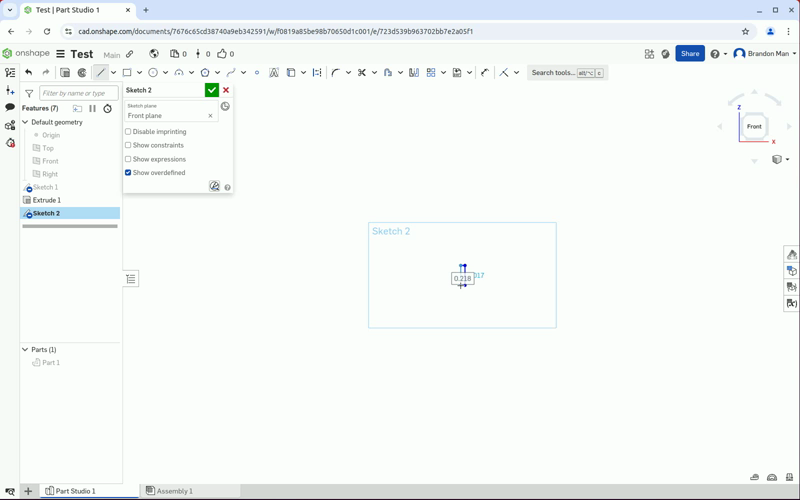
scroll(6)
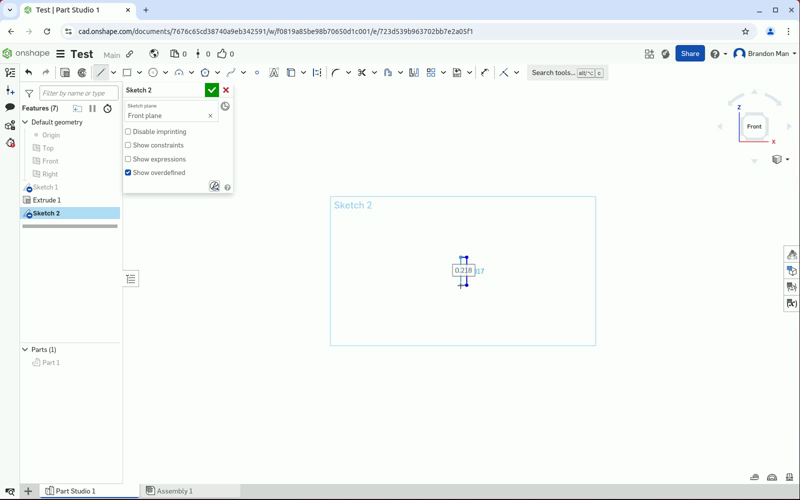
scroll(6)
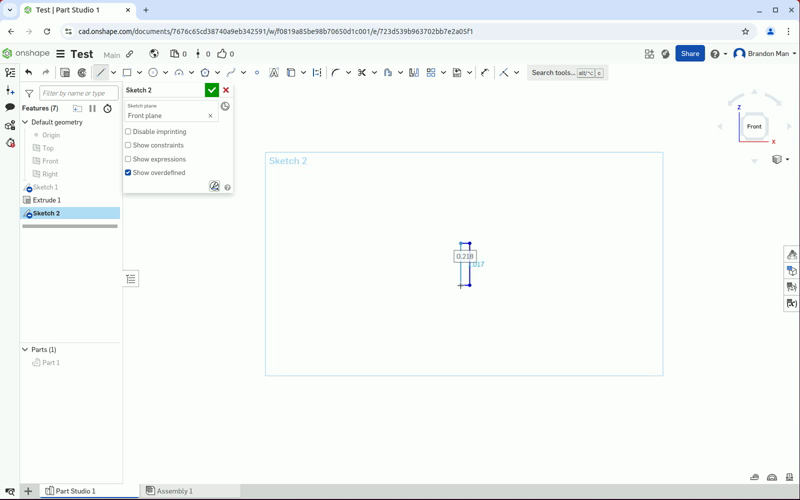
scroll(6)
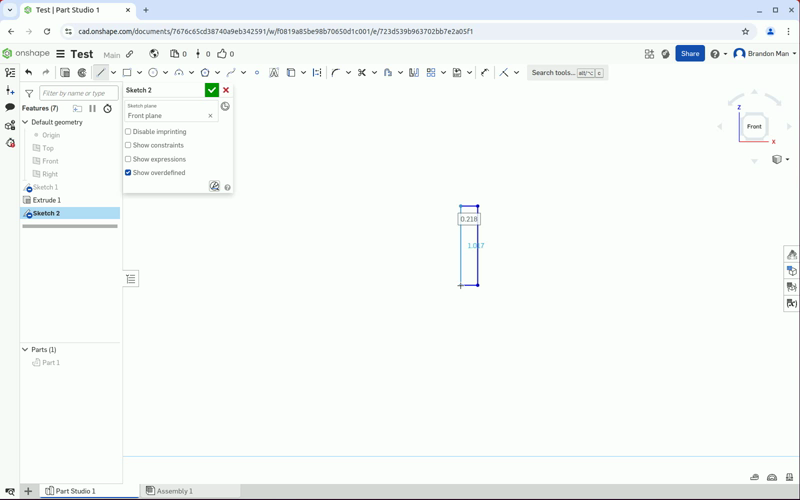
key_up(shift)
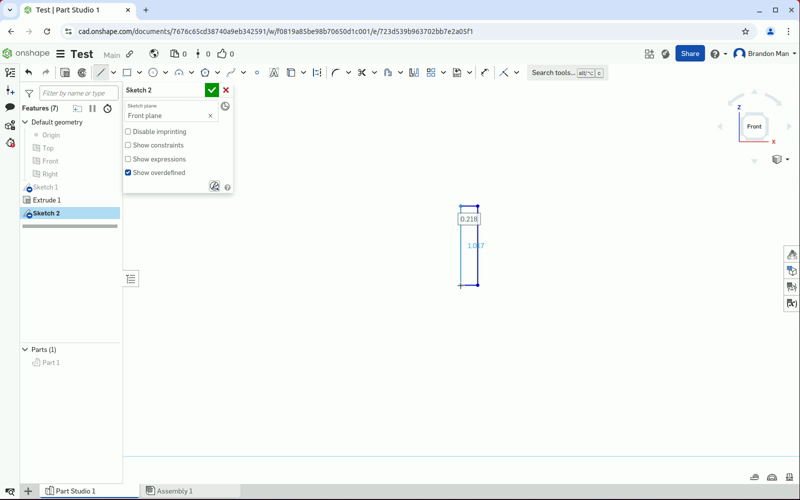
click(460, 285)
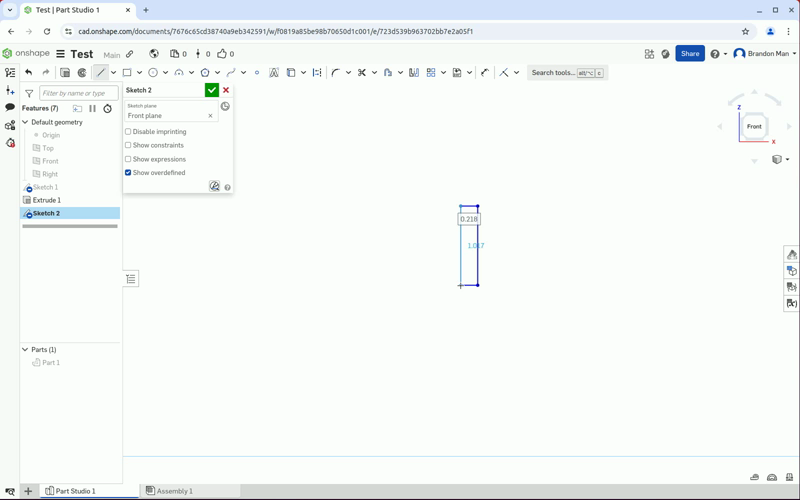
scroll(-6)
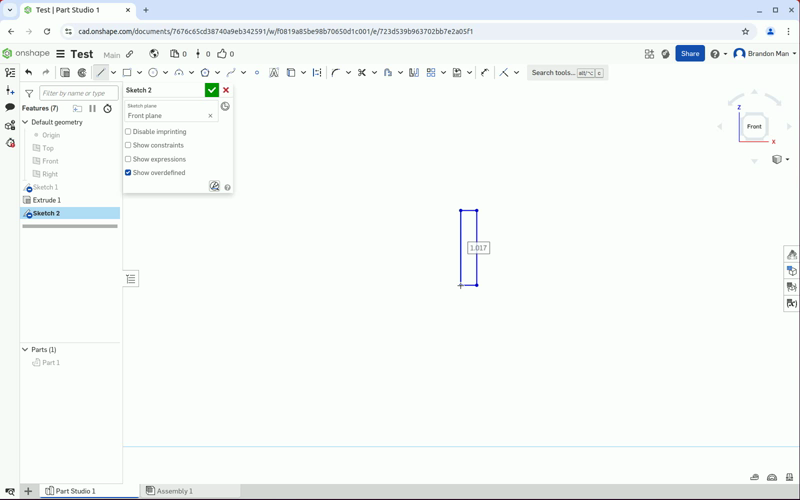
scroll(-6)
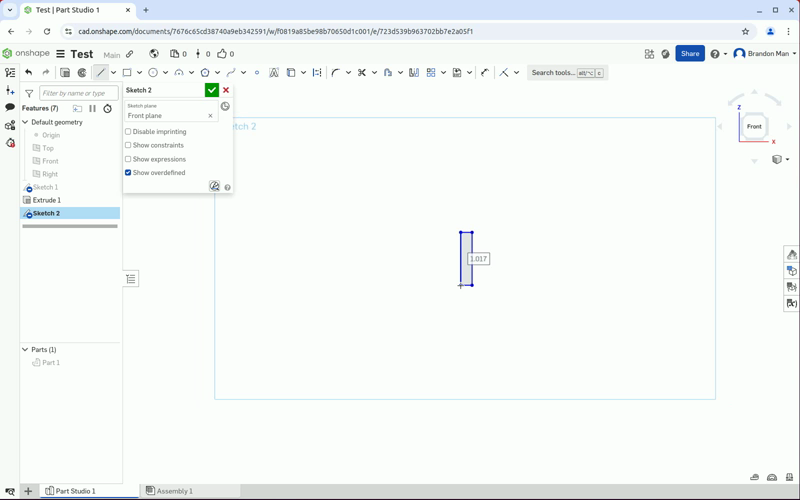
scroll(-6)
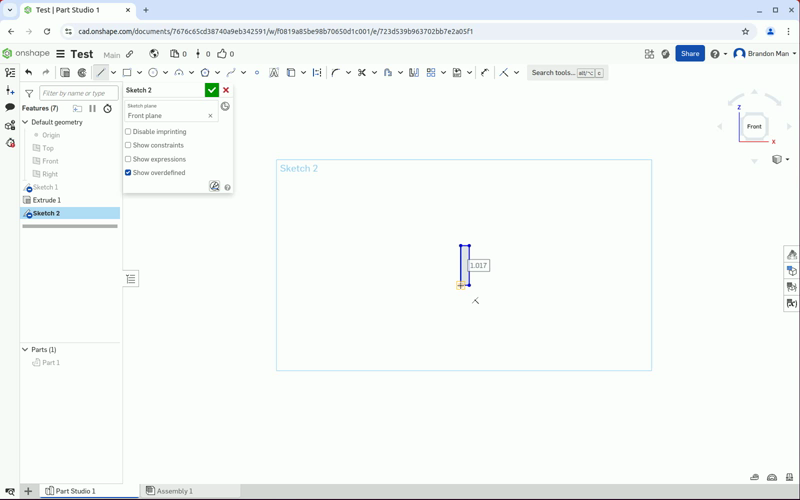
scroll(-6)
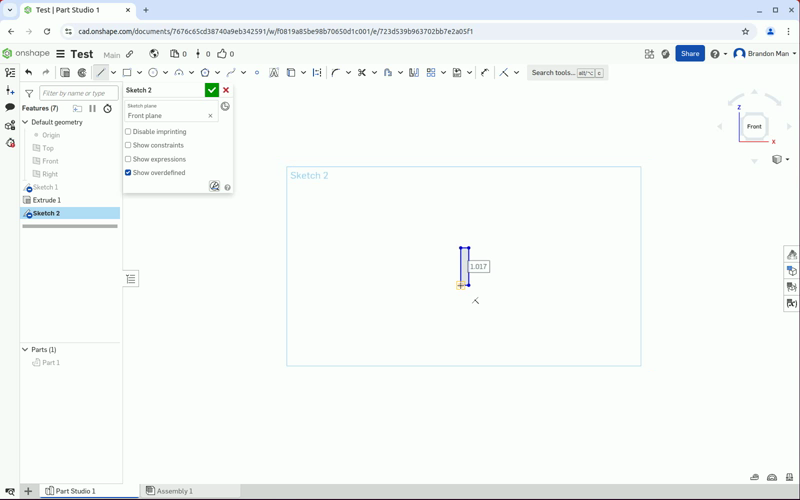
scroll(-6)
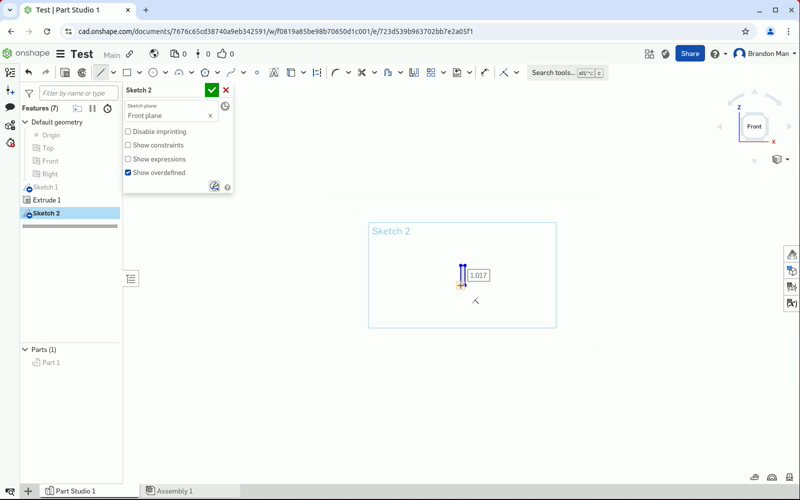
scroll(-6)
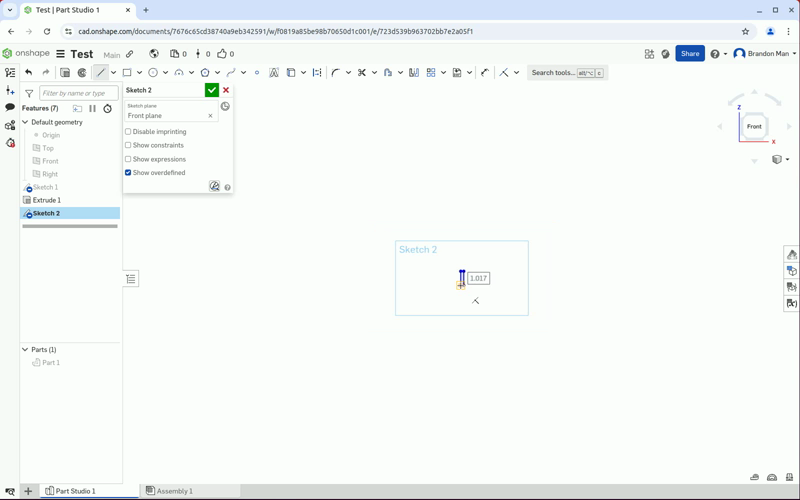
scroll(-6)
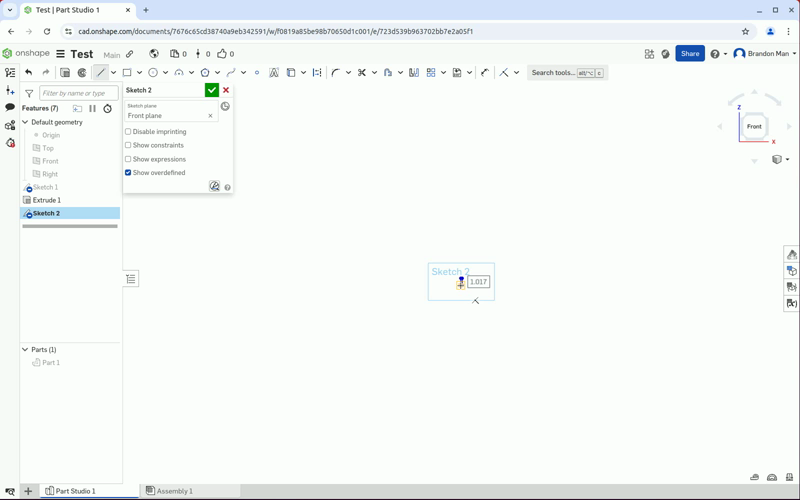
key(esc)
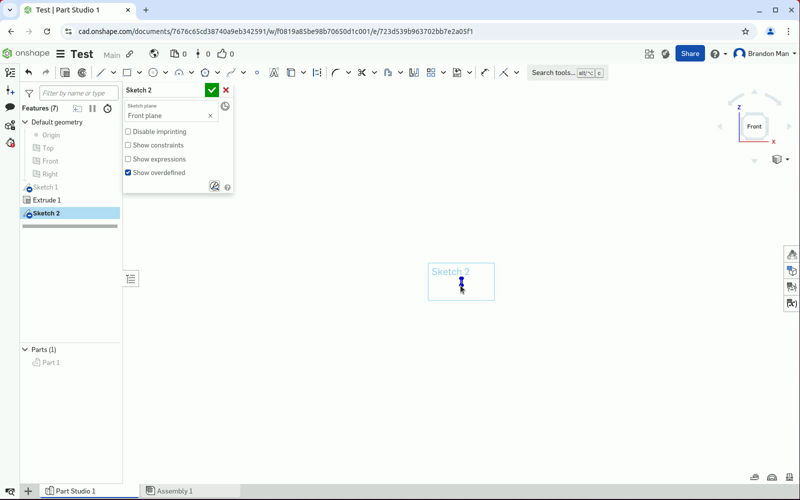
mouse_move(462, 280)
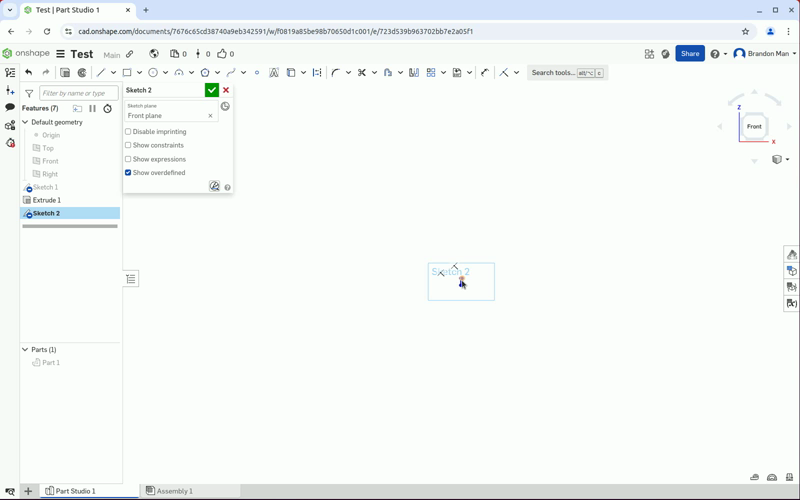
scroll(6)
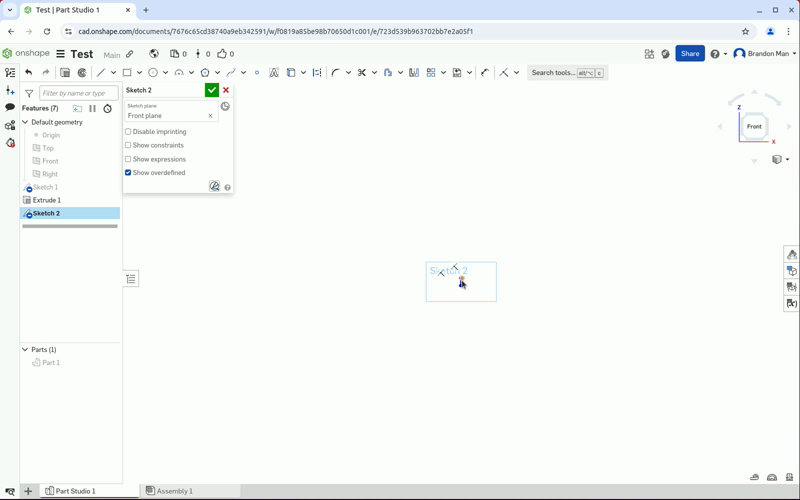
scroll(6)
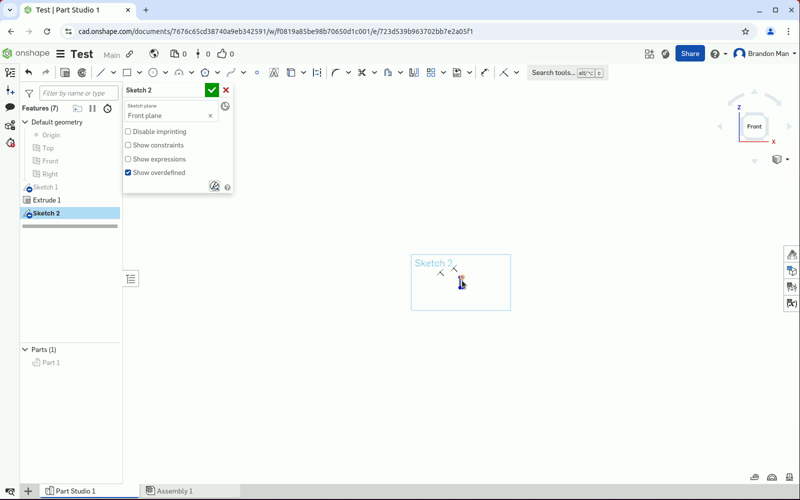
scroll(6)
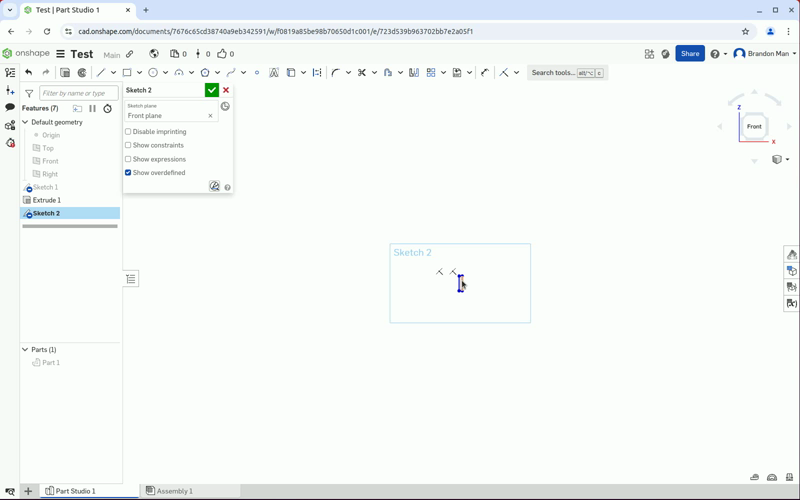
scroll(6)
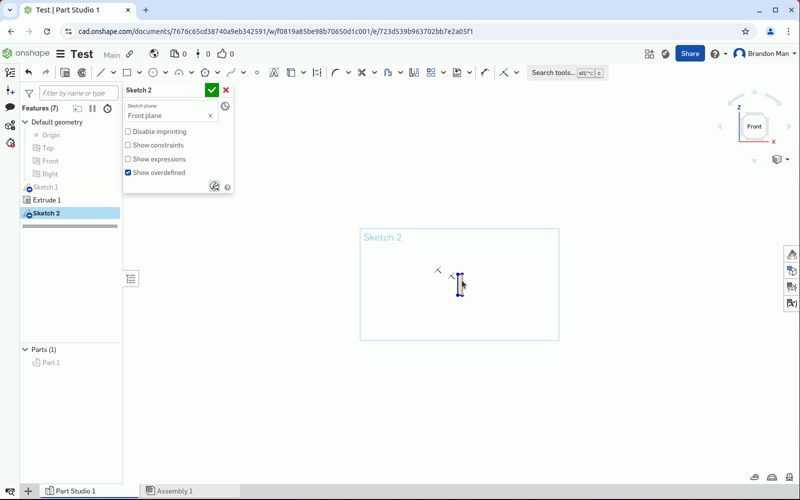
scroll(6)
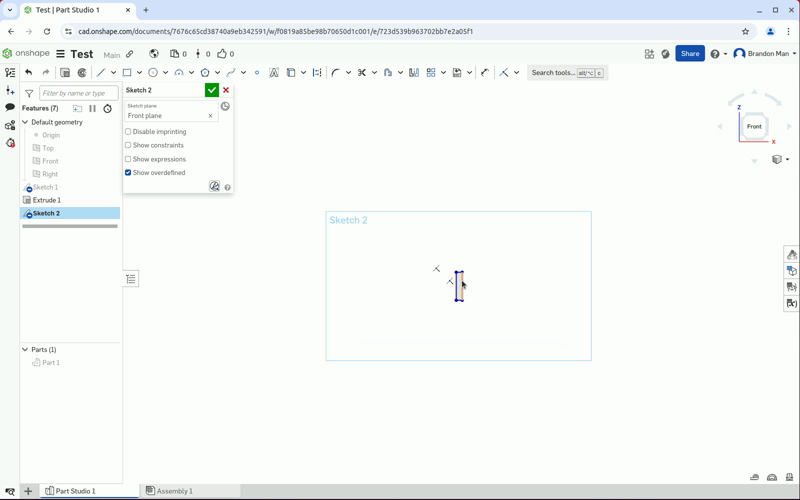
scroll(6)
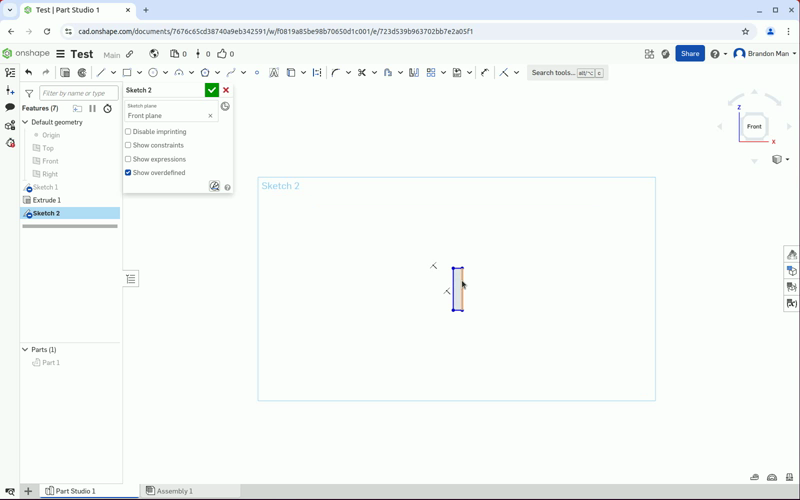
scroll(6)
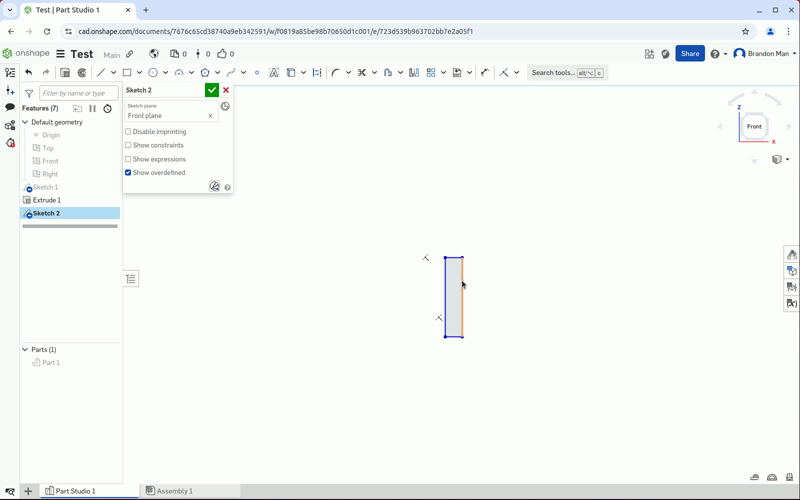
click(462, 280)
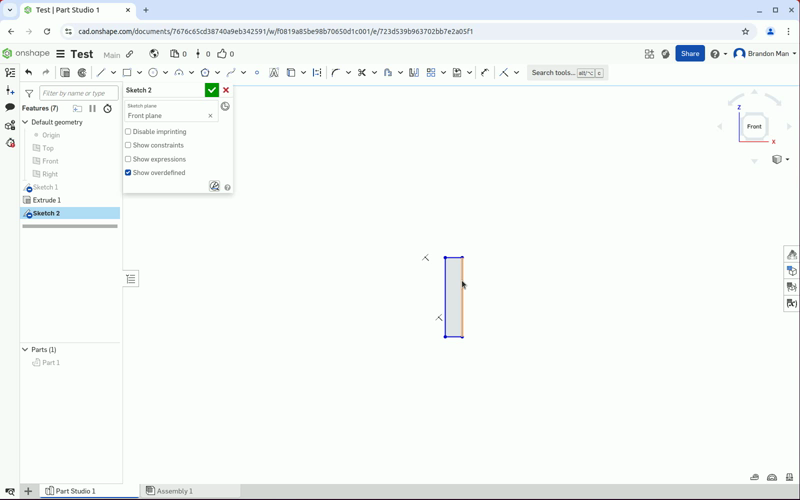
scroll(-6)
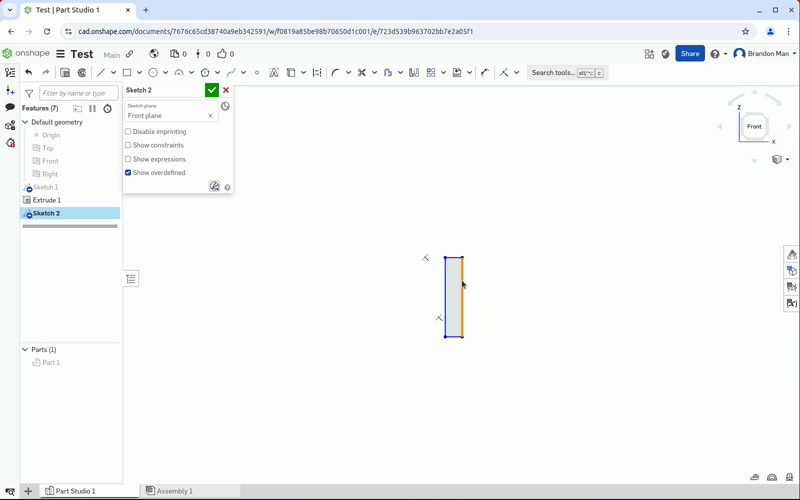
scroll(-6)
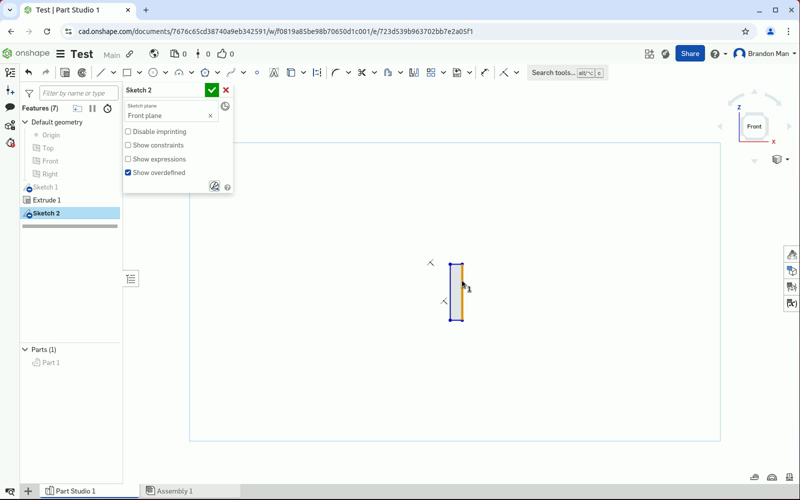
scroll(-6)
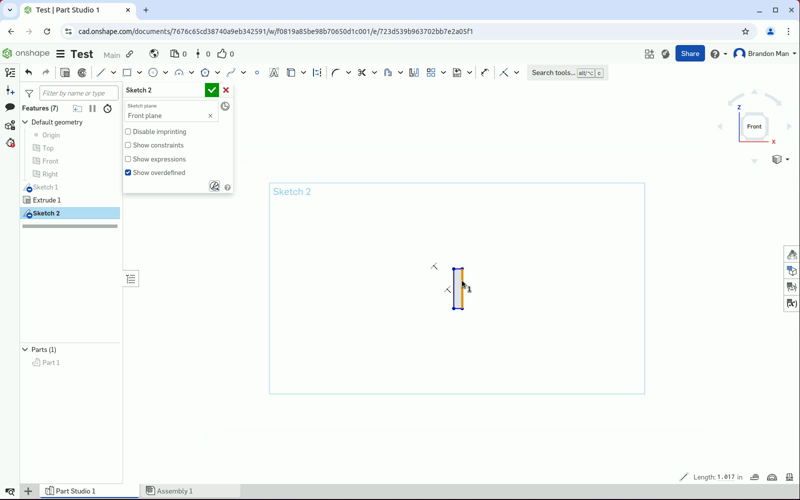
scroll(-6)
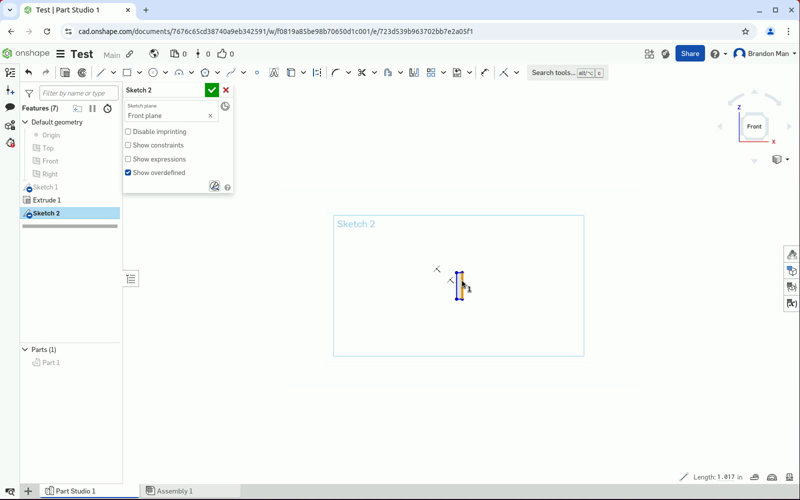
scroll(-6)
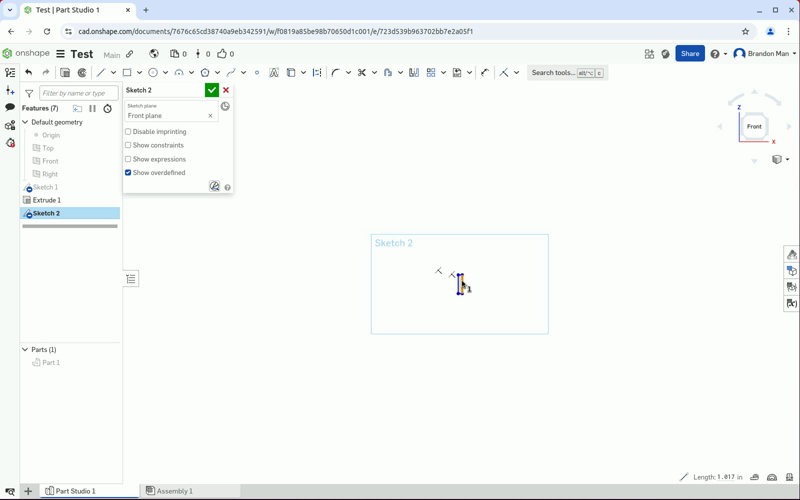
scroll(-6)
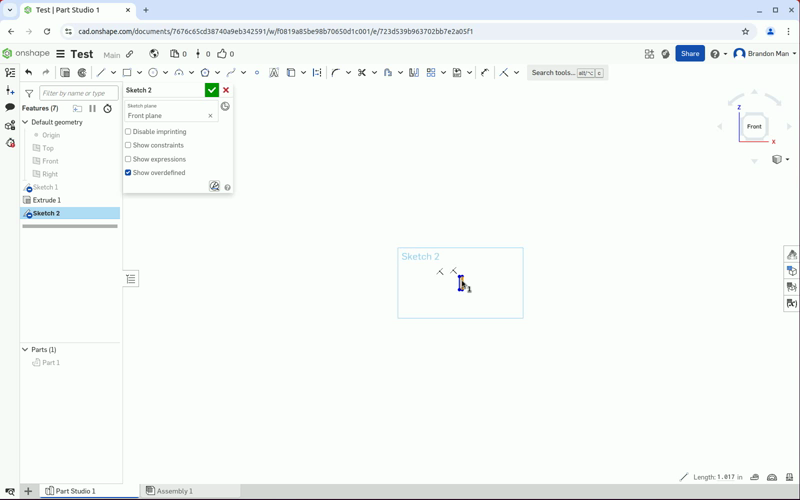
scroll(-6)
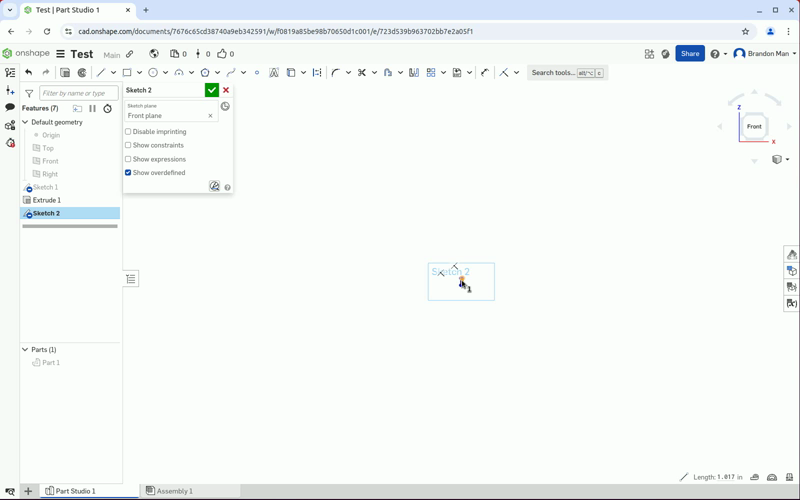
mouse_move(73, 352)
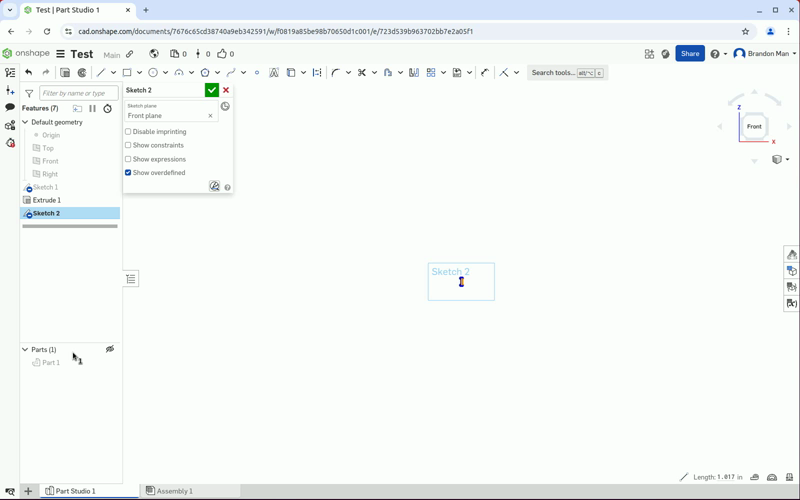
key(shift+y)
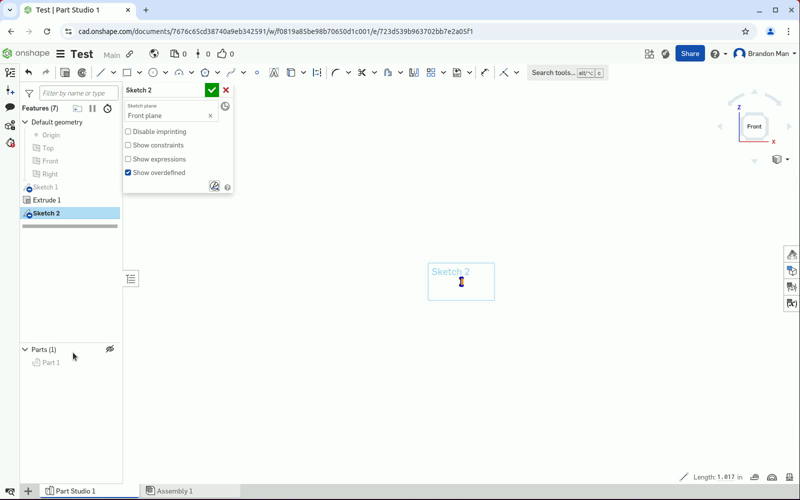
key(shift+e)
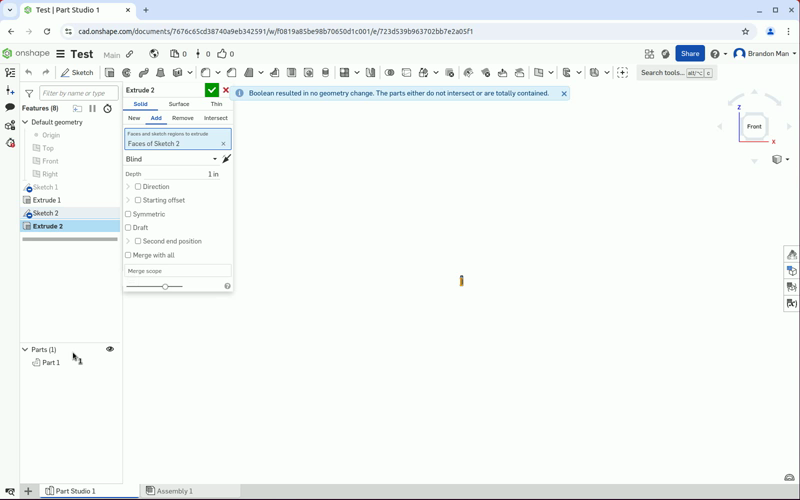
mouse_move(143, 106)
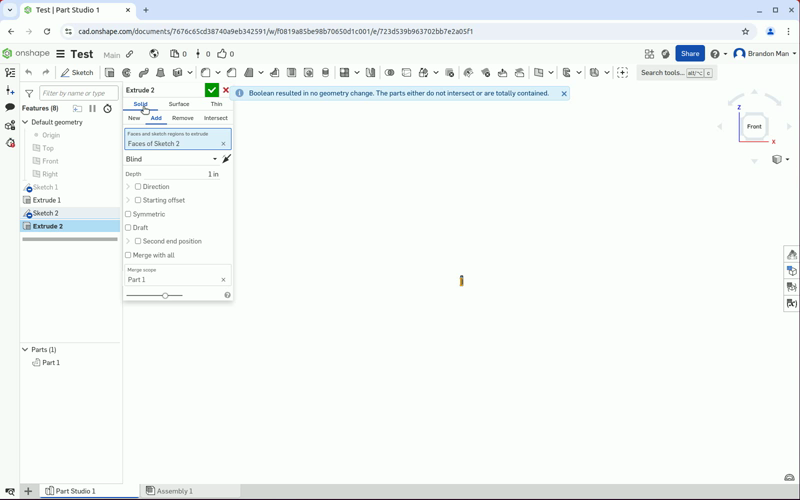
click(143, 106)
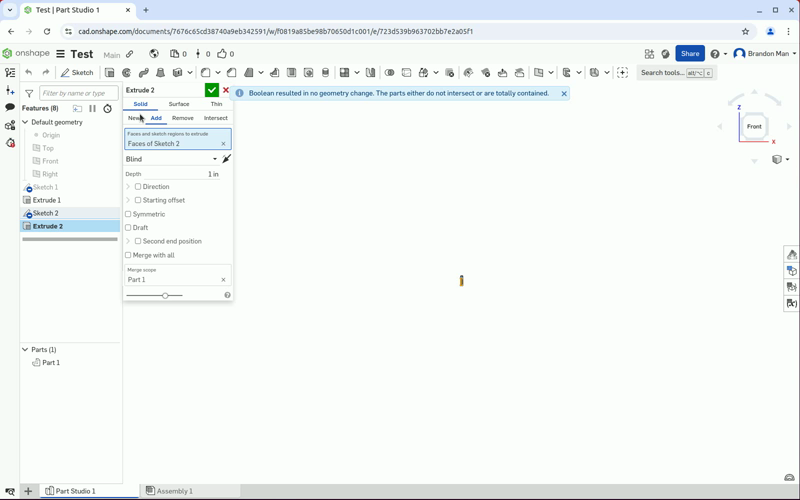
mouse_move(137, 120)
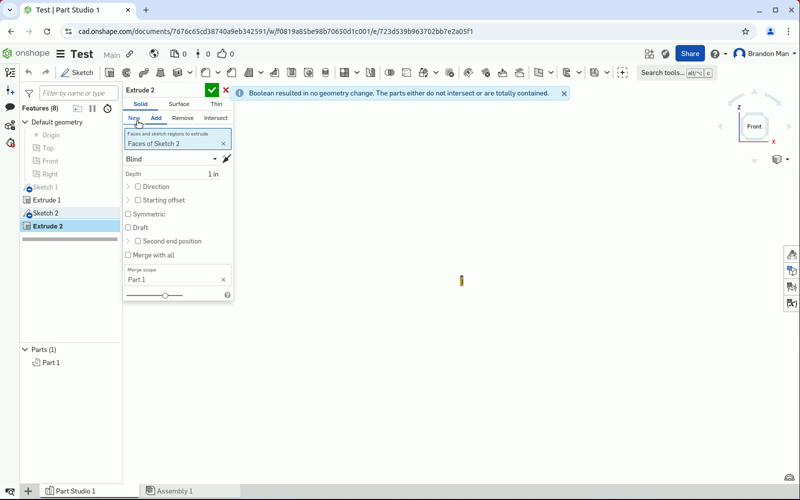
click(137, 120)
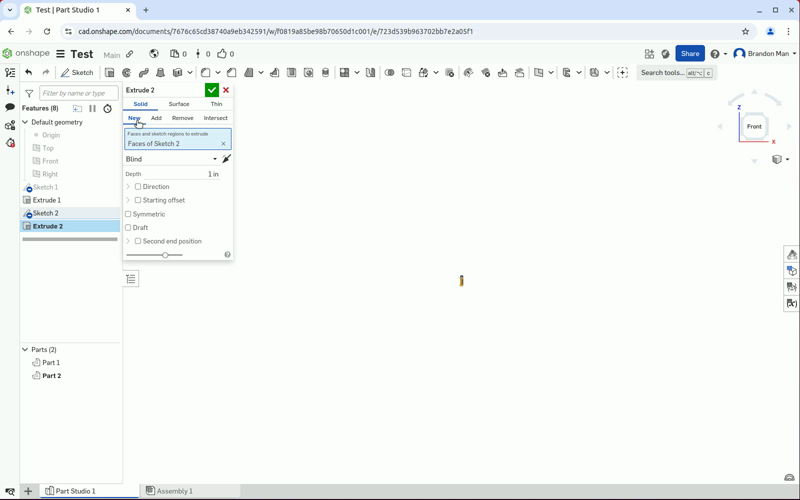
key(tab, 4)
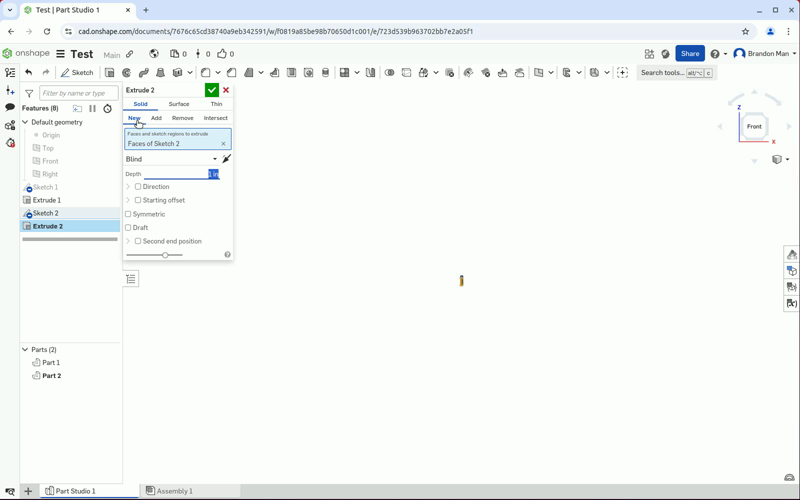
text(46.216)
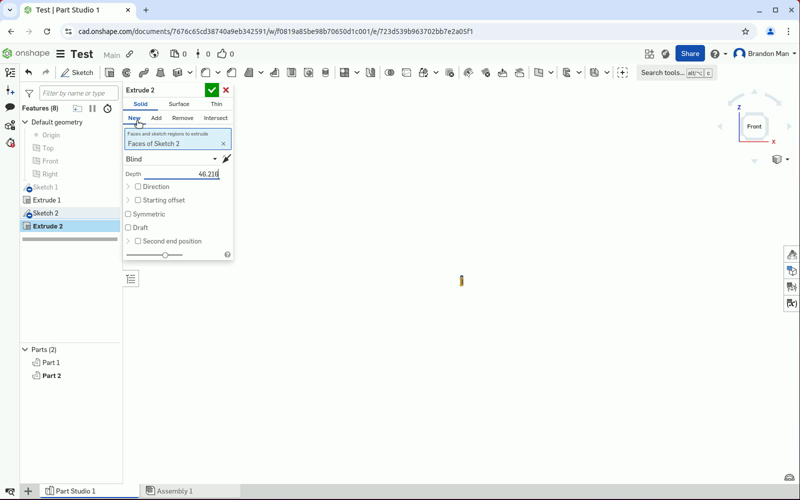
key(tab, 3)
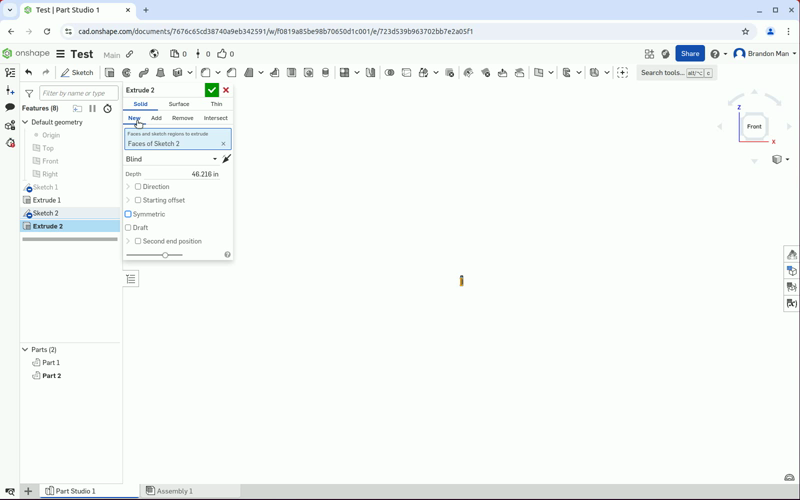
key(space)
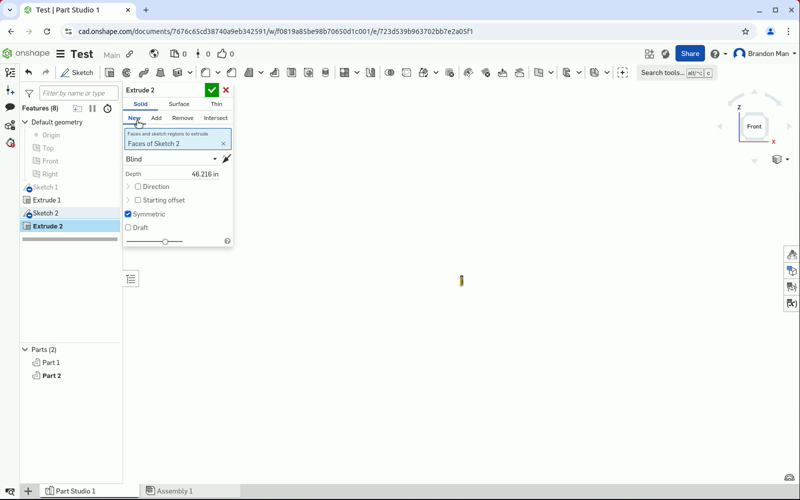
key(enter)
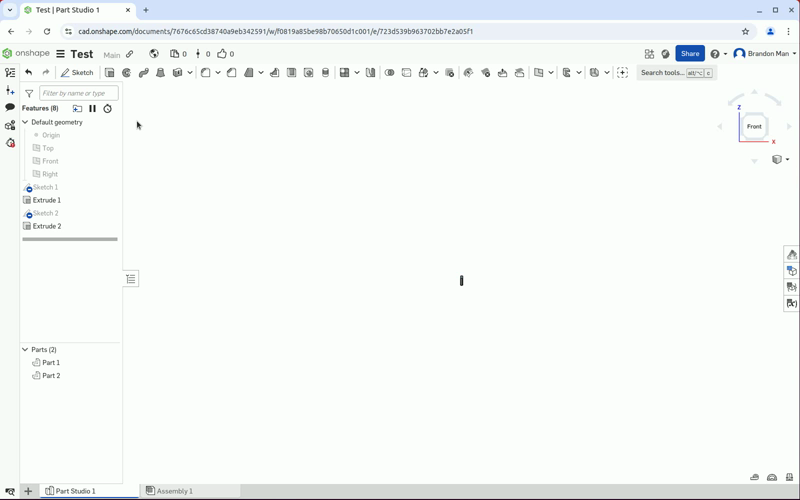
key(shift+h)
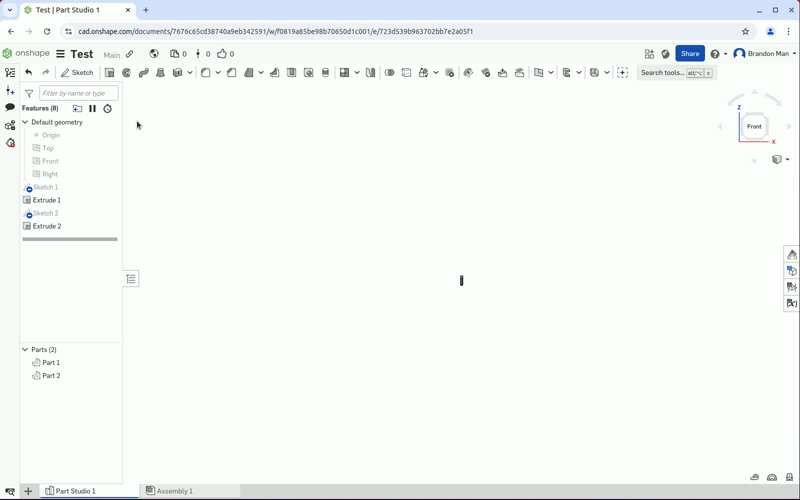
key(shift+h)
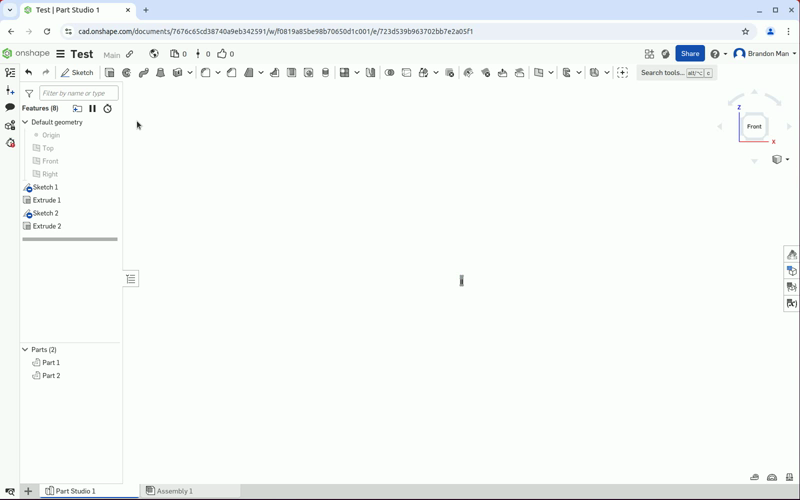
key(shift+7)
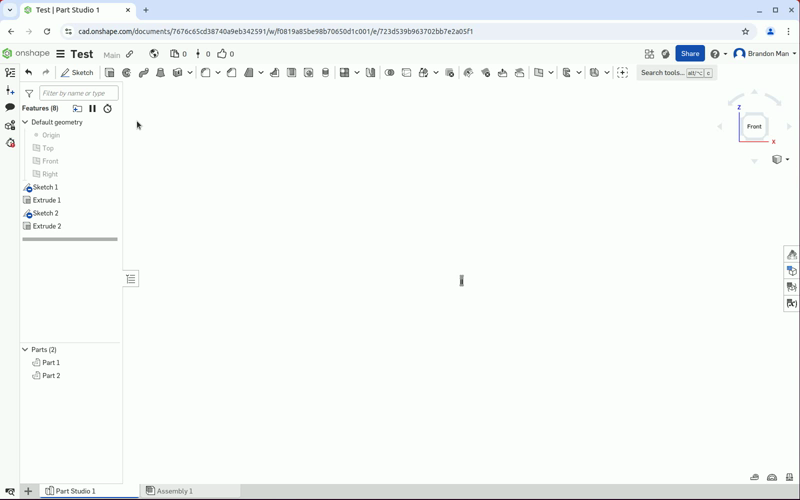
key(left, 2)
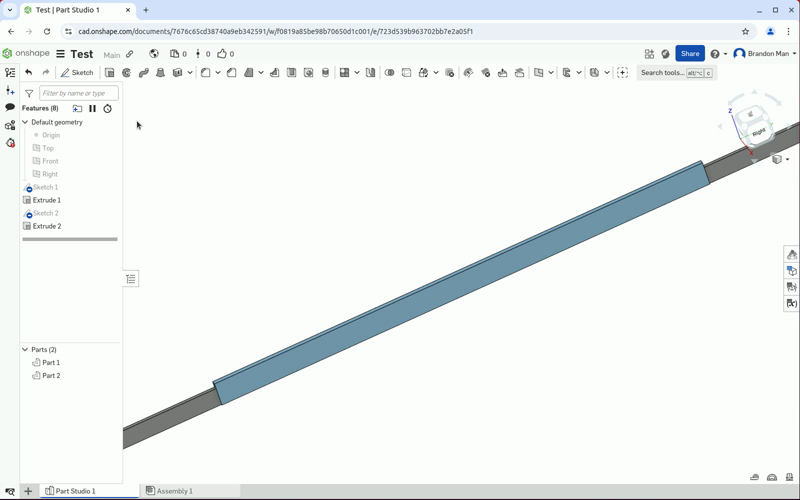
key(down, 2)
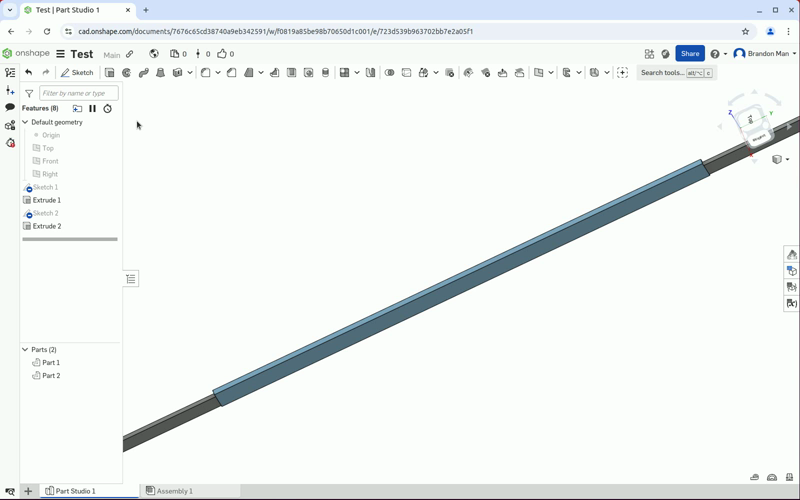
key(up, 2)
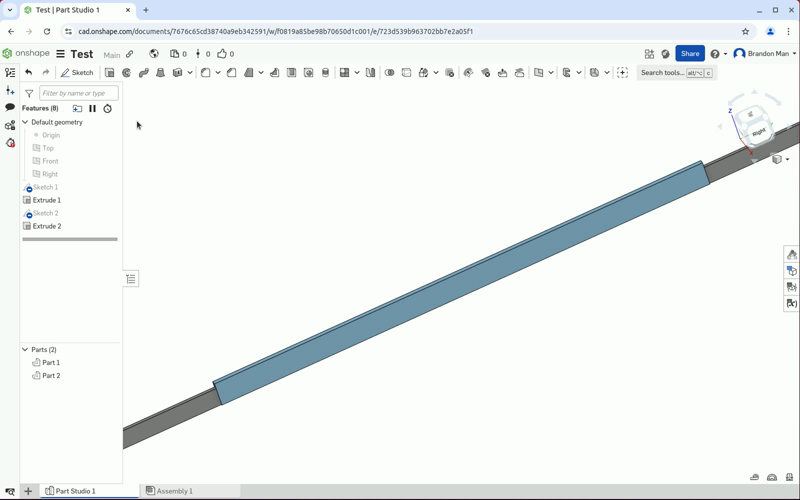
key(right, 2)
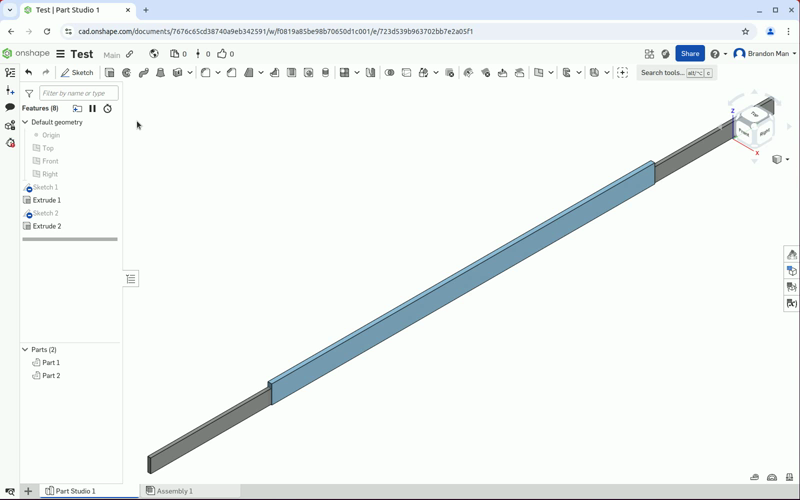
mouse_move(73, 189)
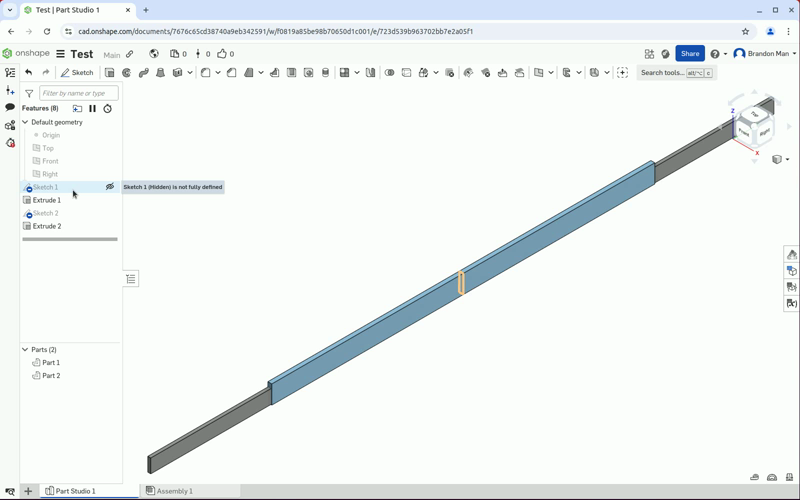
click(73, 189)